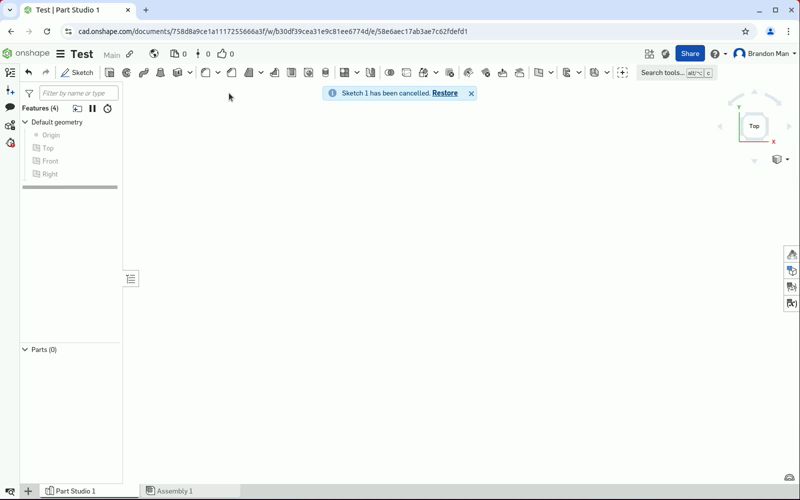
key(shift+h)
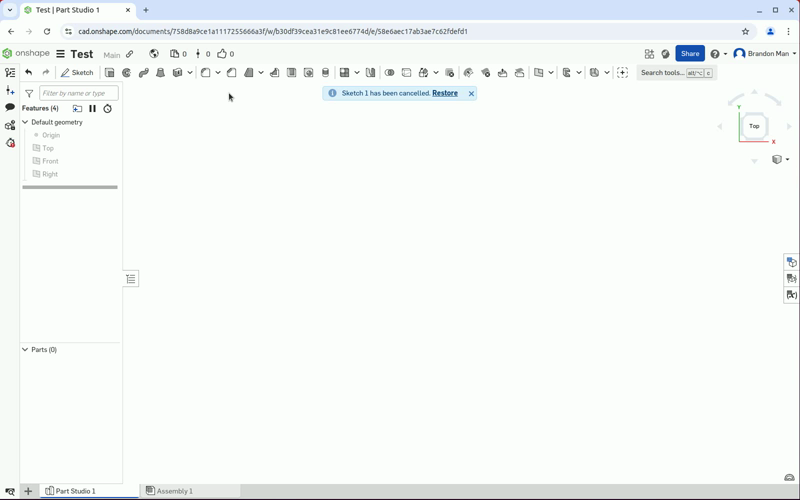
key(shift+s)
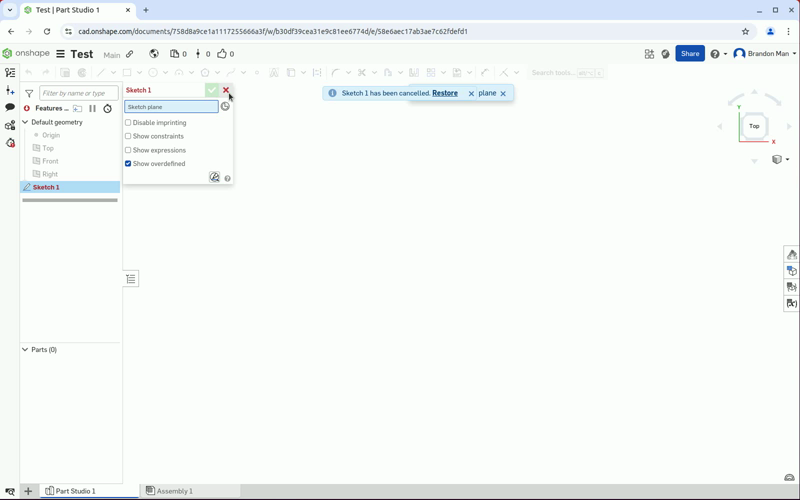
mouse_move(73, 150)
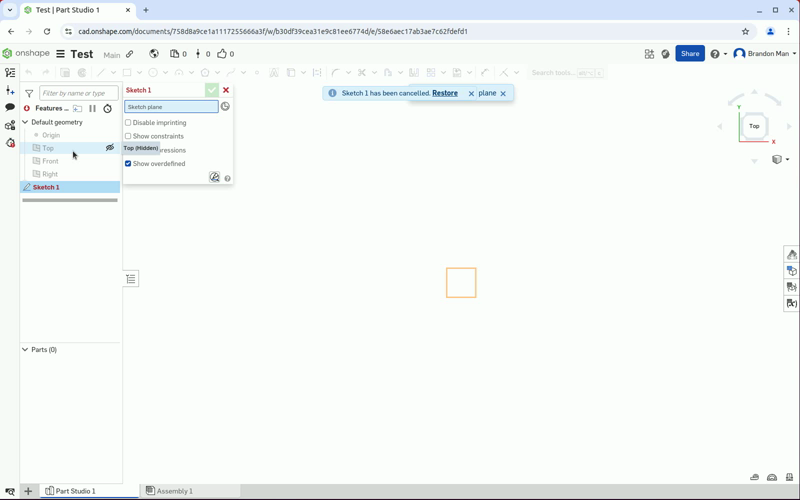
click(73, 150)
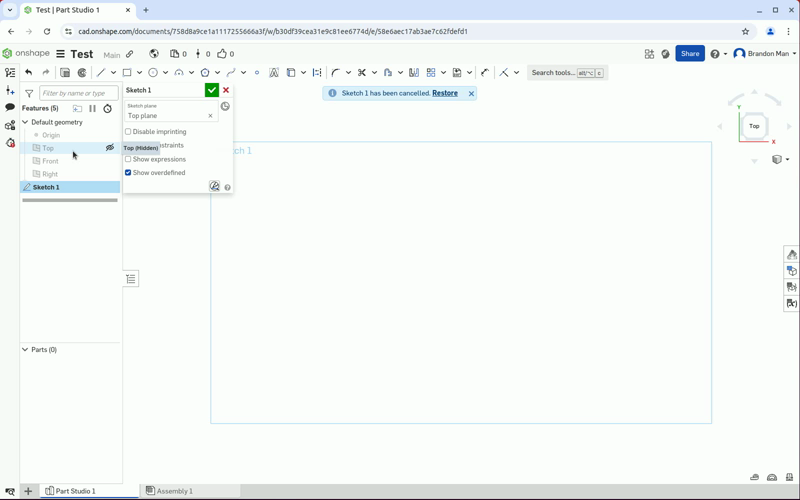
mouse_move(73, 352)
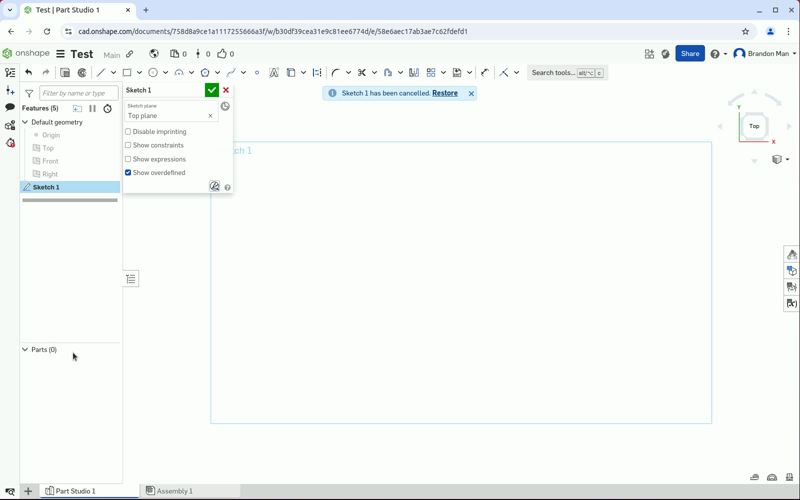
key(y)
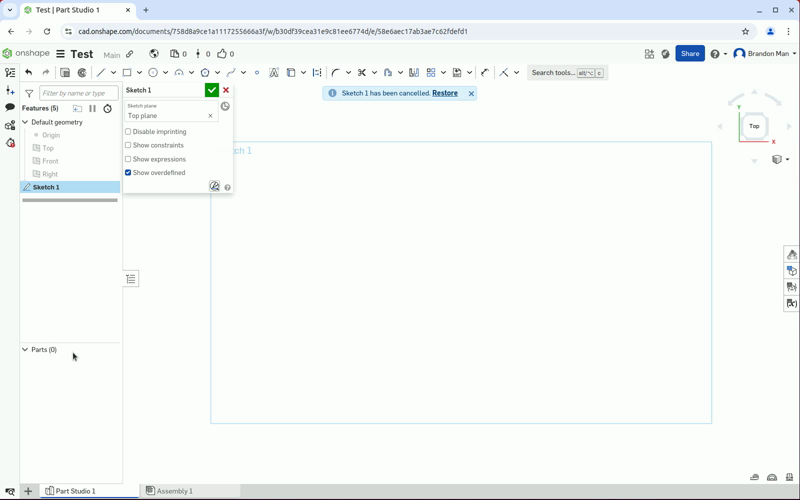
key(c)
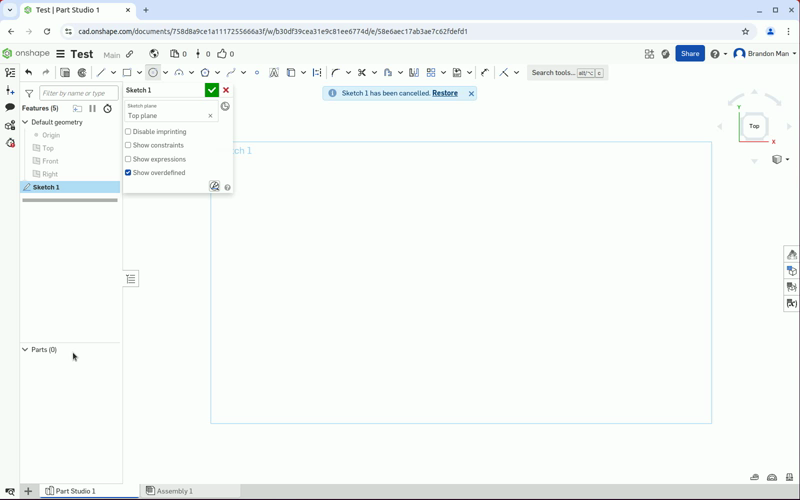
key_down(shift)
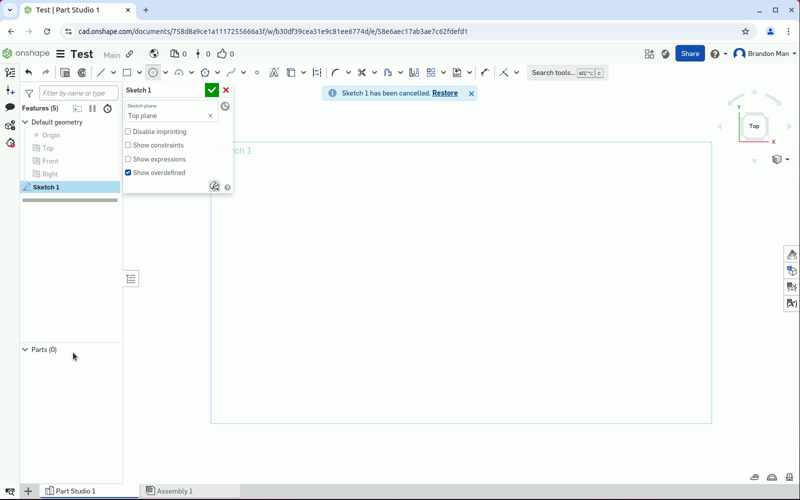
mouse_move(461, 282)
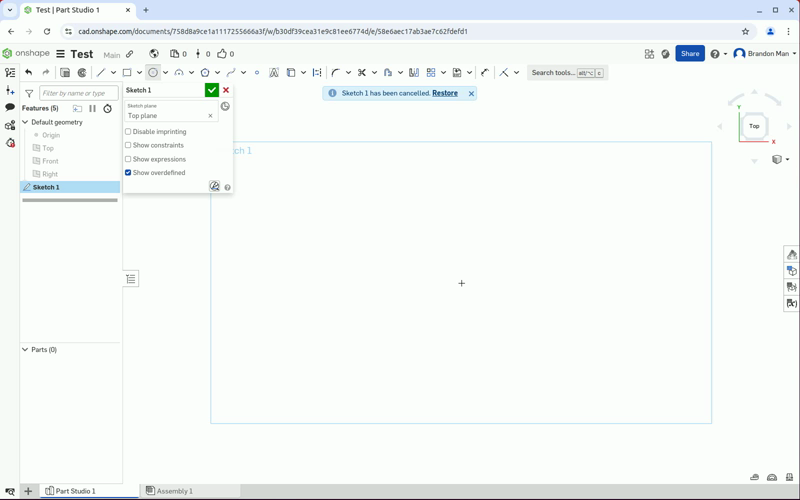
click(461, 282)
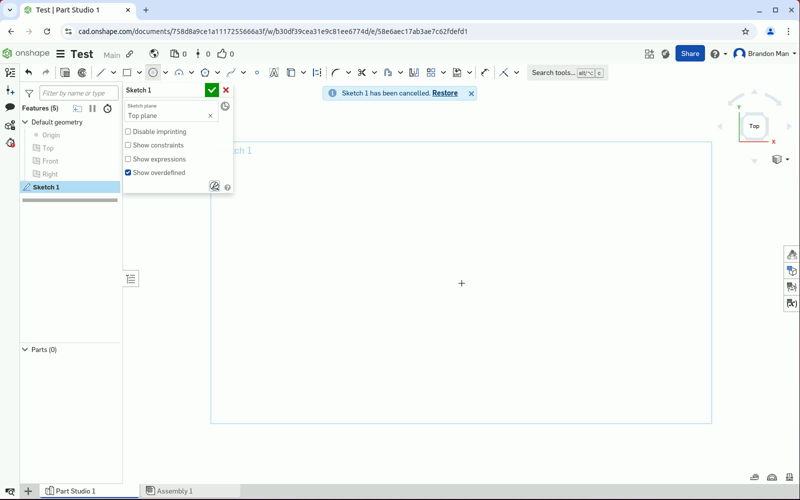
key_up(shift)
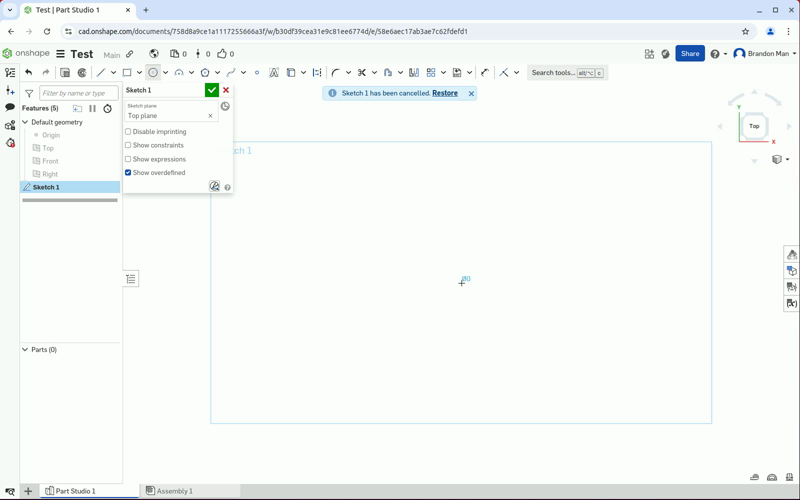
mouse_move(479, 282)
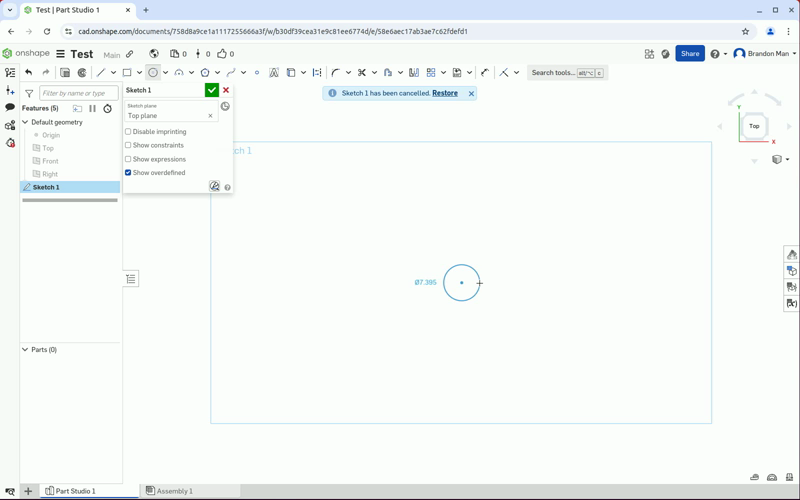
click(479, 282)
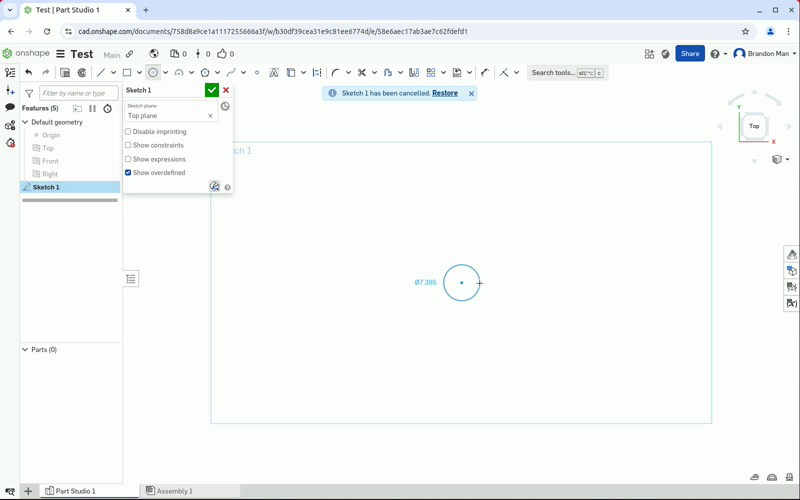
key(esc)
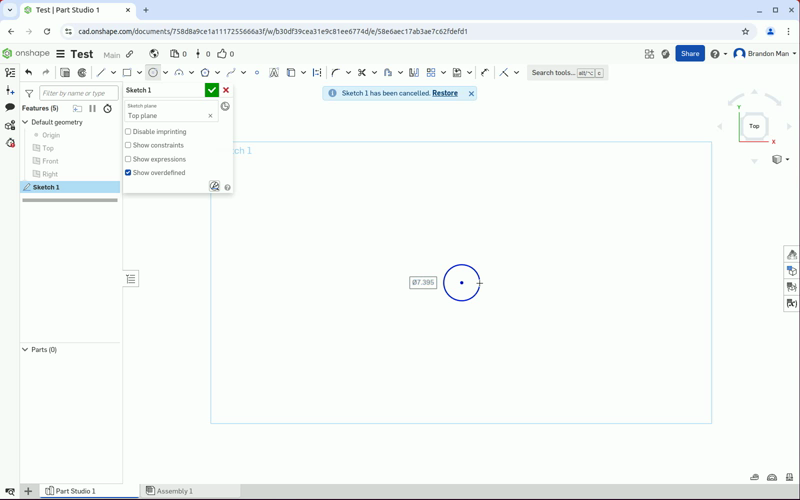
mouse_move(450, 277)
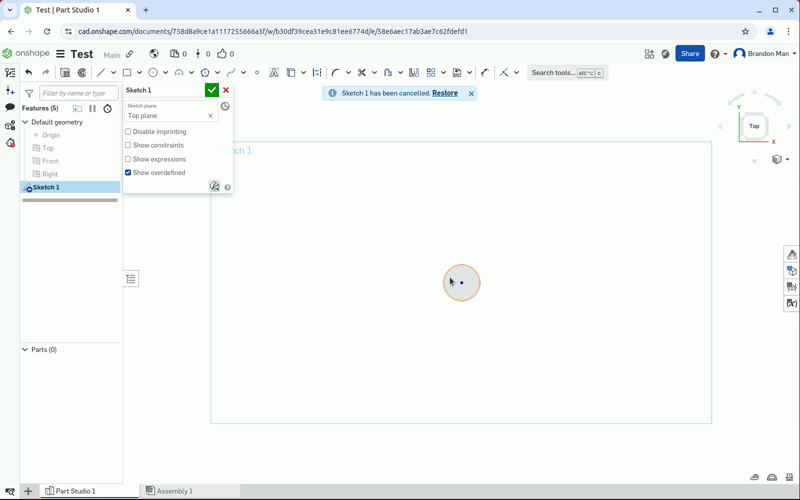
scroll(6)
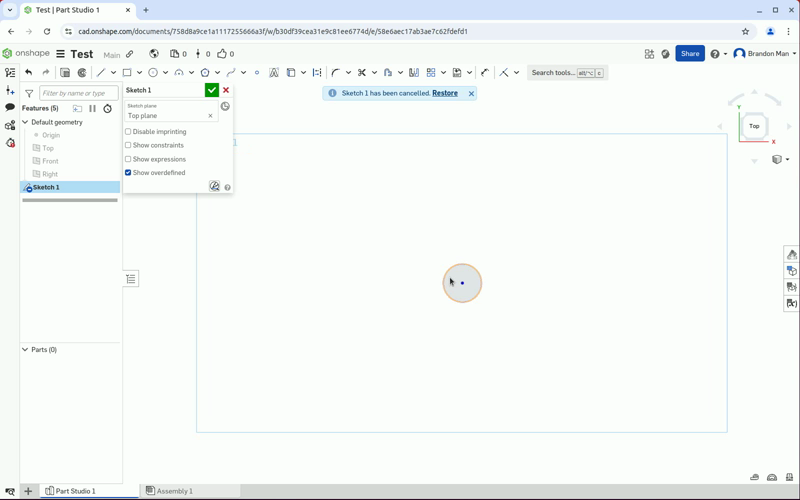
scroll(6)
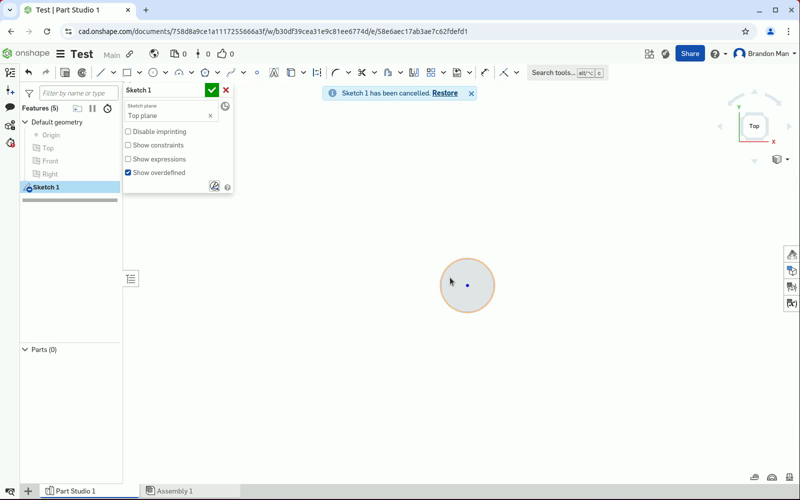
scroll(6)
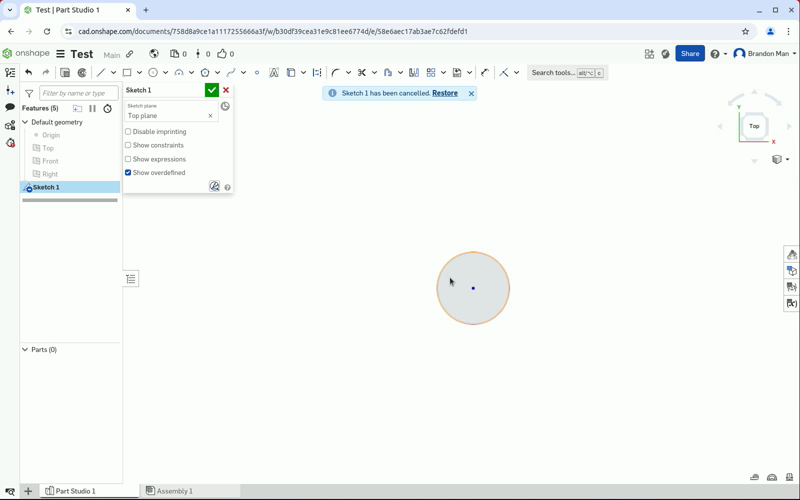
scroll(6)
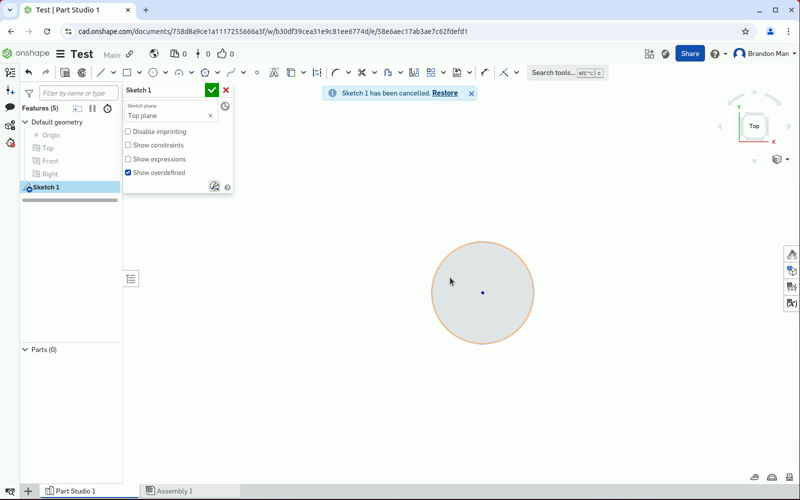
scroll(6)
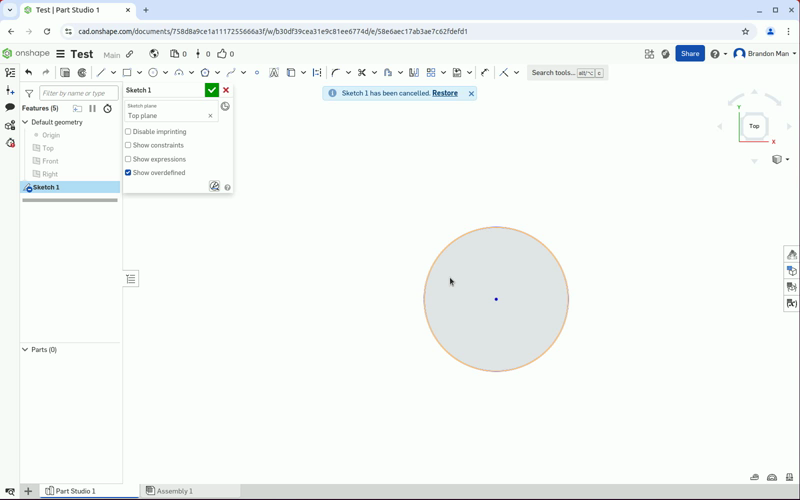
scroll(6)
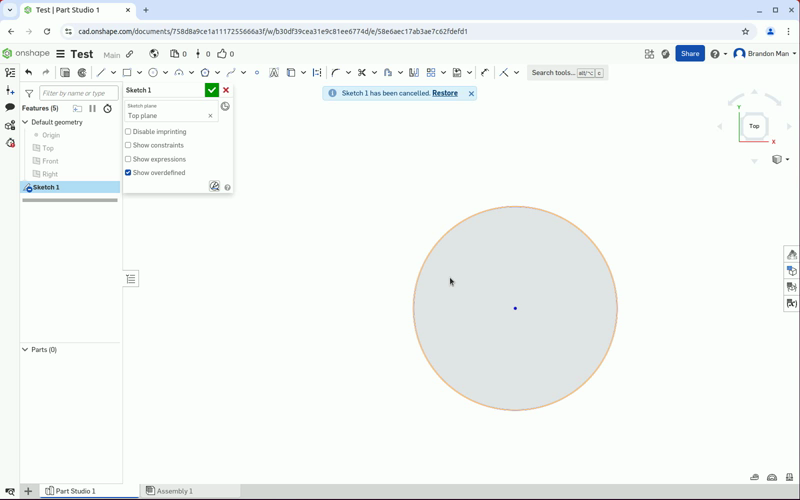
scroll(6)
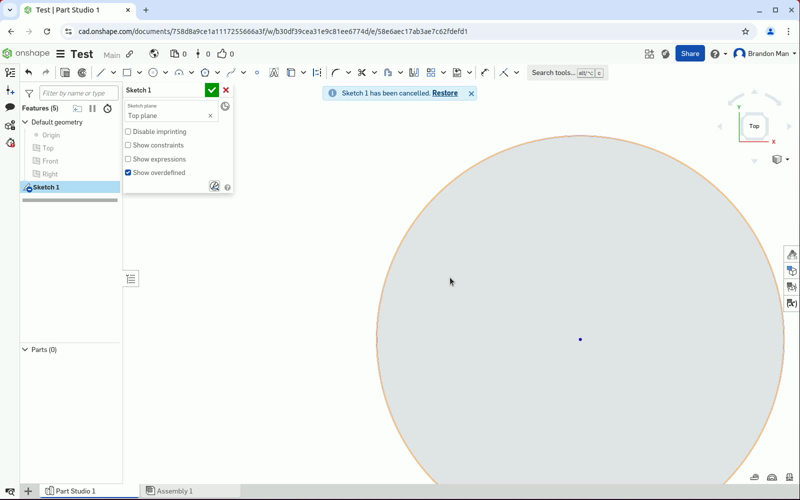
click(450, 277)
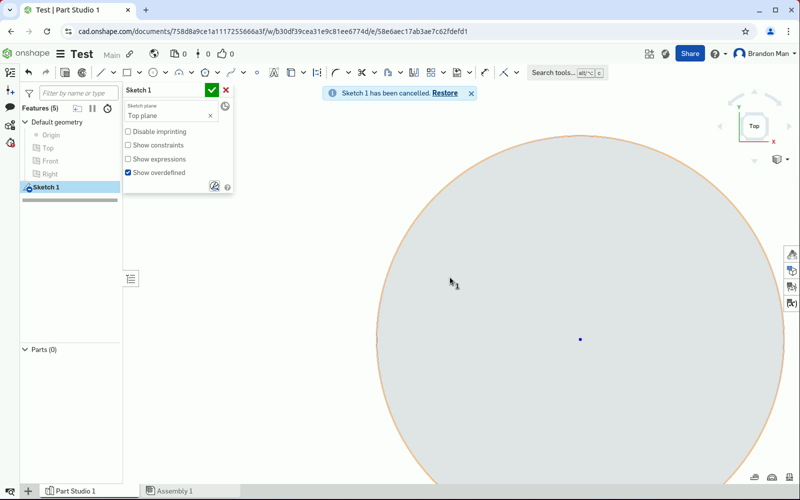
scroll(-6)
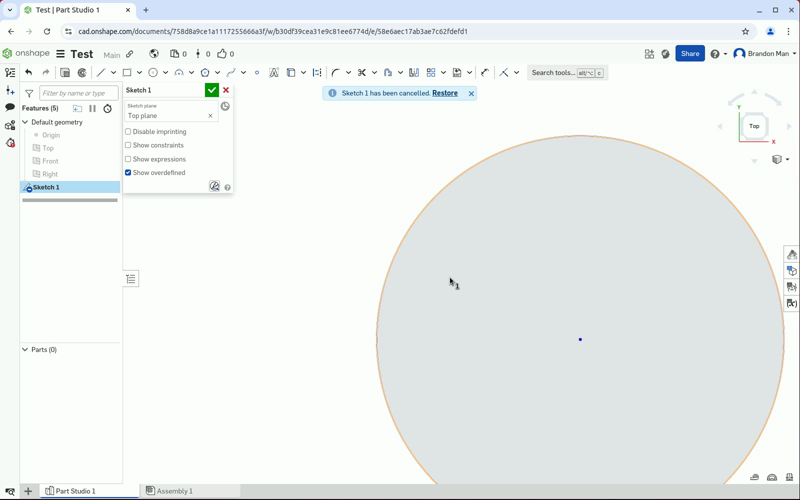
scroll(-6)
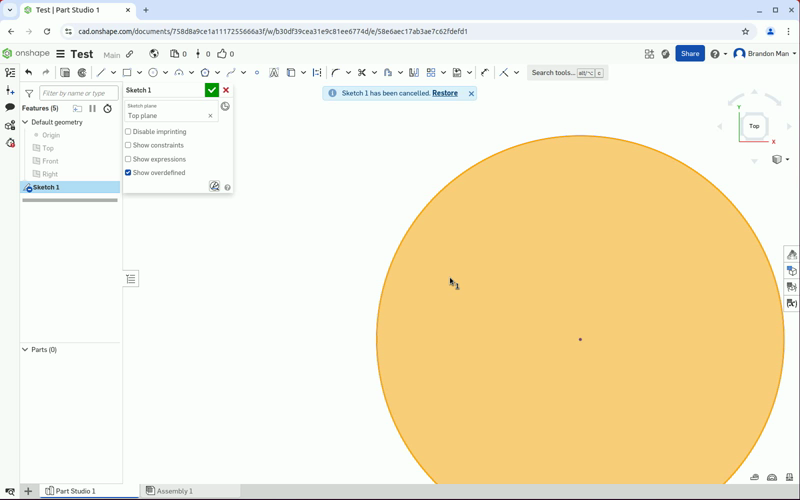
scroll(-6)
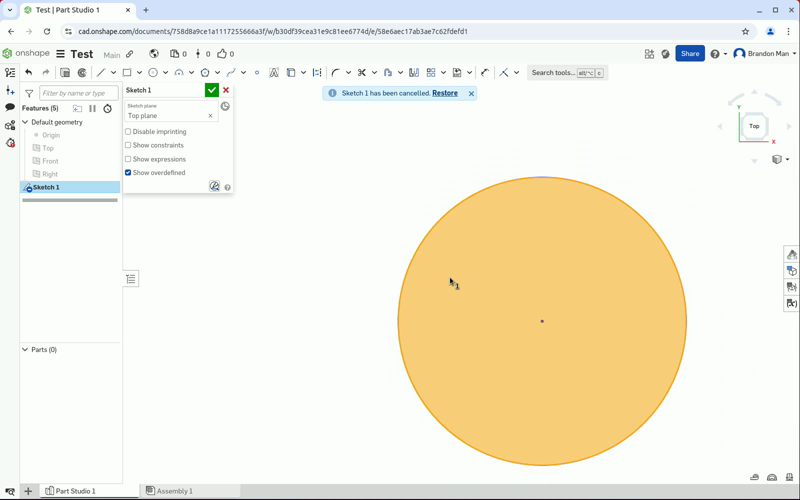
scroll(-6)
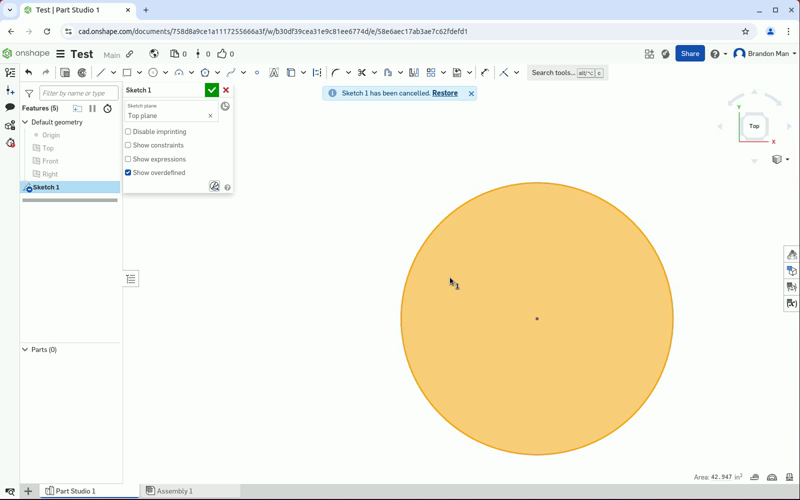
scroll(-6)
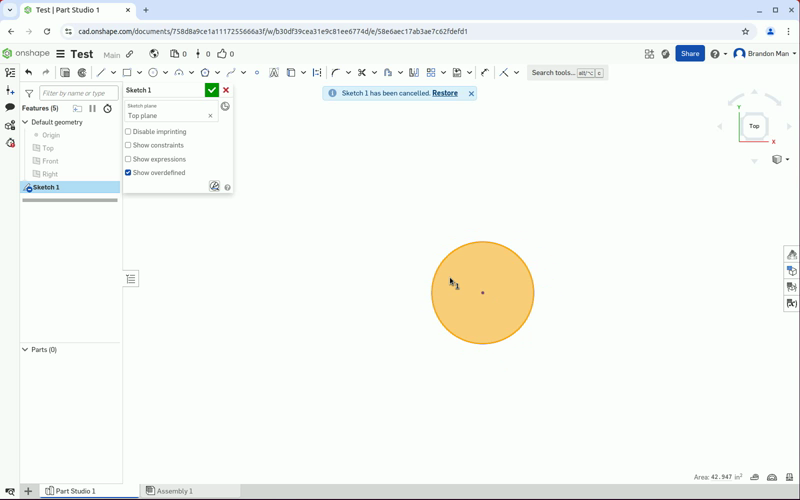
scroll(-6)
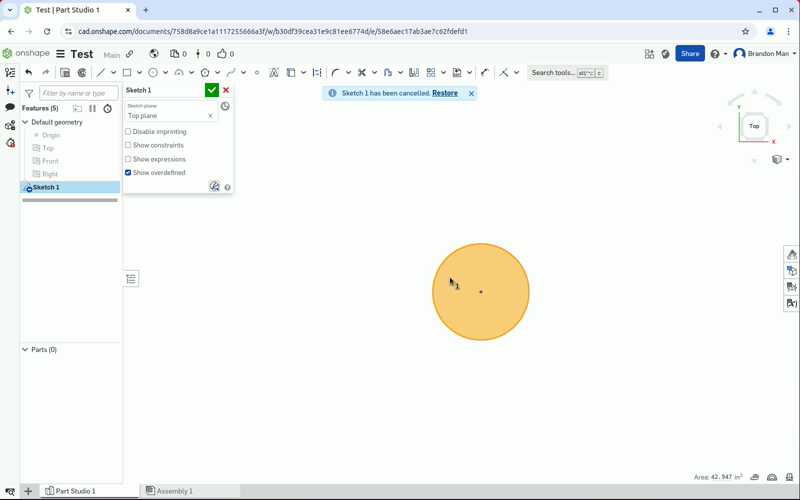
scroll(-6)
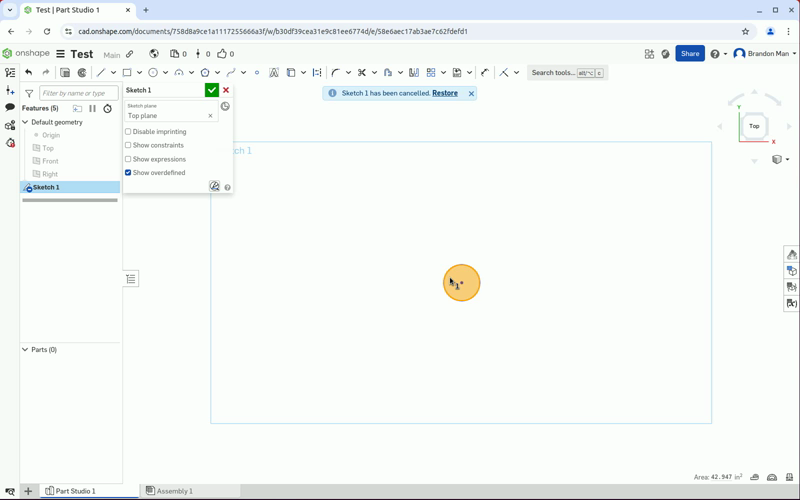
mouse_move(73, 352)
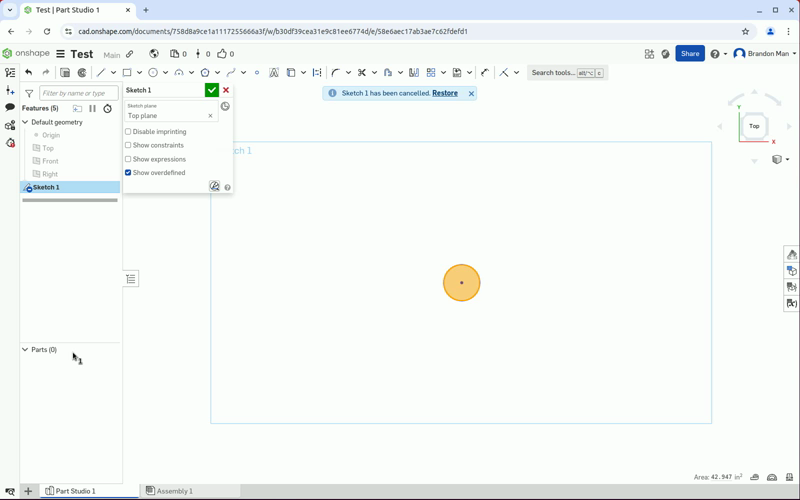
key(shift+y)
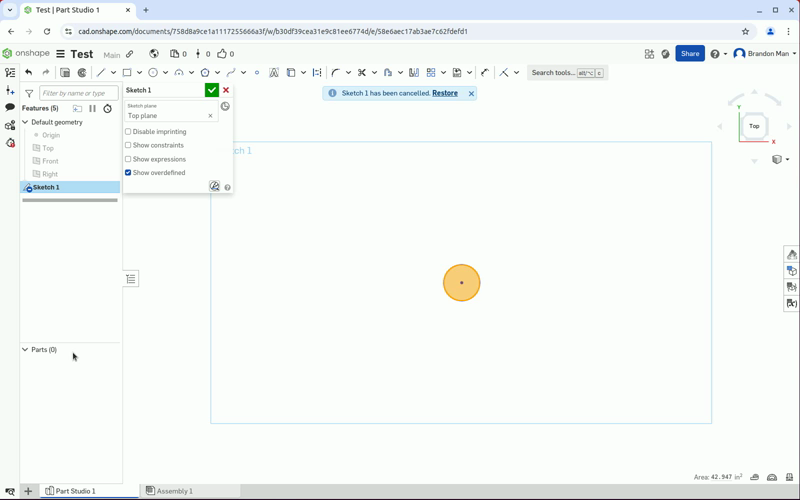
key(shift+e)
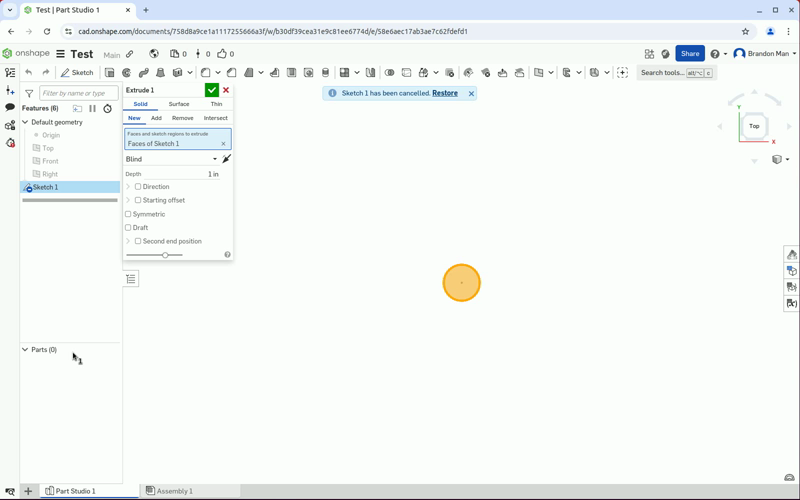
mouse_move(143, 106)
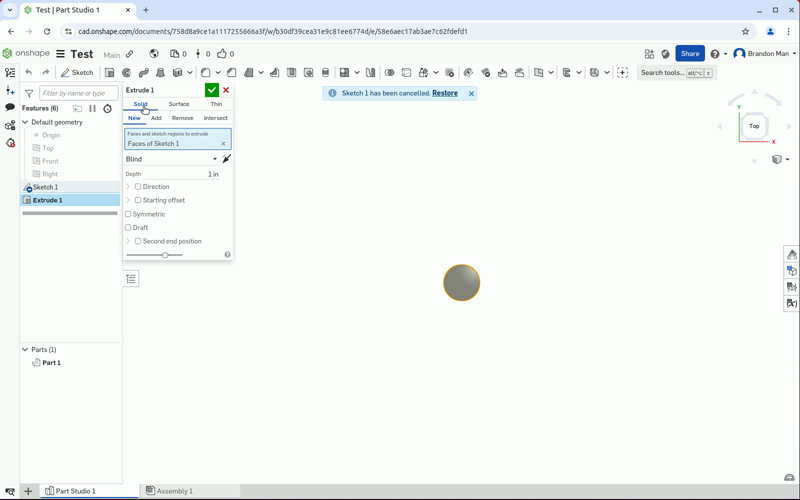
click(143, 106)
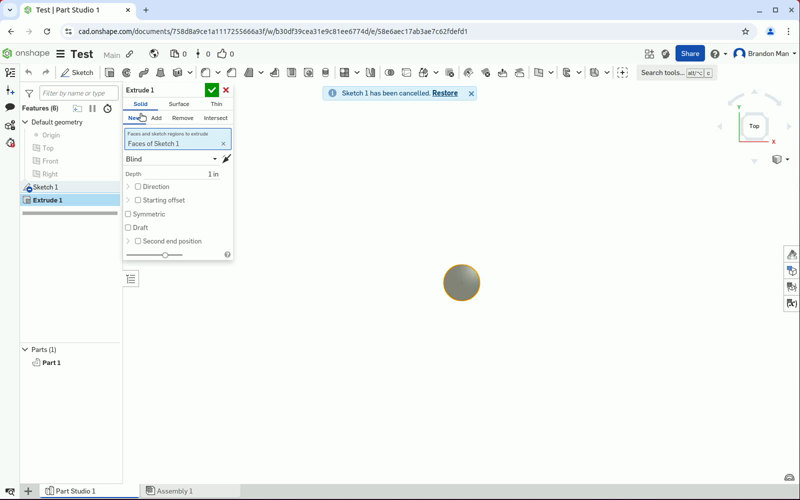
mouse_move(137, 120)
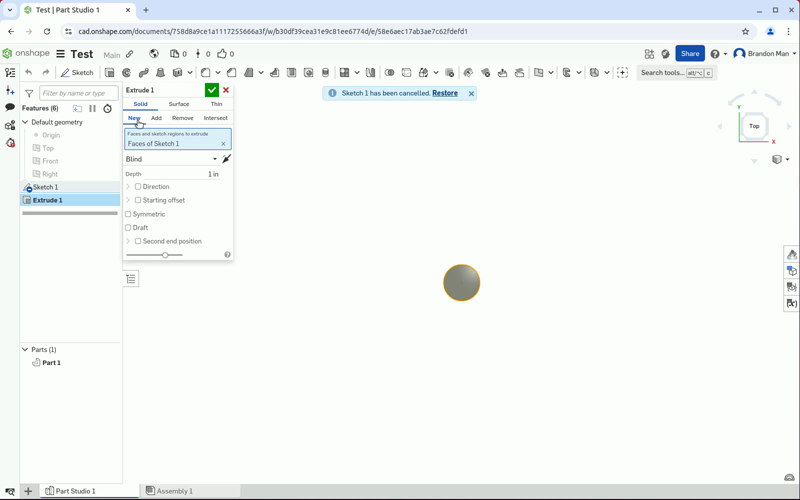
click(137, 120)
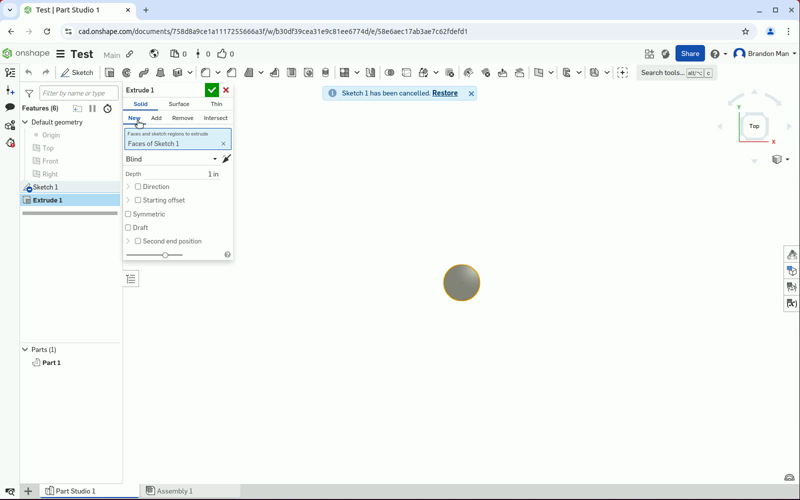
key(tab, 4)
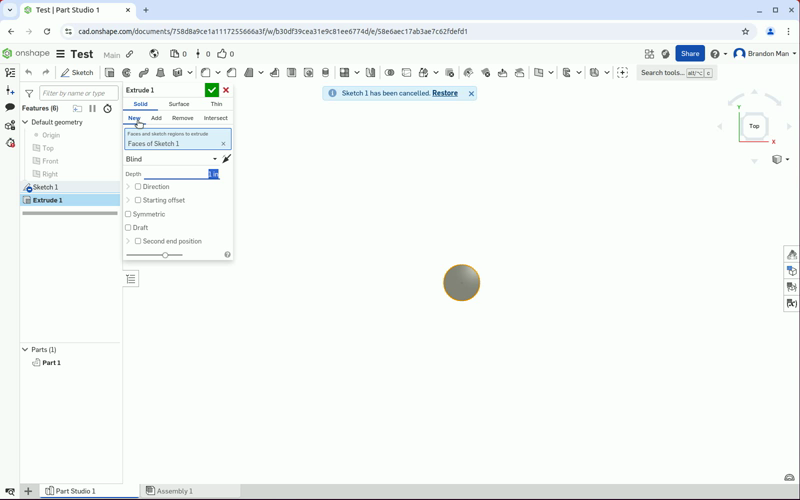
text(4.574)
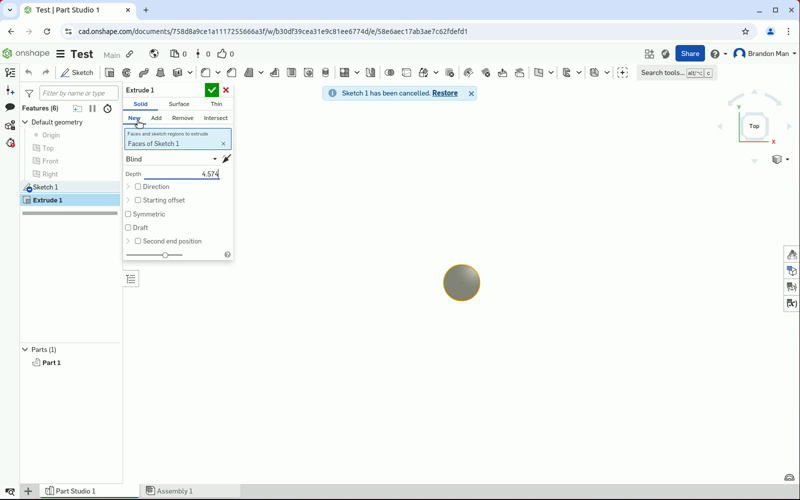
key(enter)
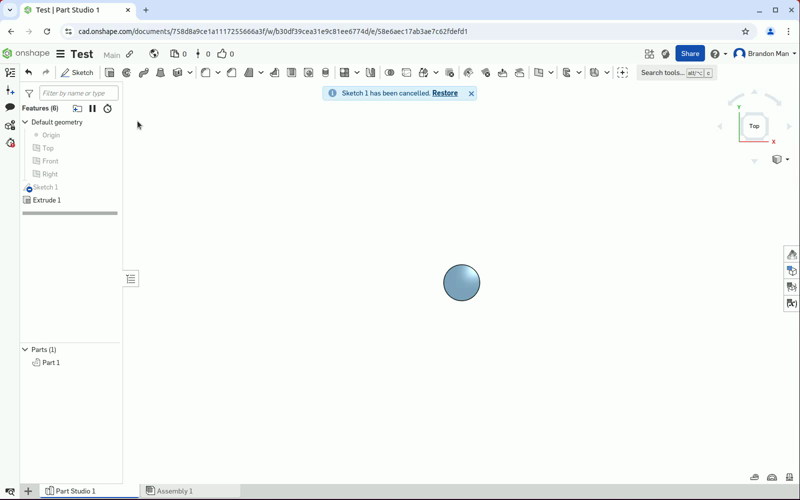
key(shift+h)
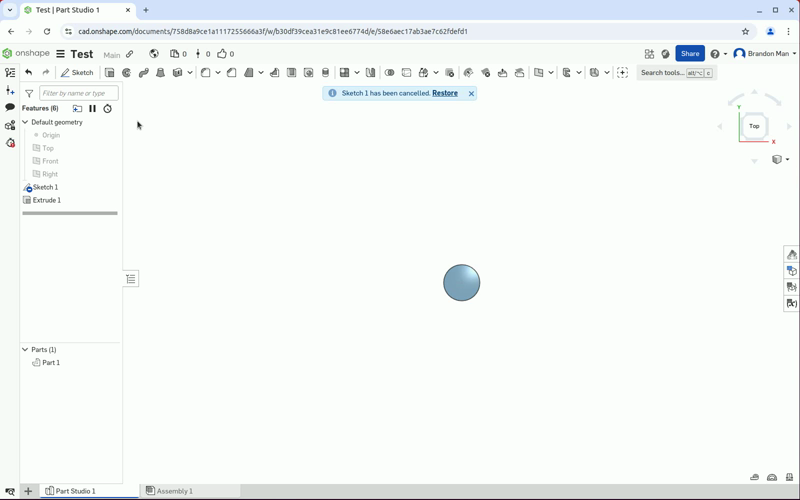
key(shift+h)
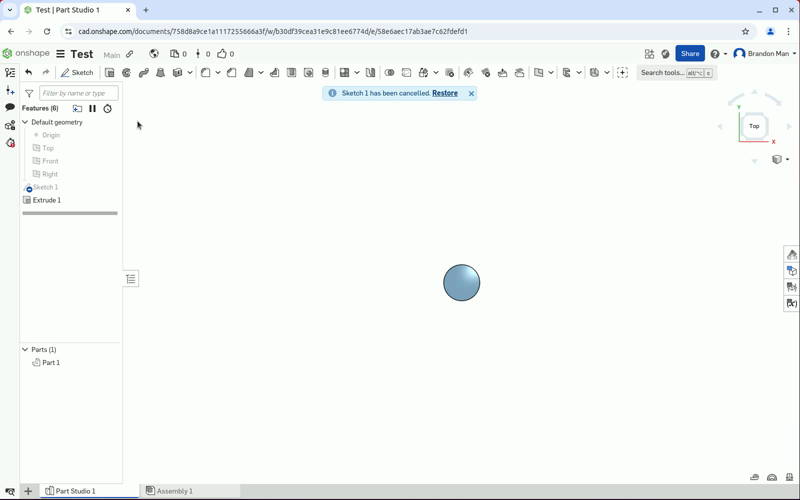
mouse_move(73, 189)
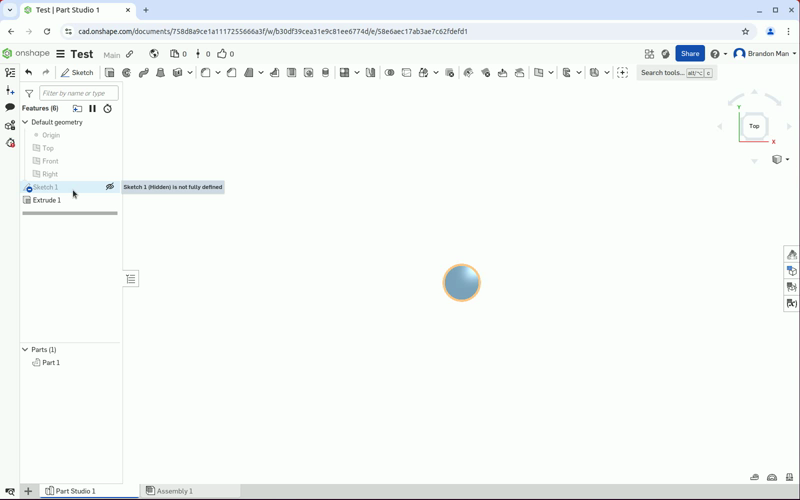
click(73, 189)
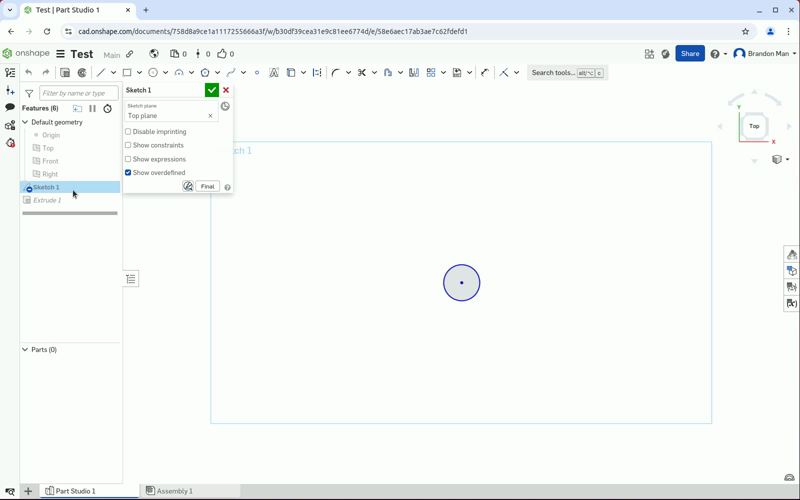
mouse_move(229, 92)
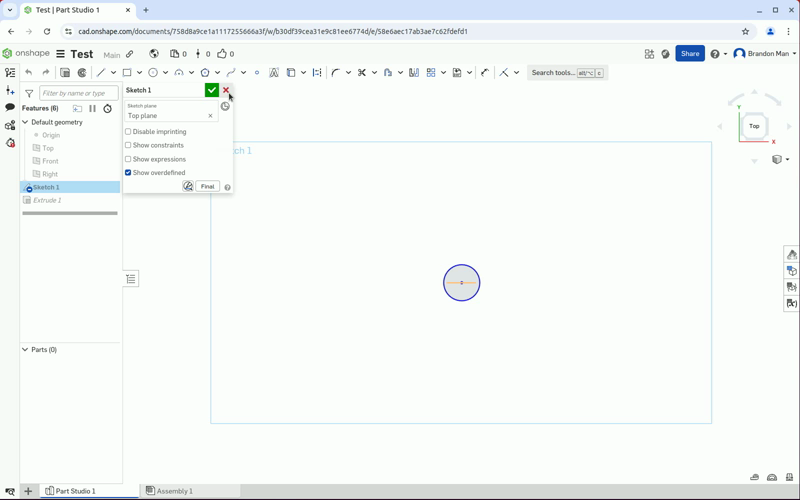
click(229, 92)
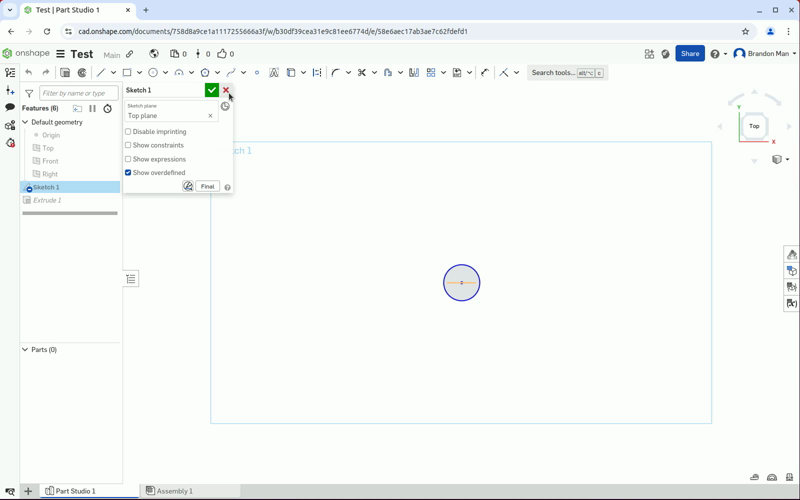
key(shift+s)
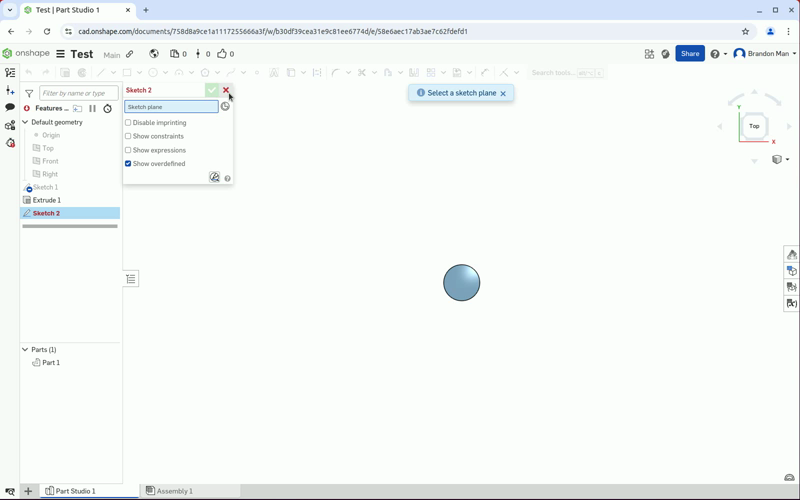
mouse_move(73, 150)
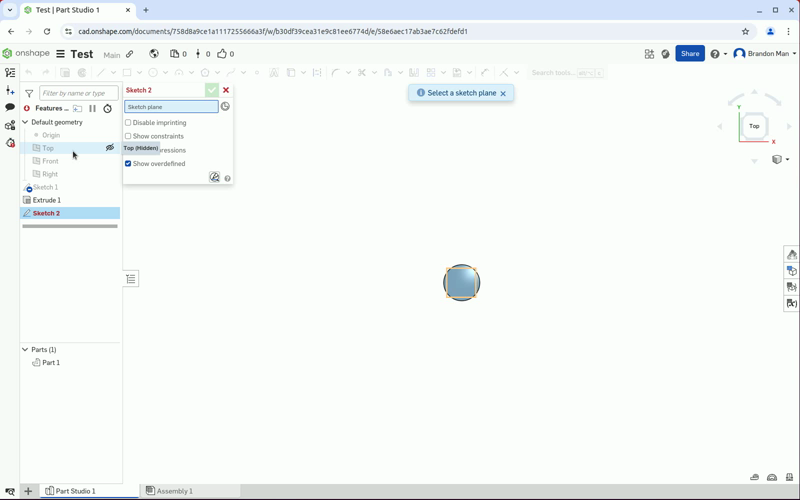
click(73, 150)
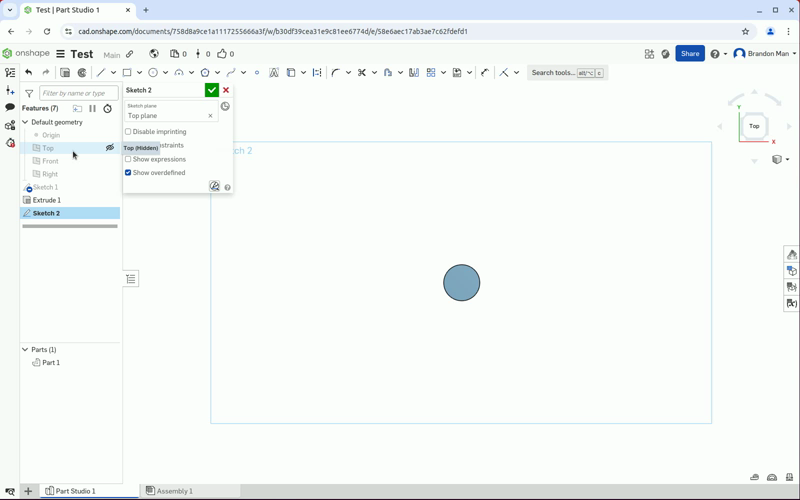
mouse_move(73, 352)
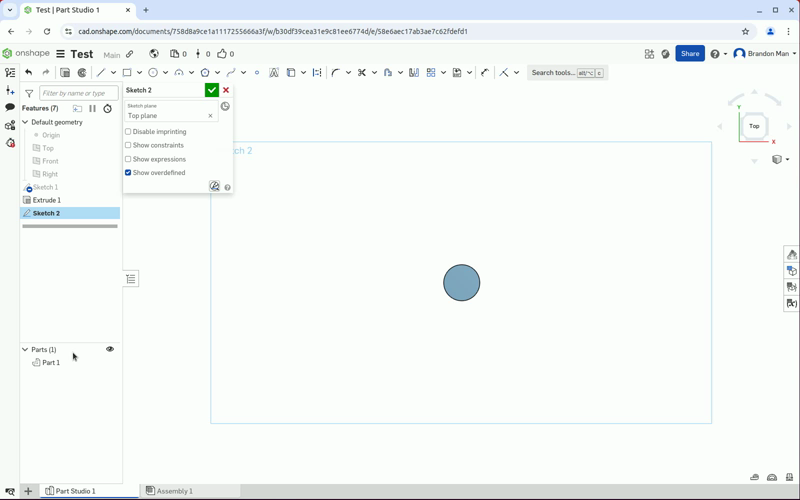
key(y)
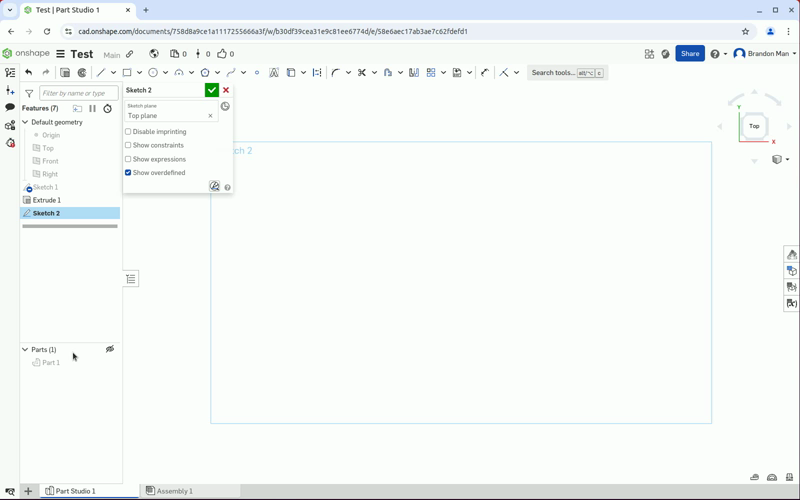
key(c)
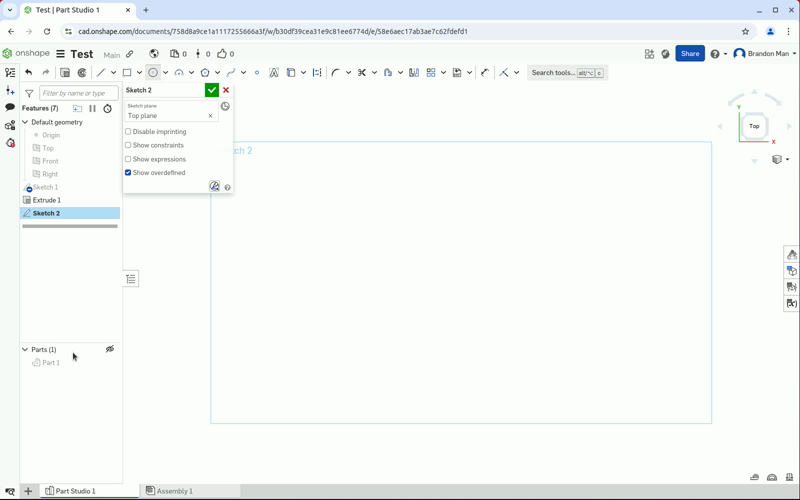
key_down(shift)
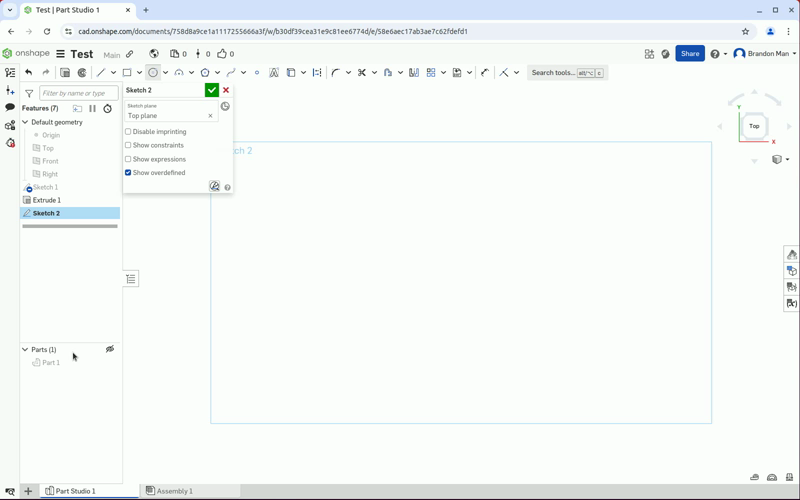
mouse_move(461, 184)
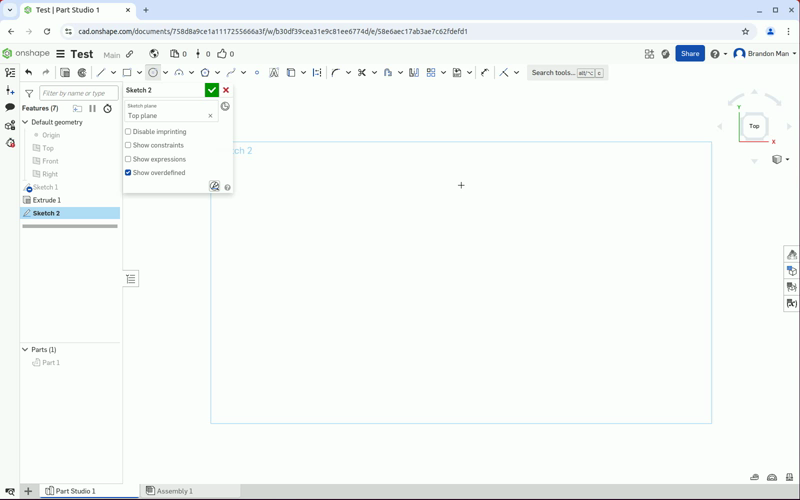
click(461, 184)
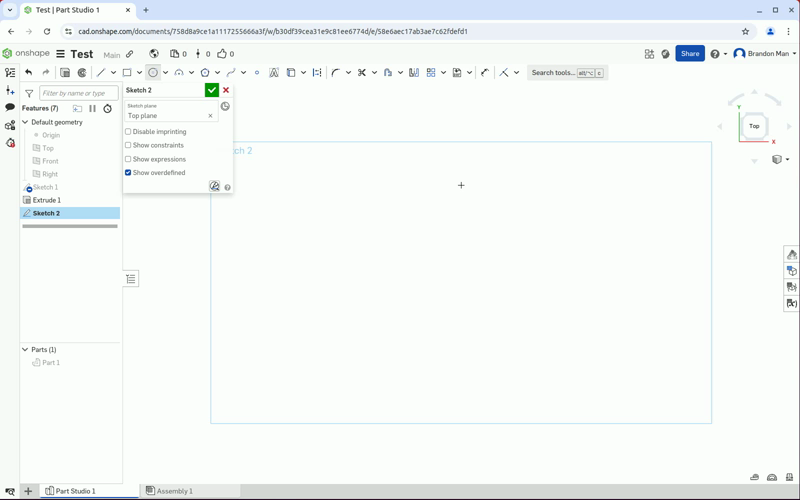
key_up(shift)
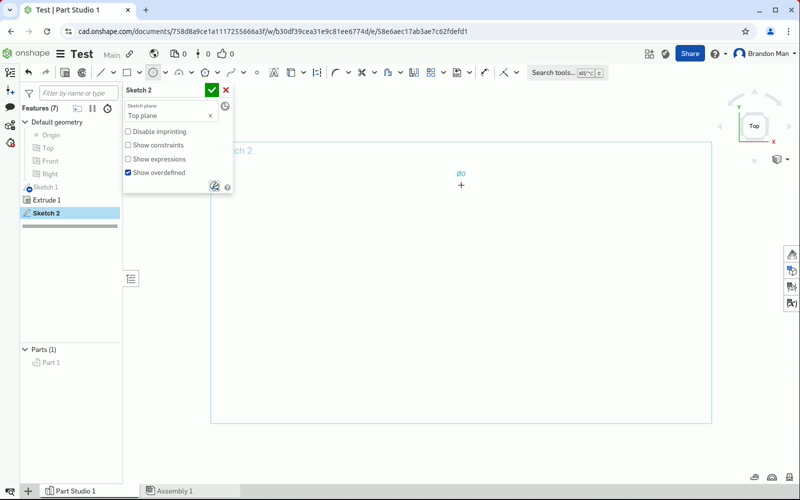
mouse_move(476, 184)
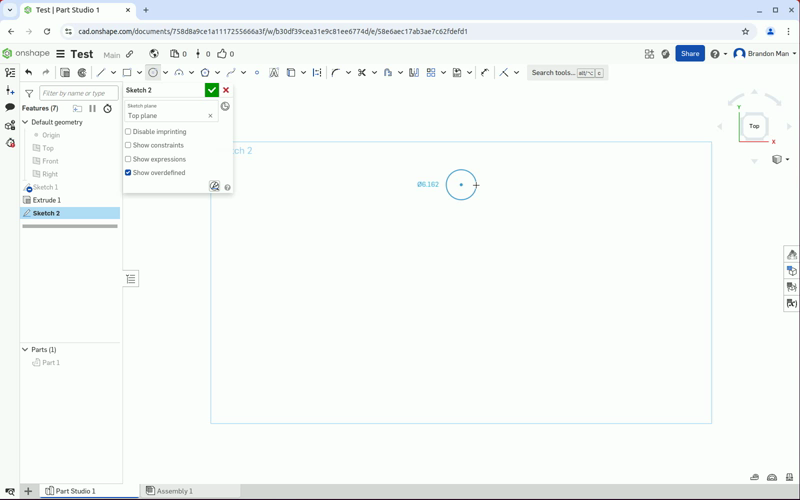
click(476, 184)
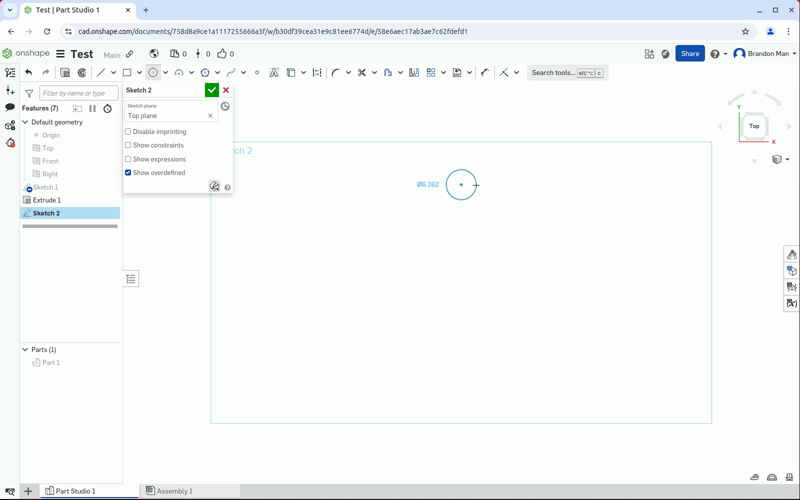
key(esc)
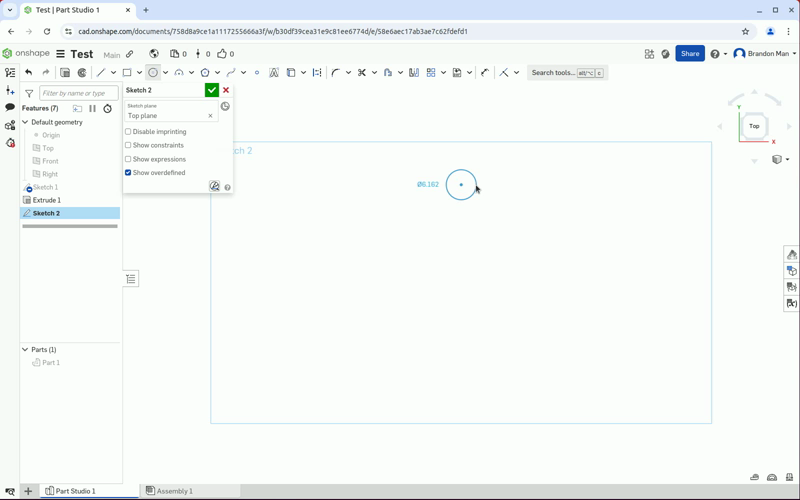
mouse_move(456, 179)
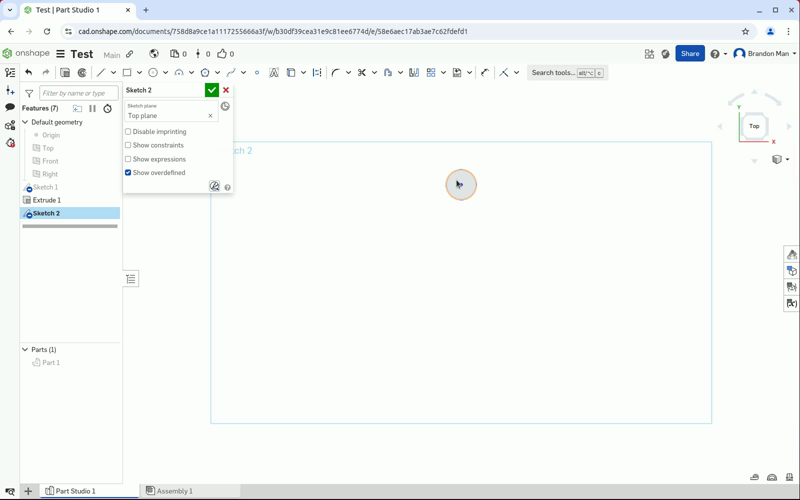
scroll(6)
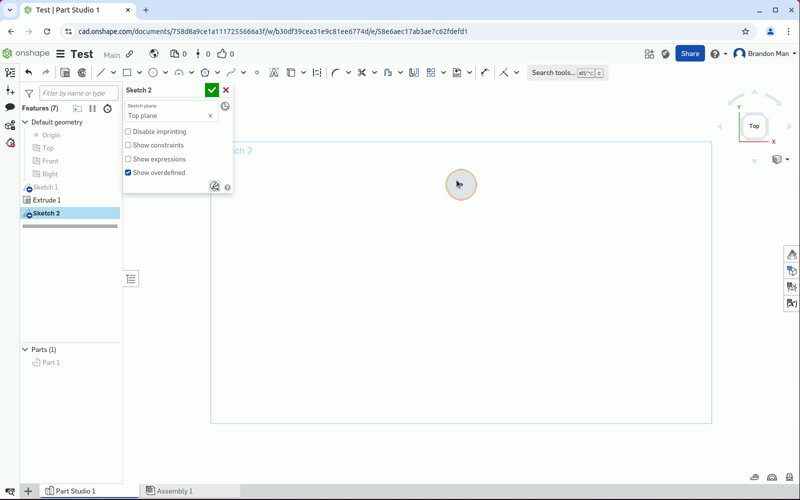
scroll(6)
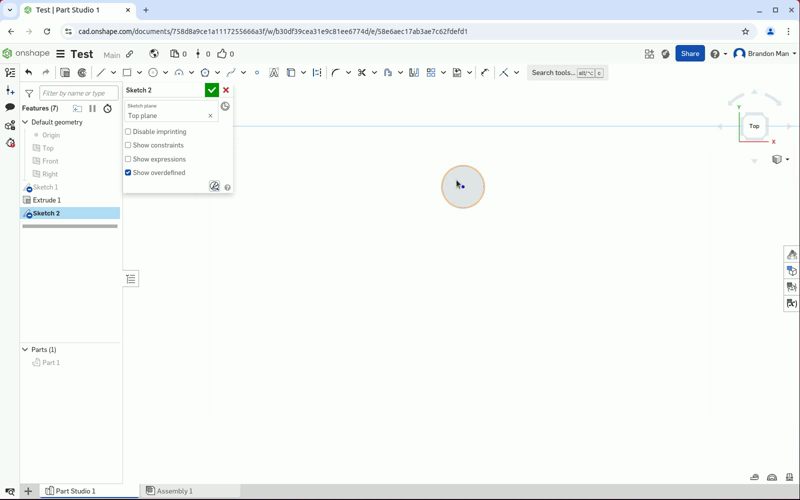
scroll(6)
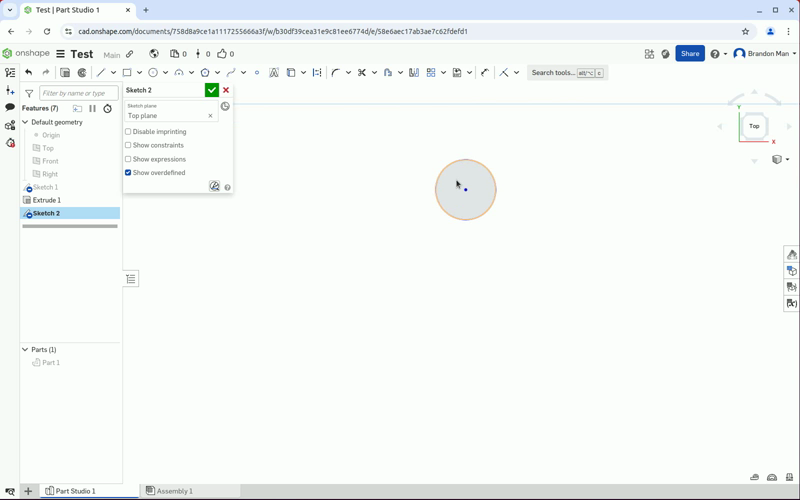
scroll(6)
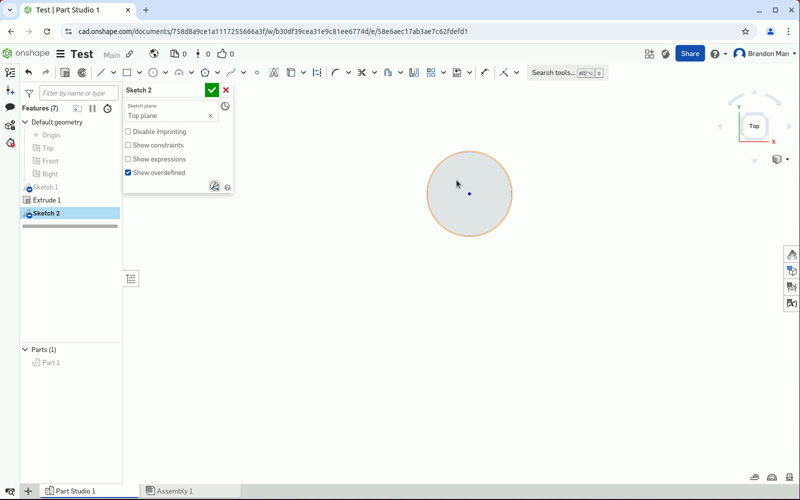
scroll(6)
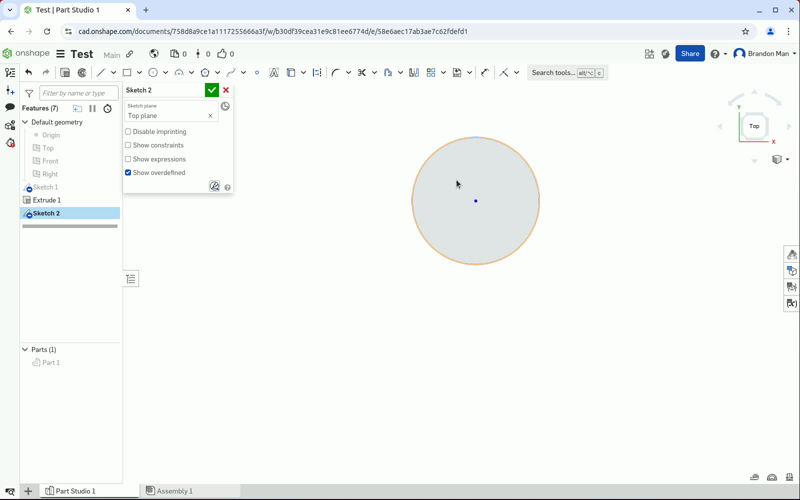
scroll(6)
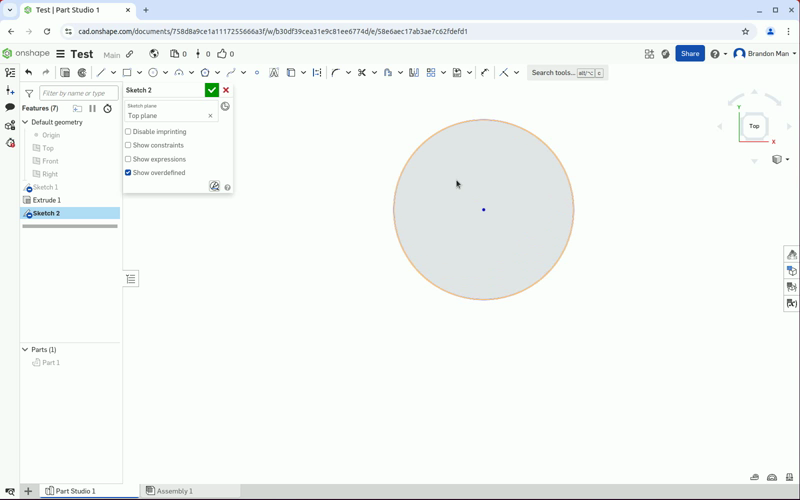
scroll(6)
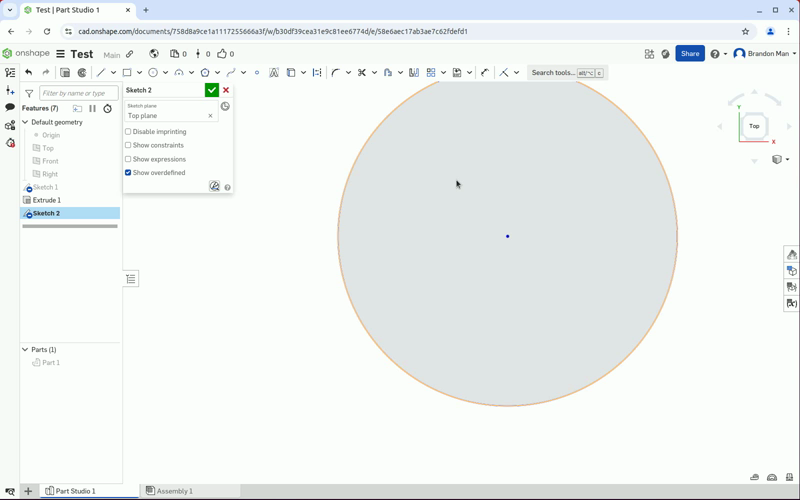
click(456, 179)
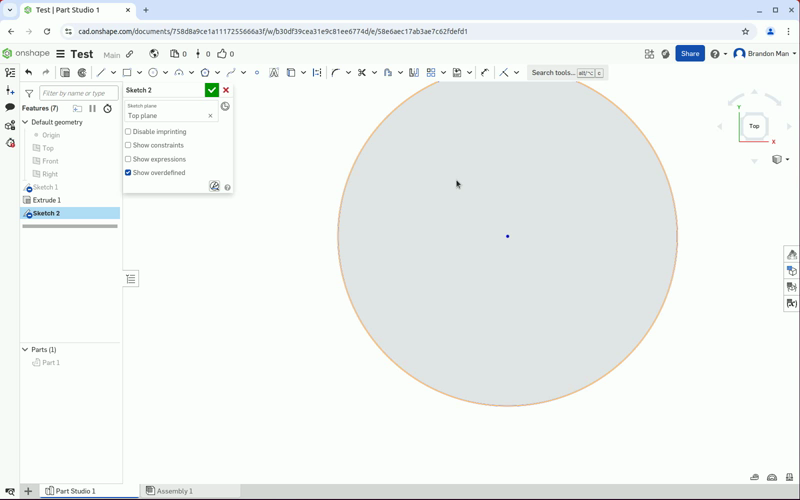
scroll(-6)
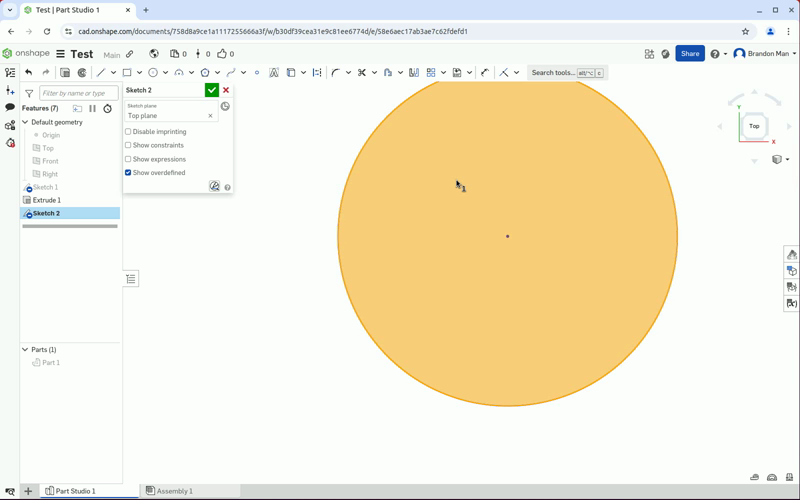
scroll(-6)
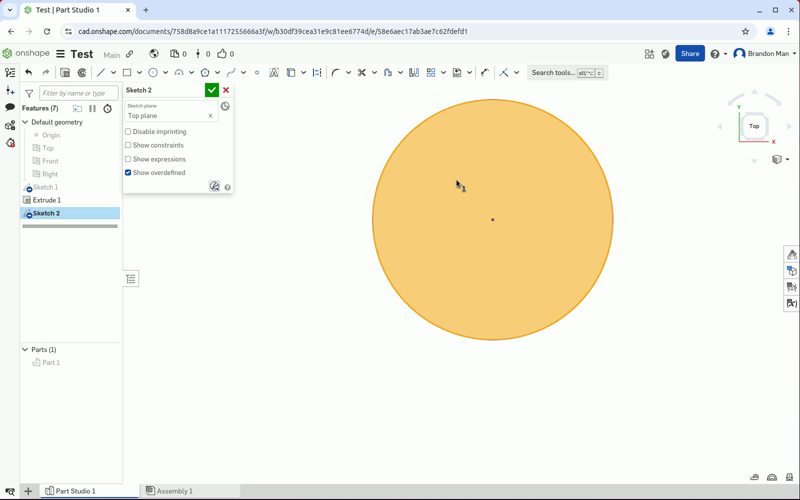
scroll(-6)
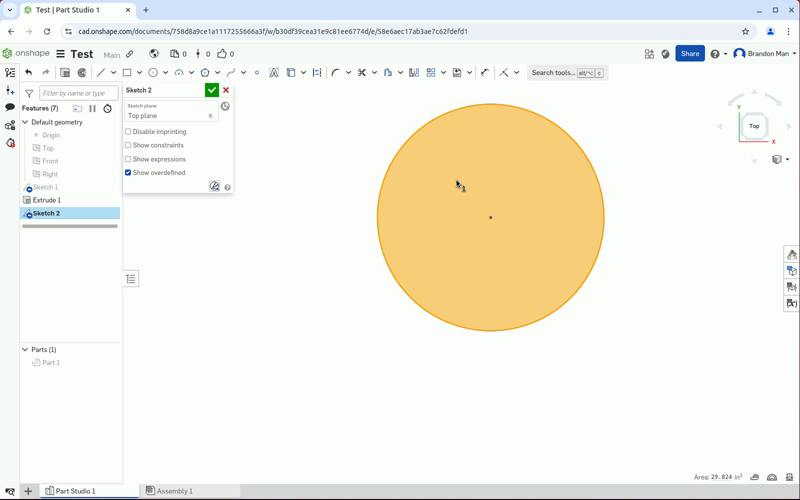
scroll(-6)
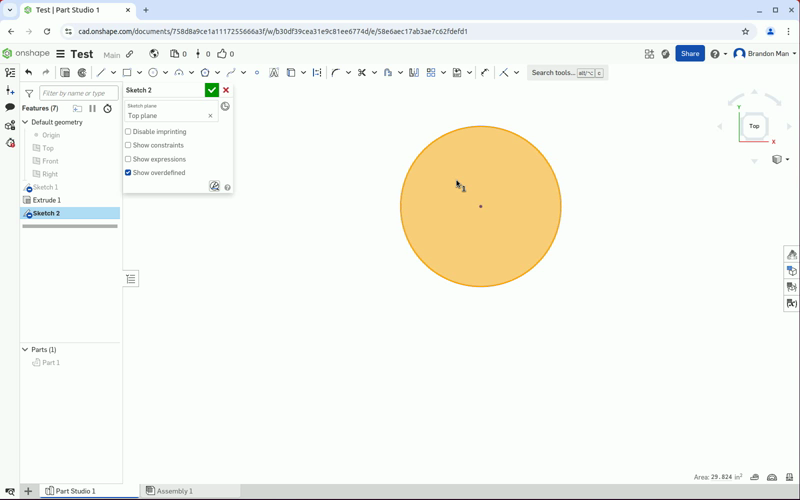
scroll(-6)
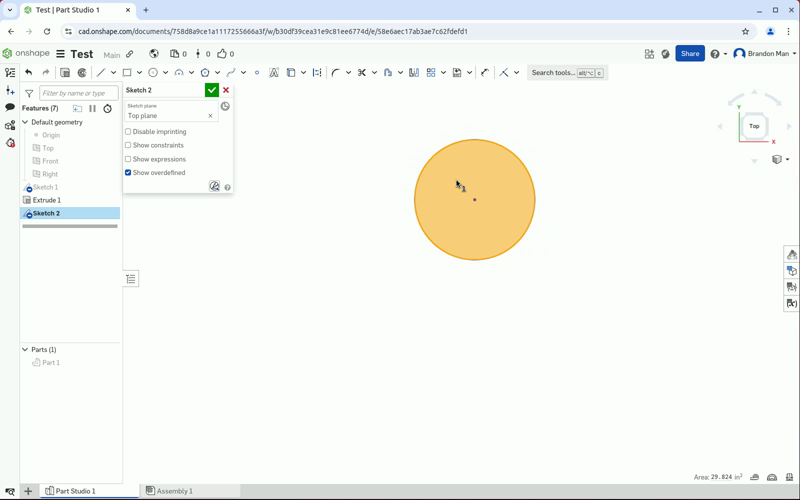
scroll(-6)
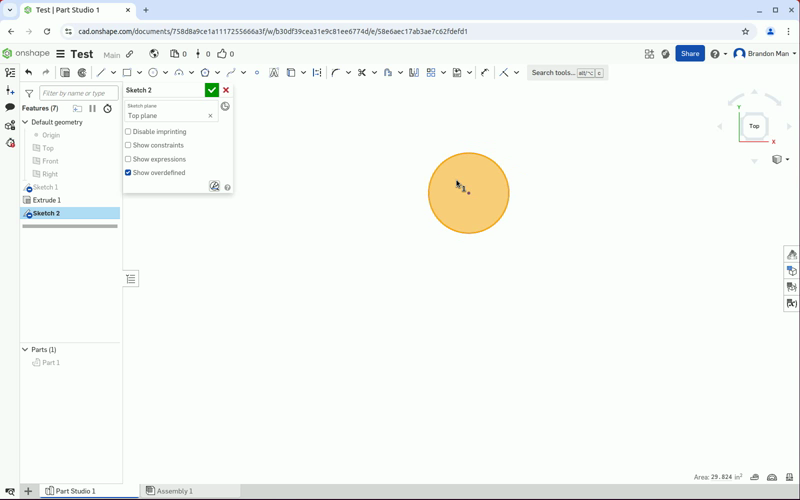
scroll(-6)
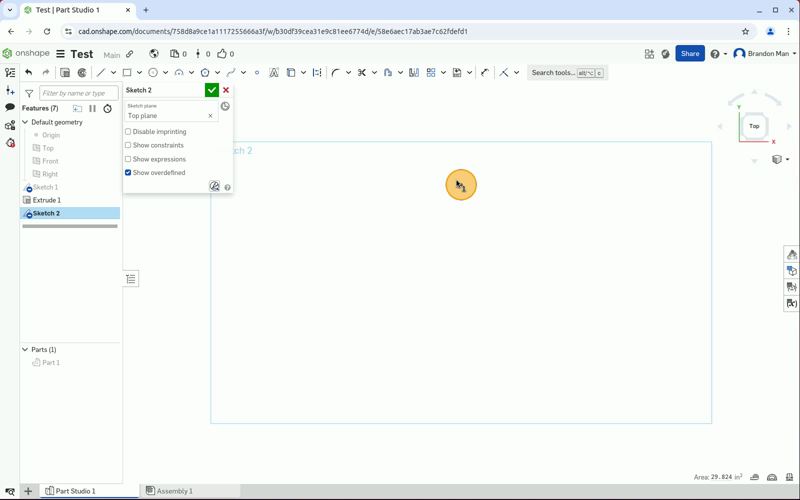
mouse_move(73, 352)
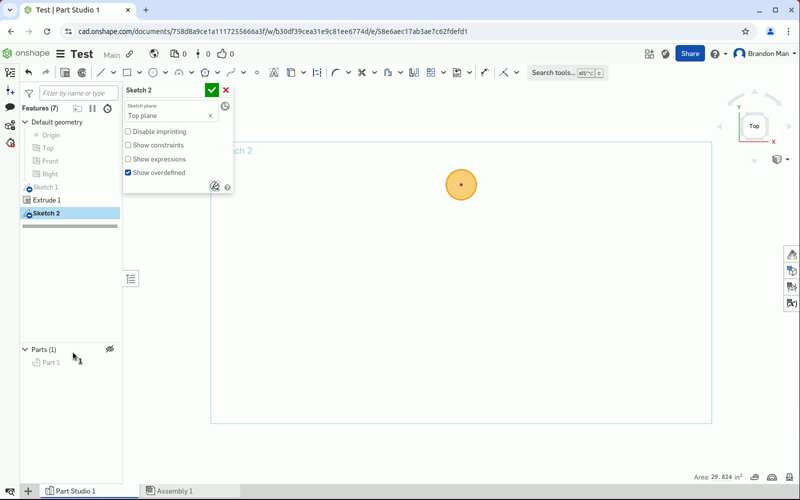
key(shift+y)
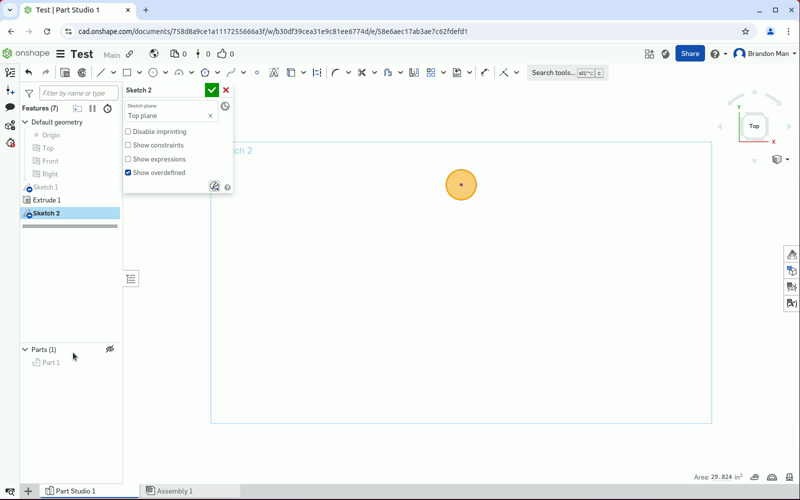
key(shift+e)
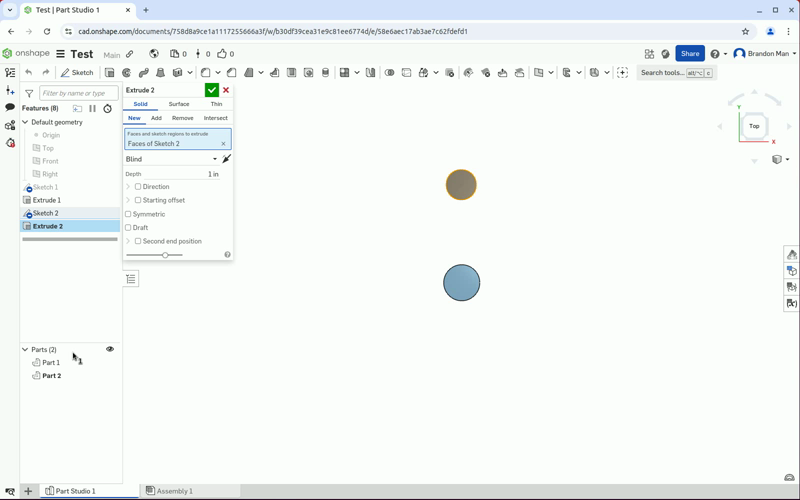
mouse_move(143, 106)
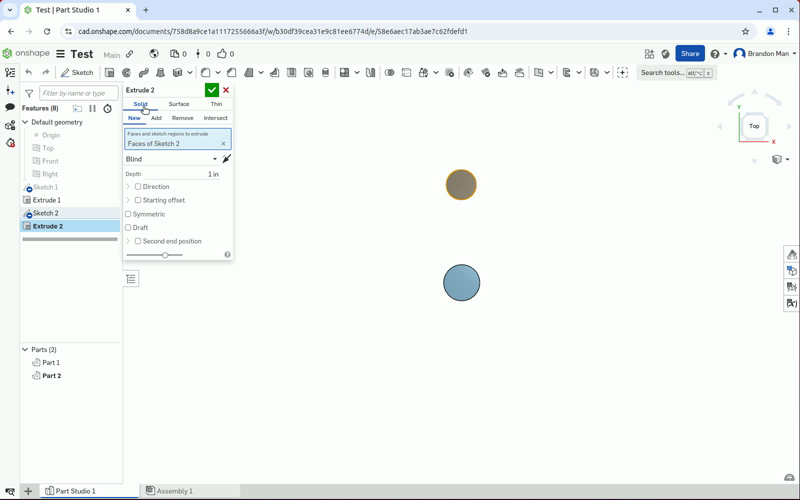
click(143, 106)
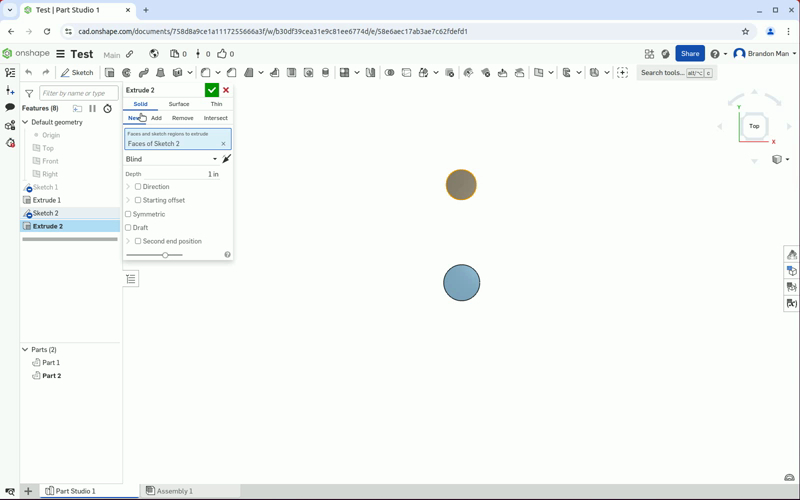
mouse_move(137, 120)
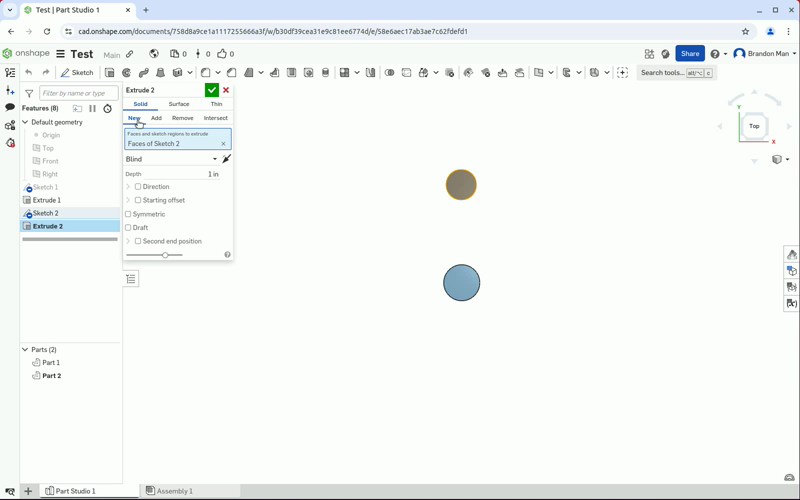
click(137, 120)
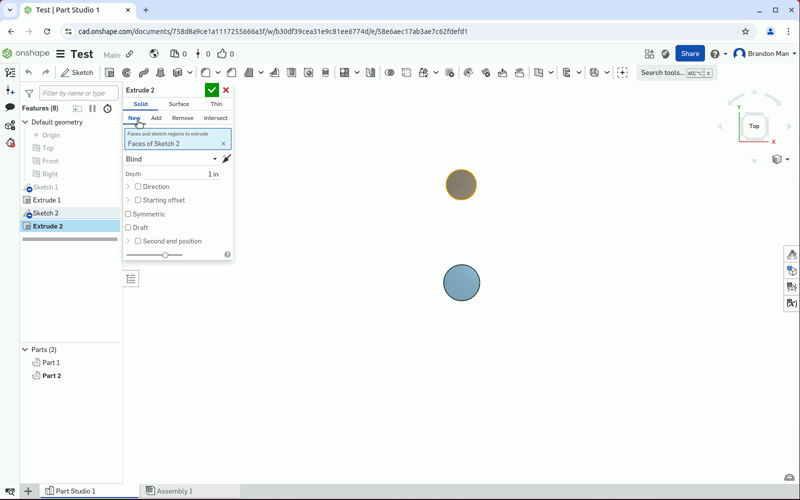
key(tab, 4)
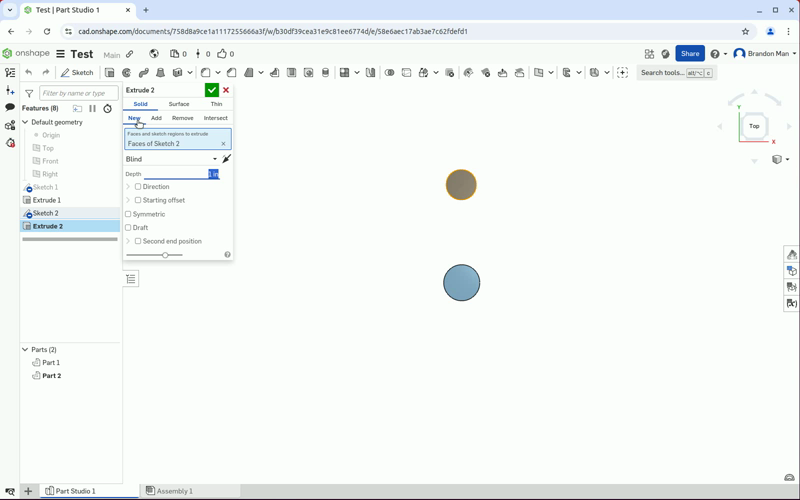
text(4.574)
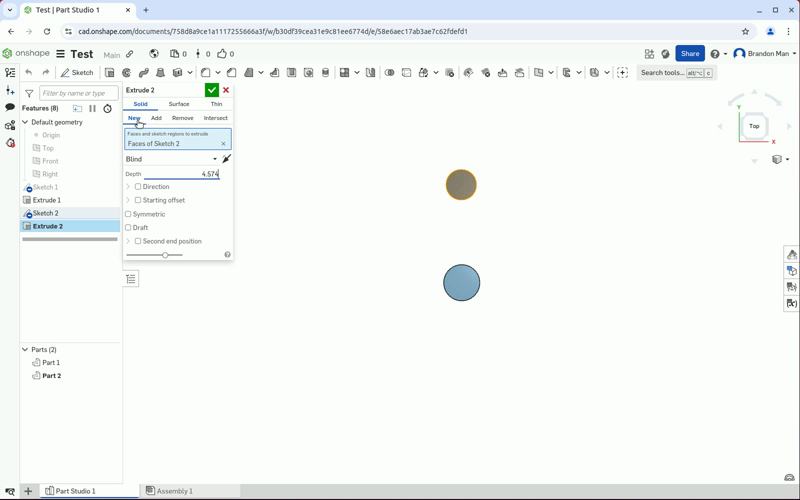
key(enter)
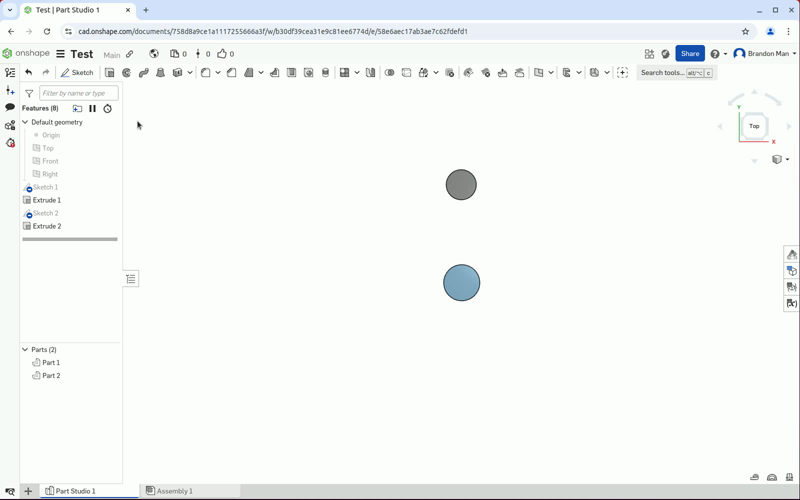
key(shift+h)
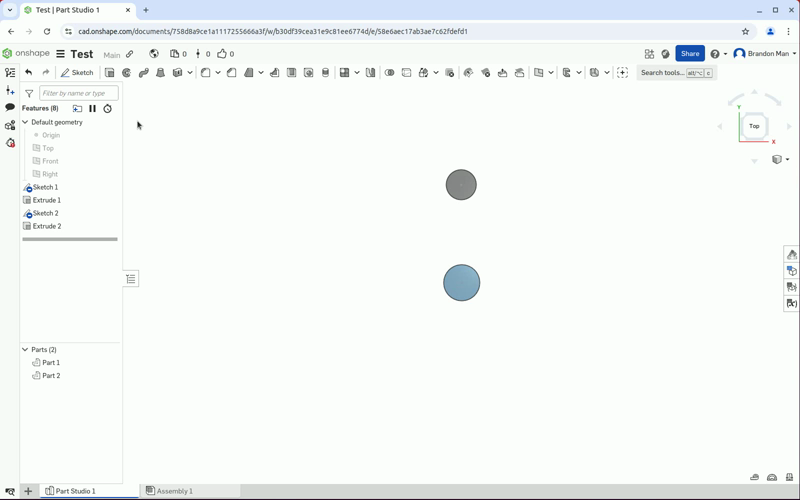
key(shift+h)
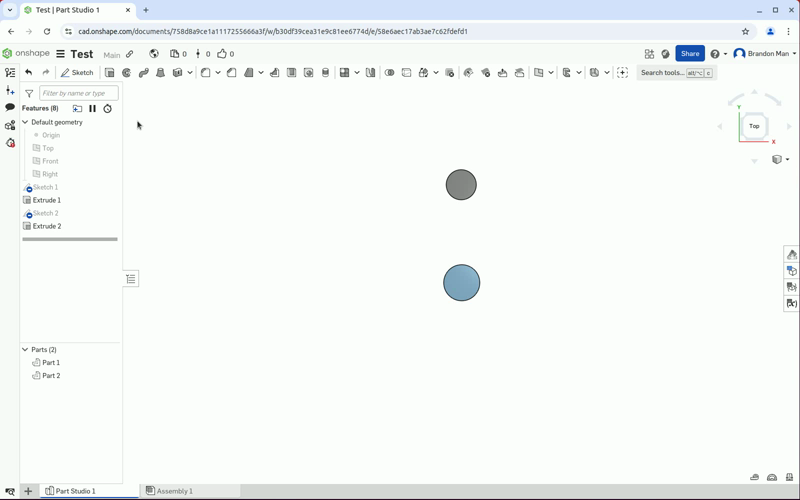
mouse_move(73, 189)
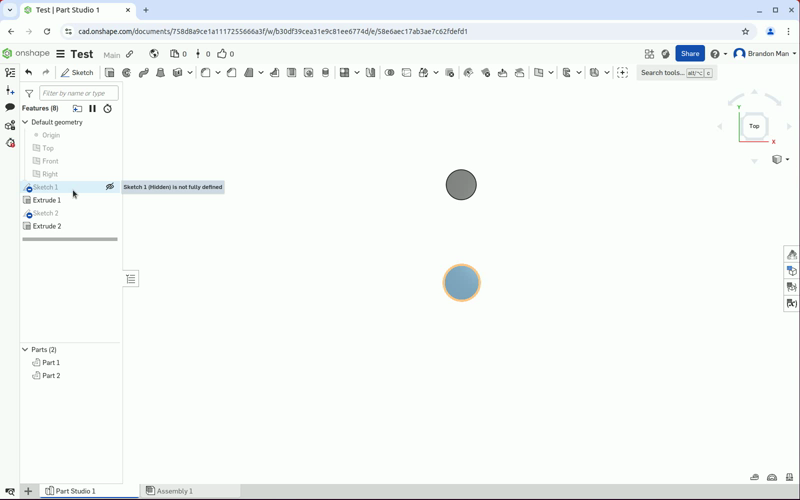
click(73, 189)
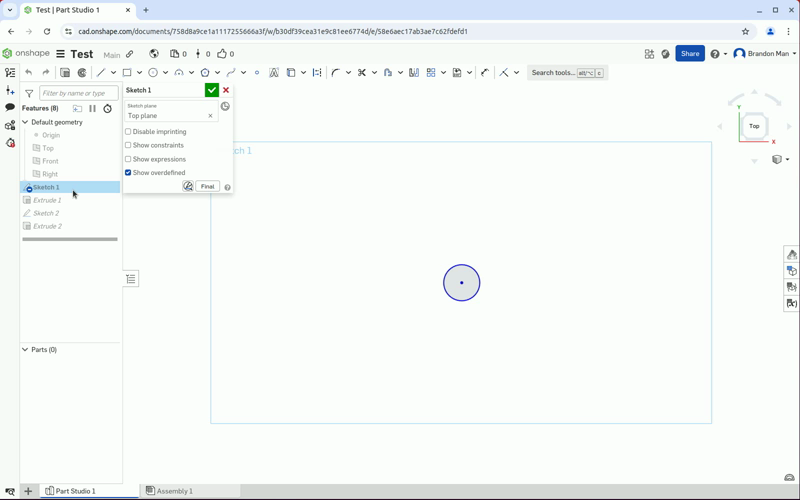
mouse_move(229, 92)
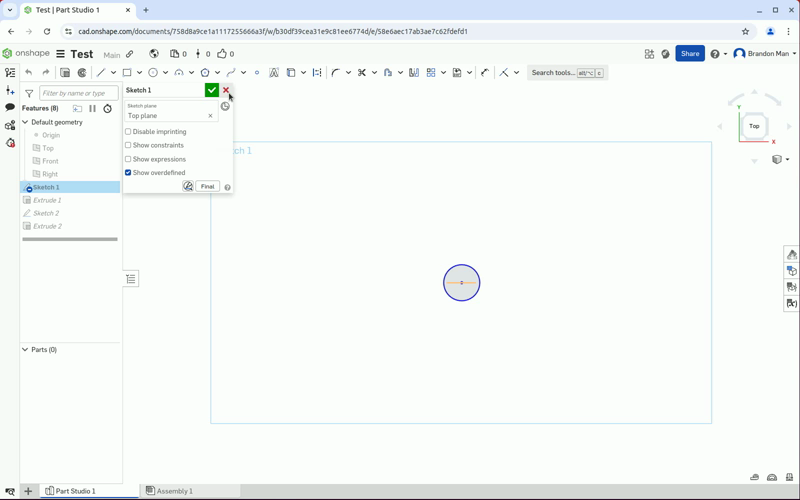
click(229, 92)
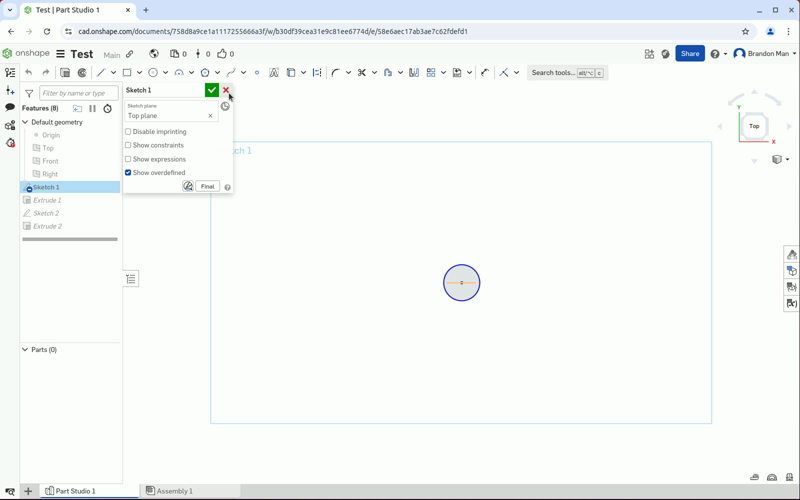
key(shift+s)
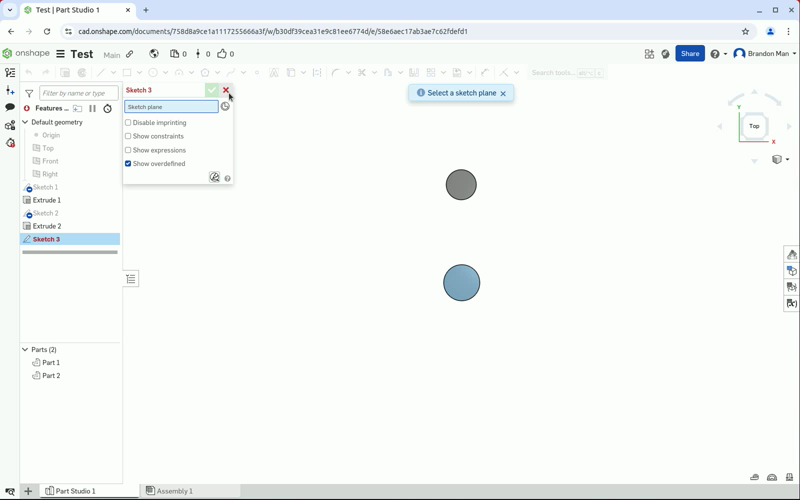
mouse_move(73, 150)
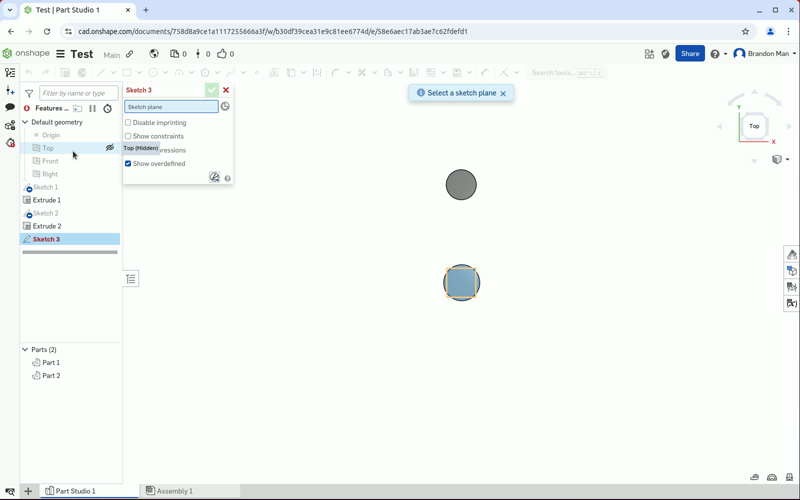
click(73, 150)
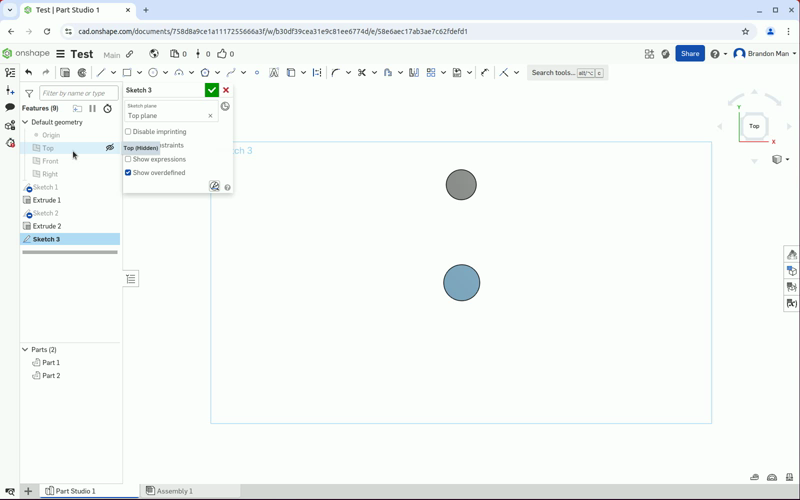
mouse_move(73, 352)
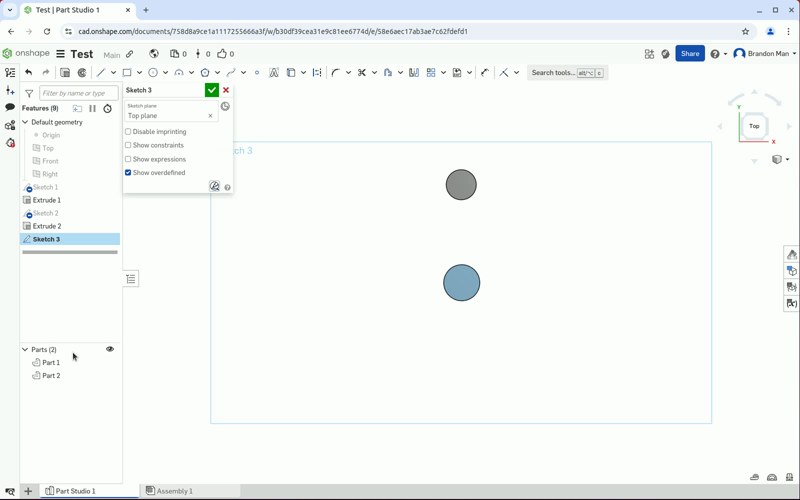
key(y)
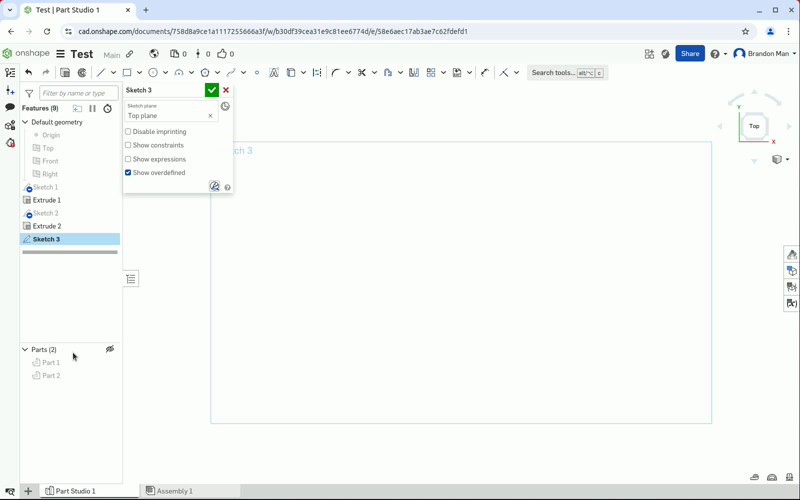
key(a)
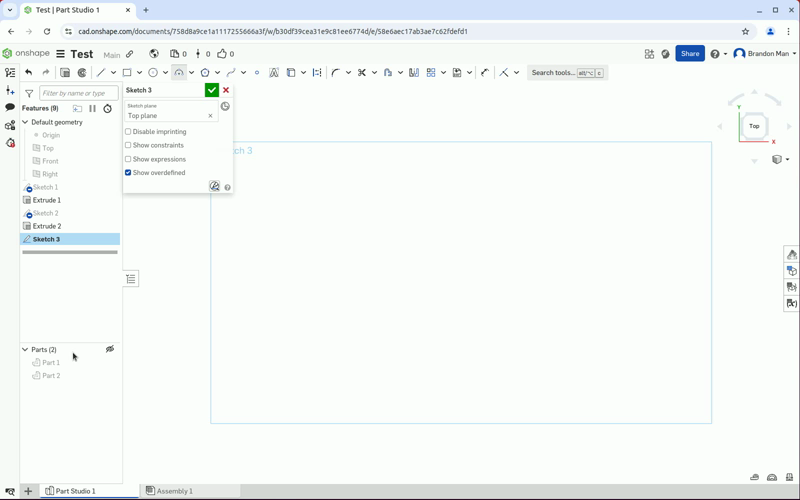
key_down(shift)
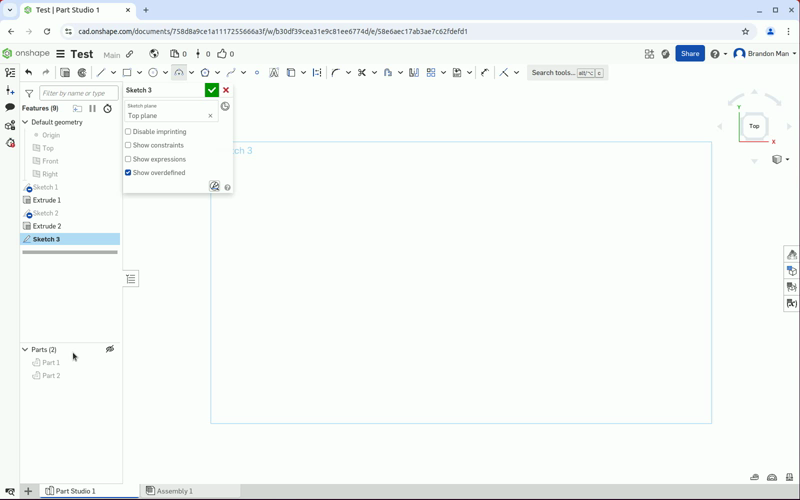
mouse_move(460, 266)
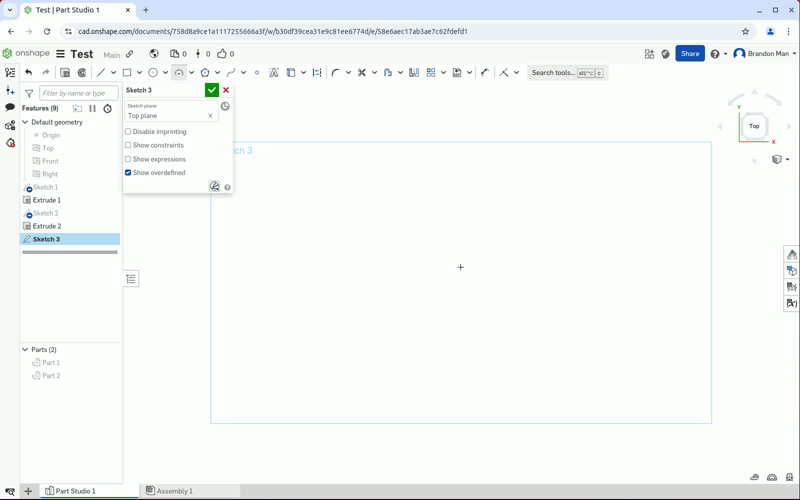
click(460, 266)
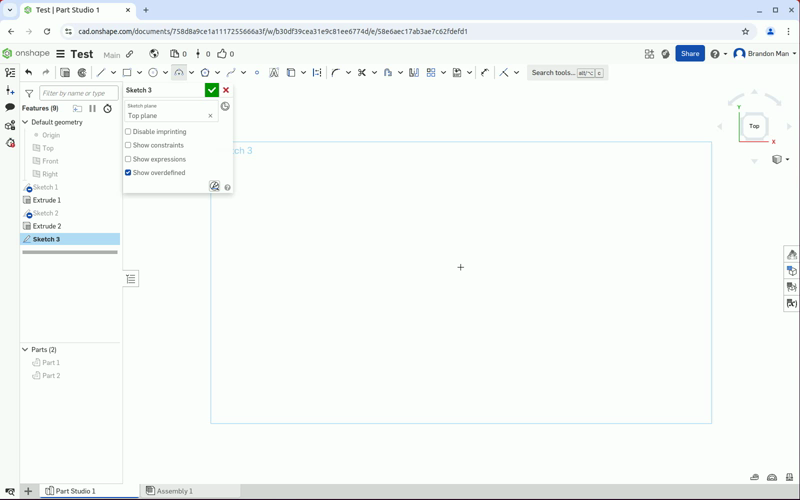
key_up(shift)
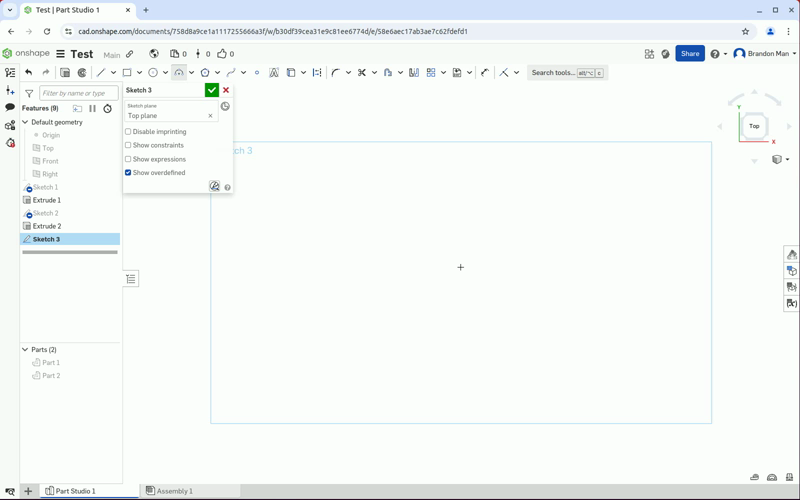
key_down(shift)
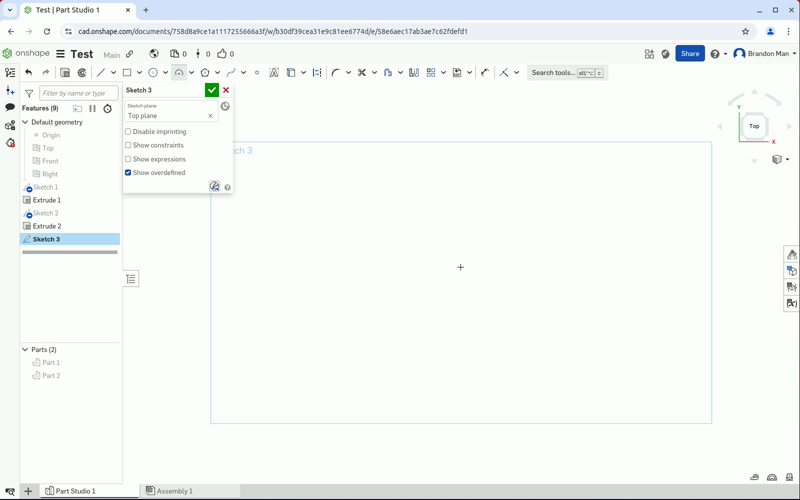
mouse_move(478, 282)
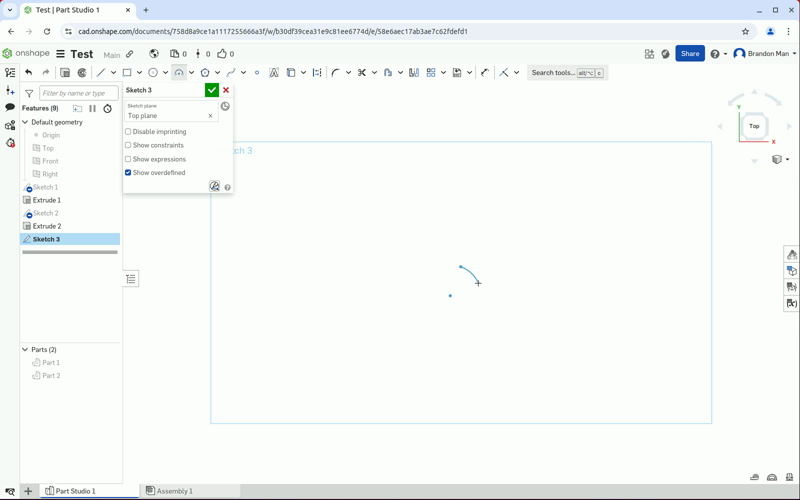
click(478, 282)
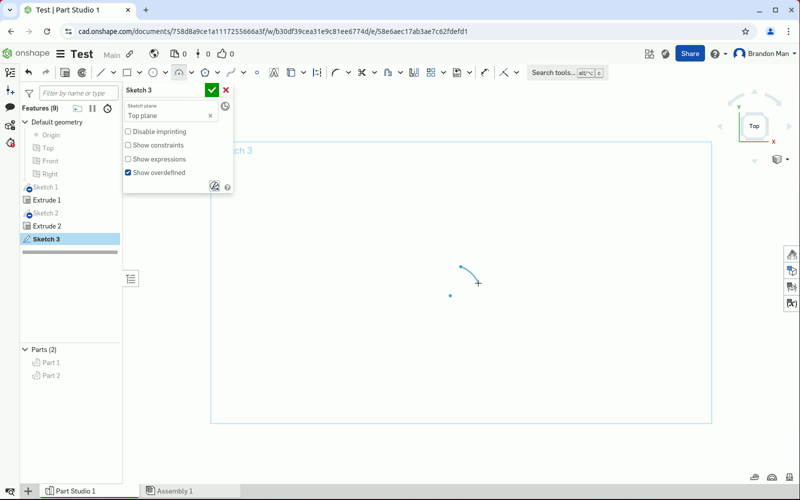
mouse_move(472, 271)
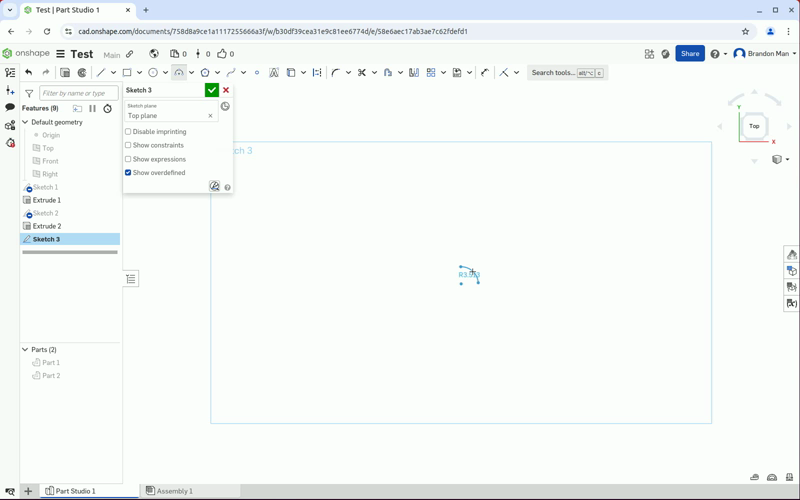
click(472, 271)
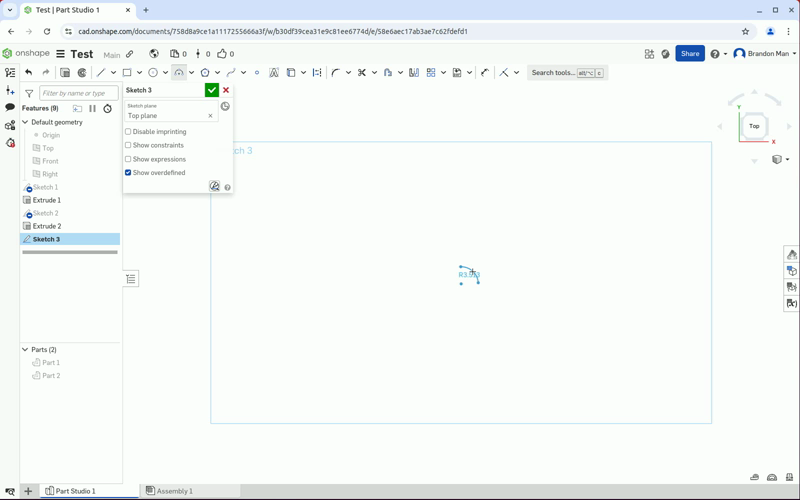
key_up(shift)
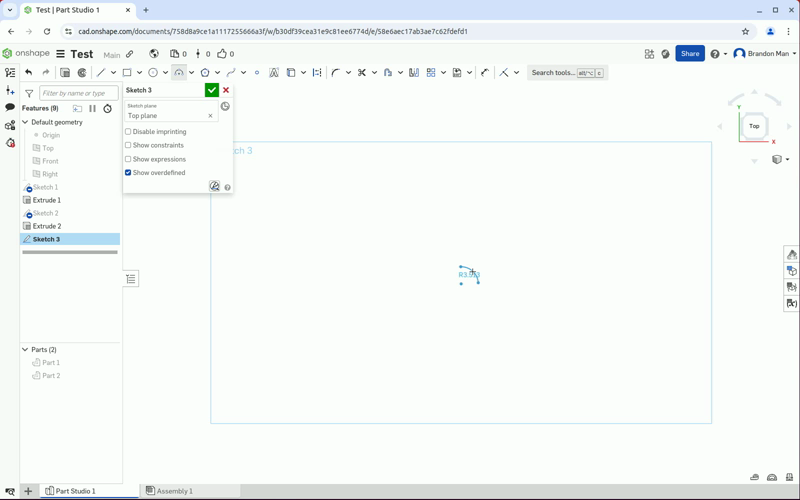
key(esc)
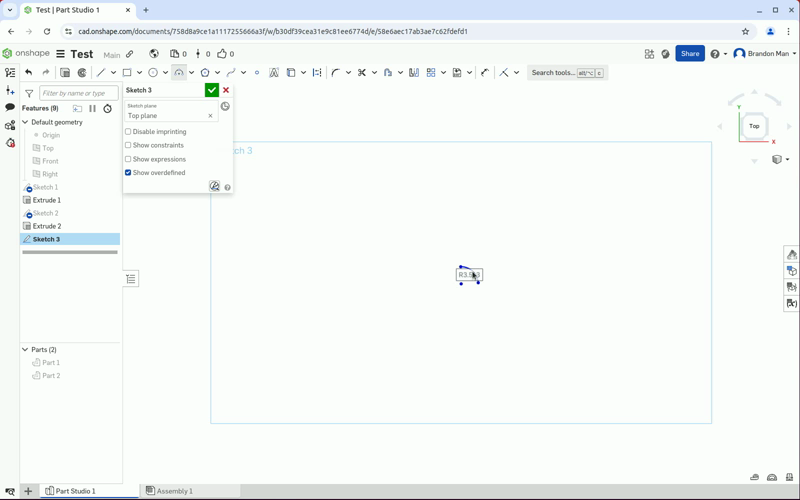
key(l)
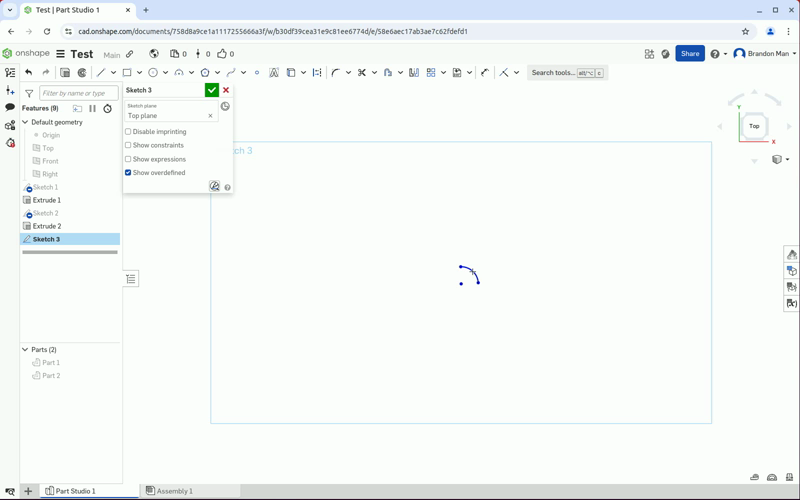
mouse_move(478, 282)
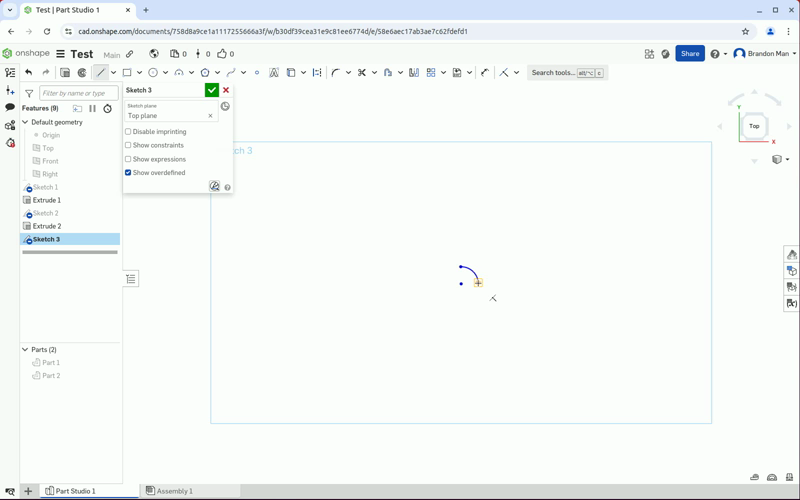
click(478, 282)
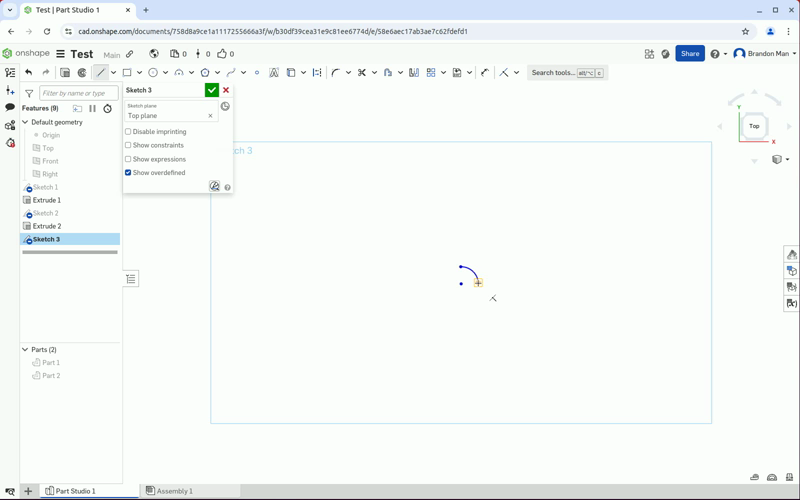
key_down(shift)
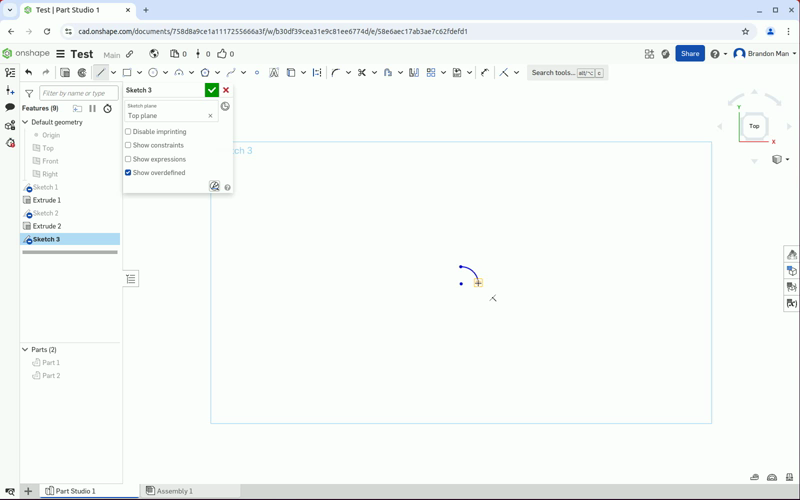
mouse_move(474, 184)
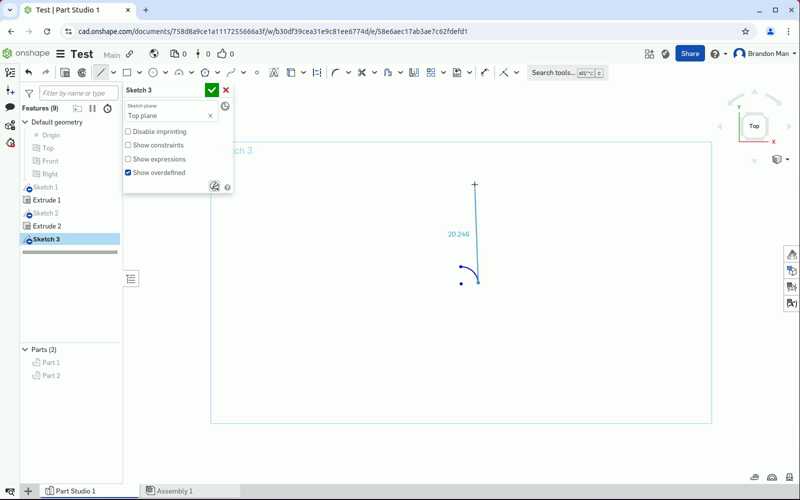
click(474, 184)
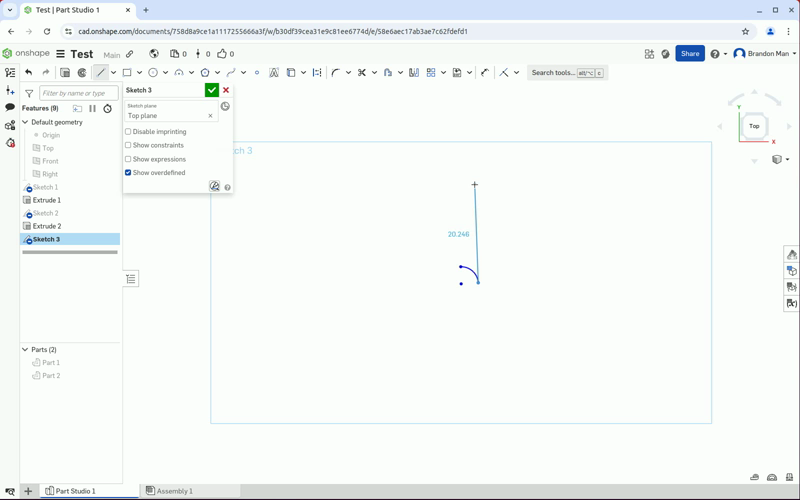
key_up(shift)
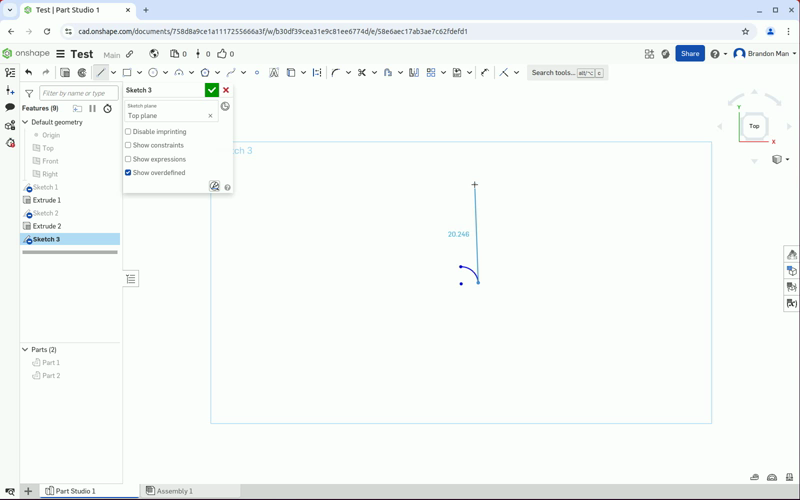
key(esc)
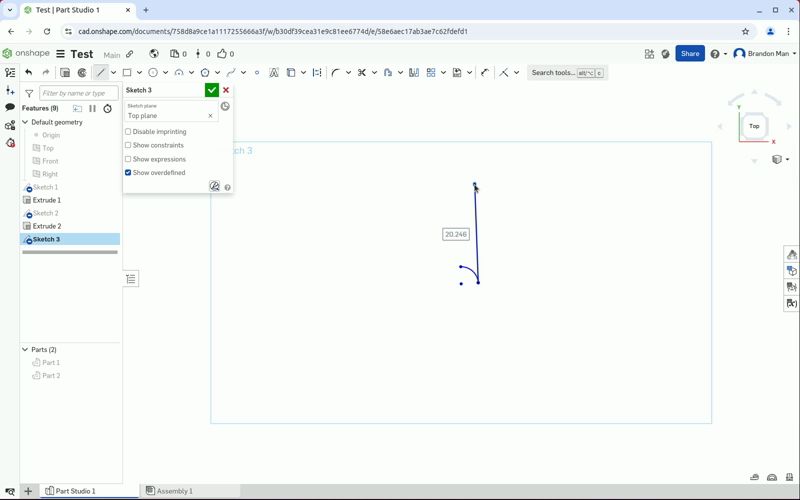
key(a)
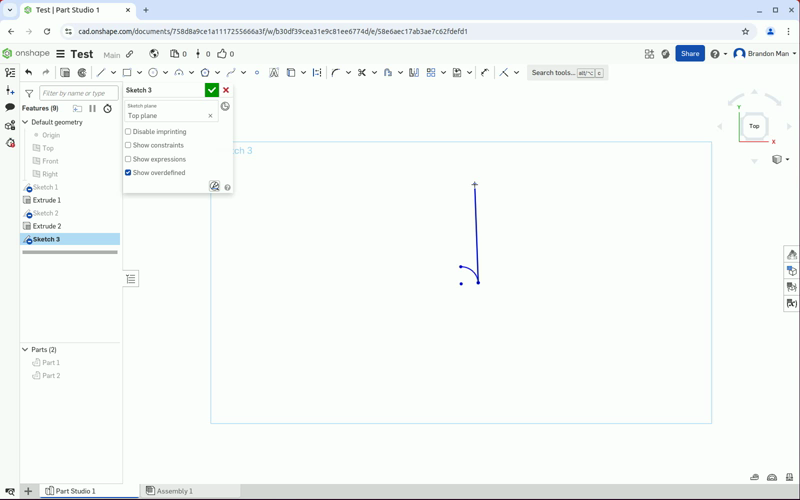
mouse_move(474, 184)
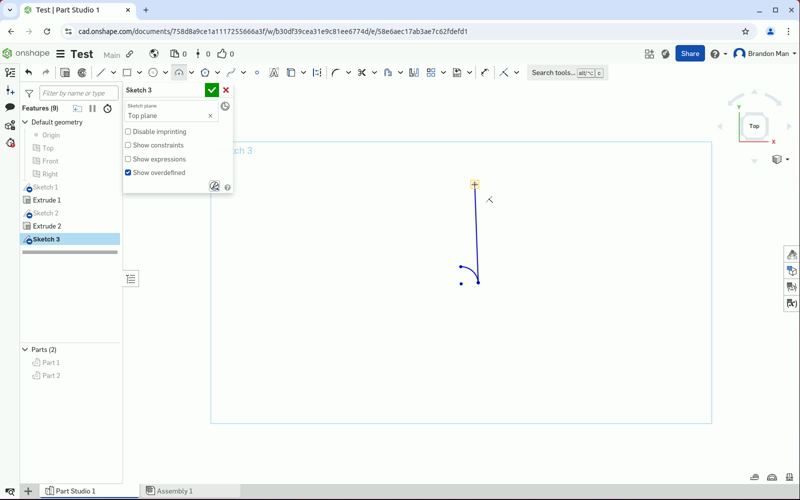
click(474, 184)
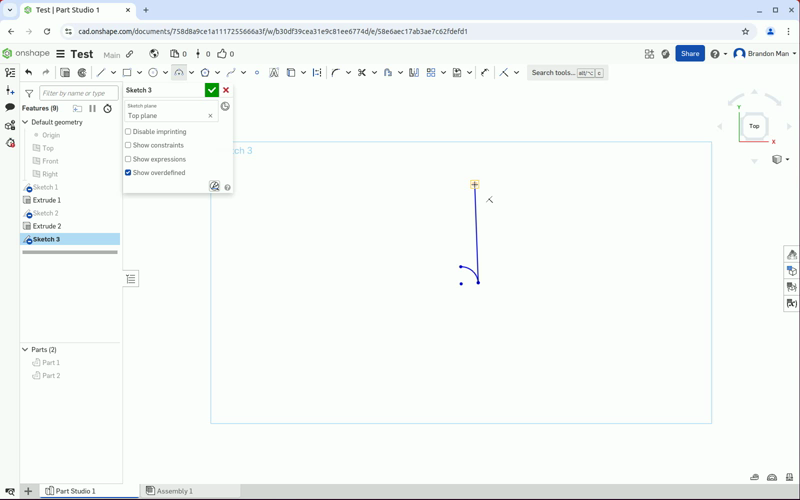
key_down(shift)
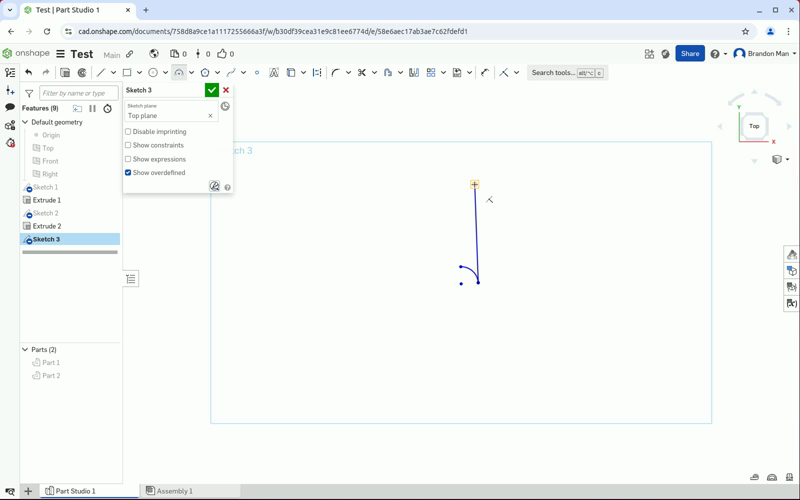
mouse_move(460, 198)
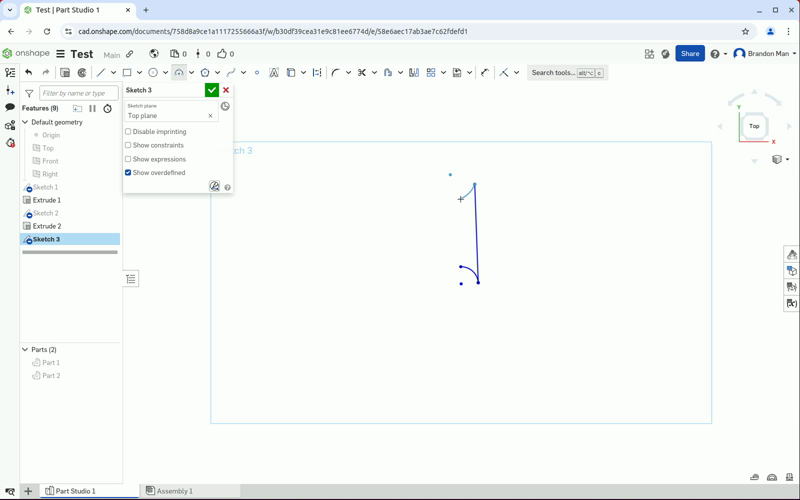
click(460, 198)
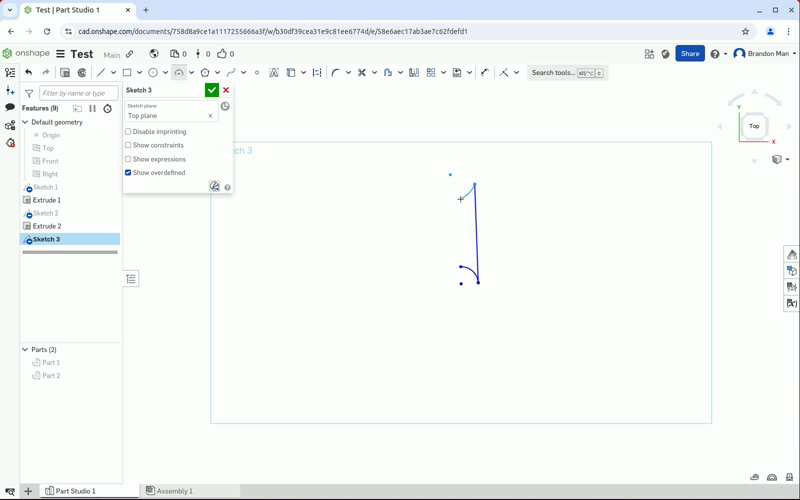
mouse_move(470, 194)
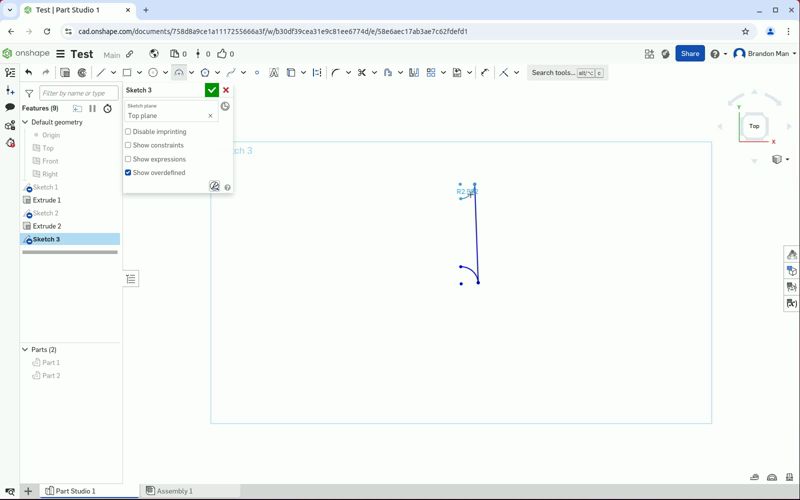
click(470, 194)
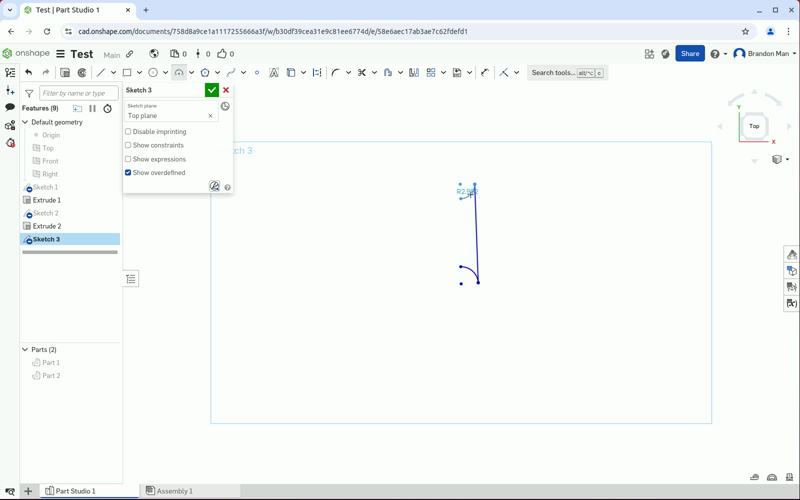
key_up(shift)
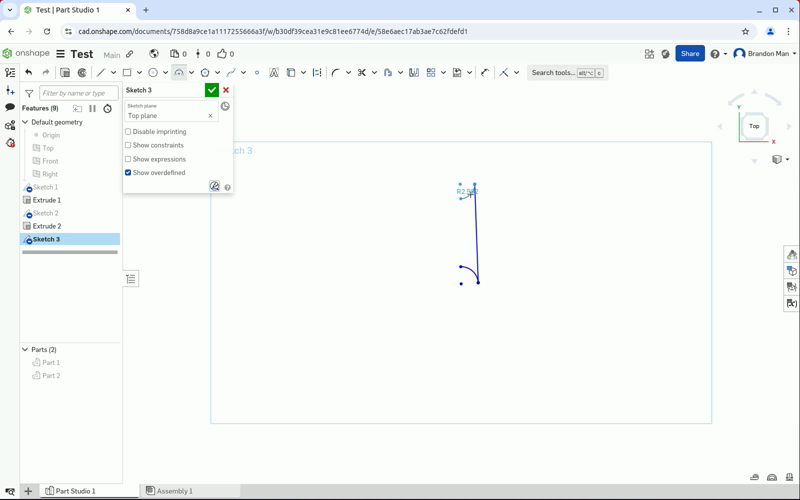
key(esc)
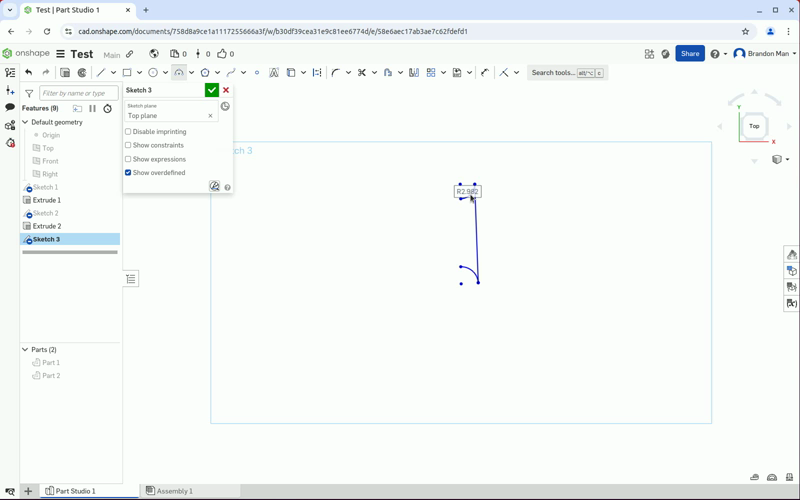
key(l)
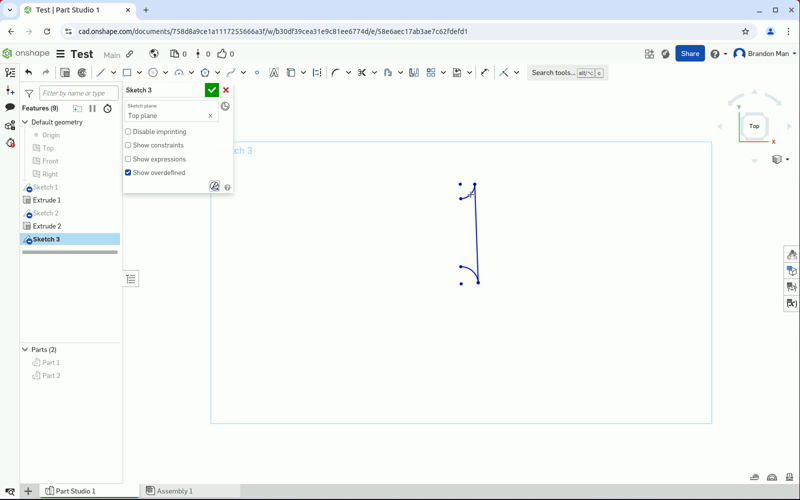
mouse_move(460, 198)
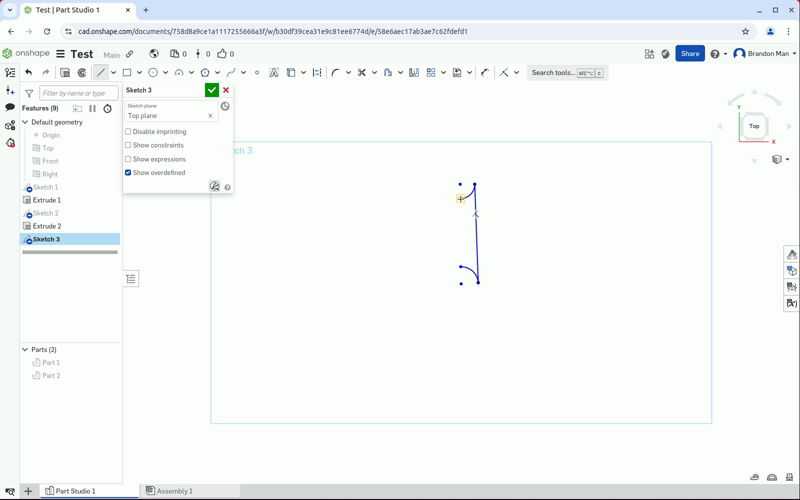
click(460, 198)
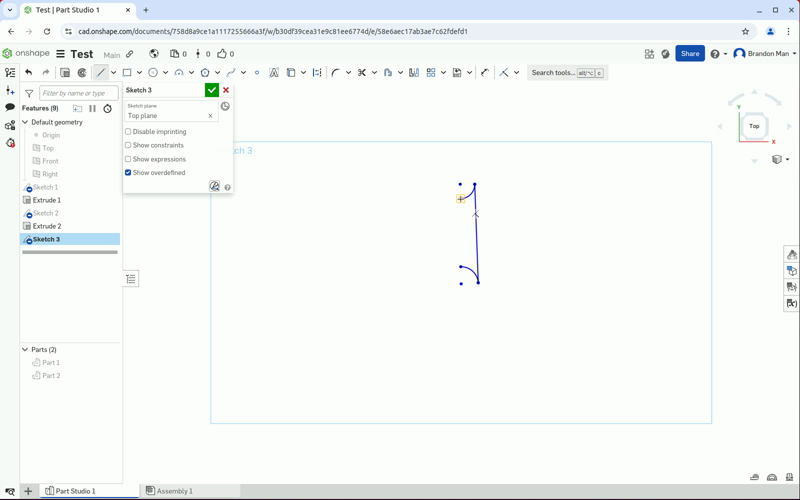
key_down(shift)
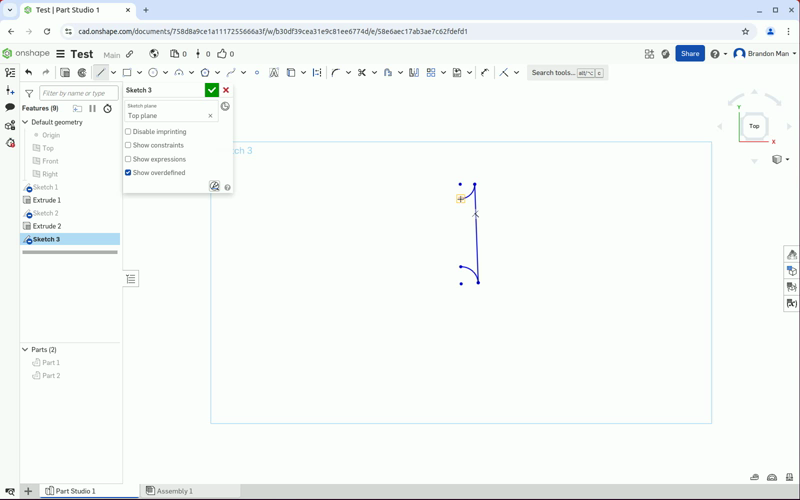
mouse_move(460, 266)
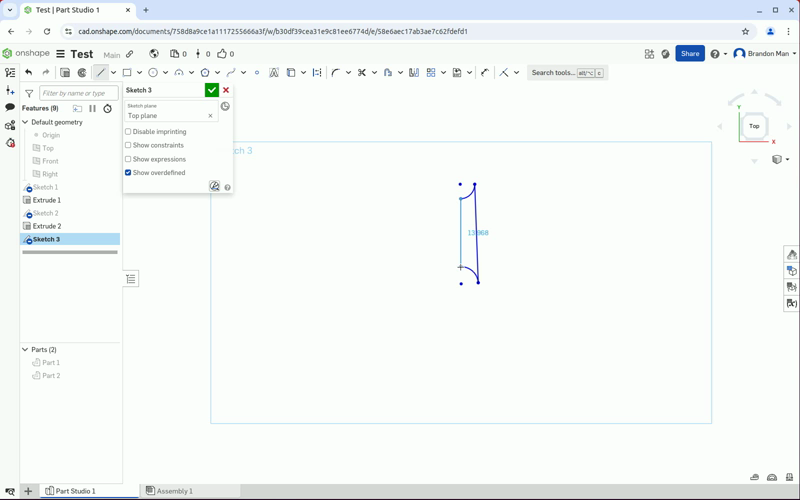
key_up(shift)
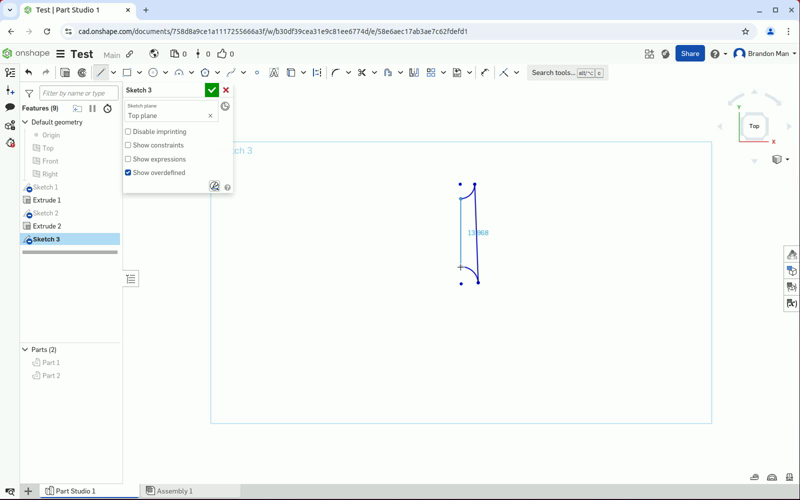
click(460, 266)
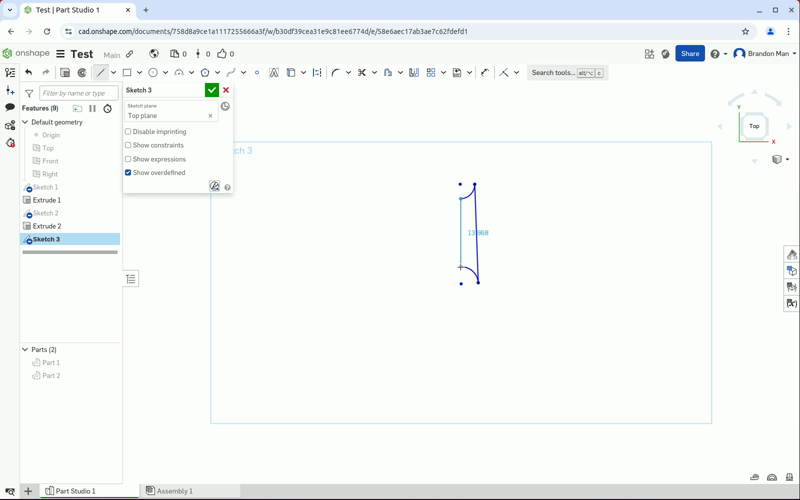
key(esc)
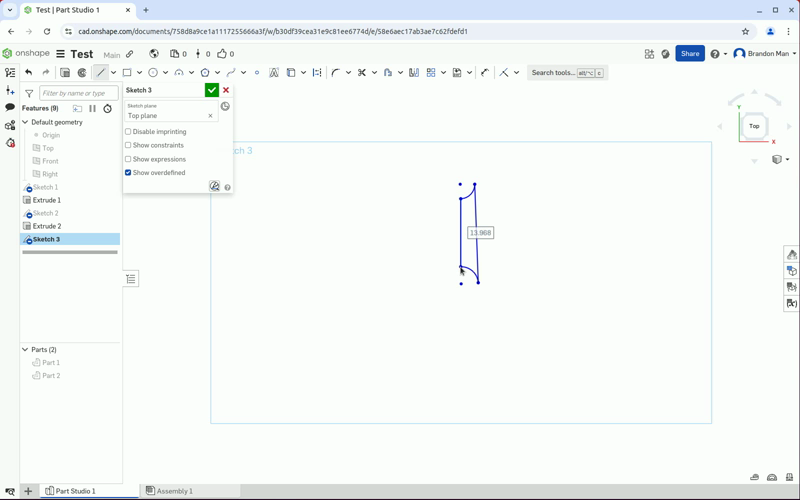
mouse_move(467, 258)
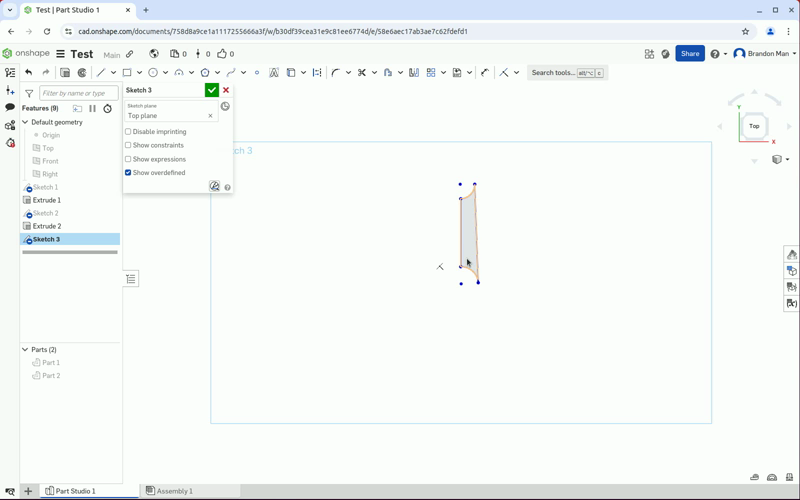
scroll(6)
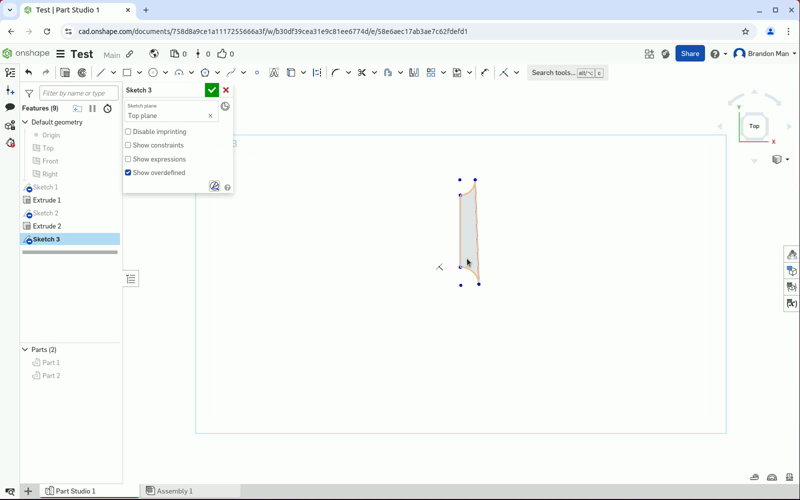
scroll(6)
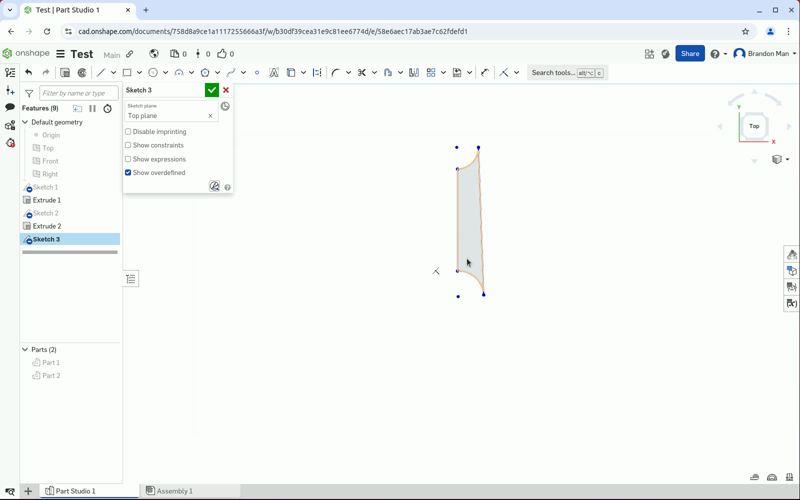
scroll(6)
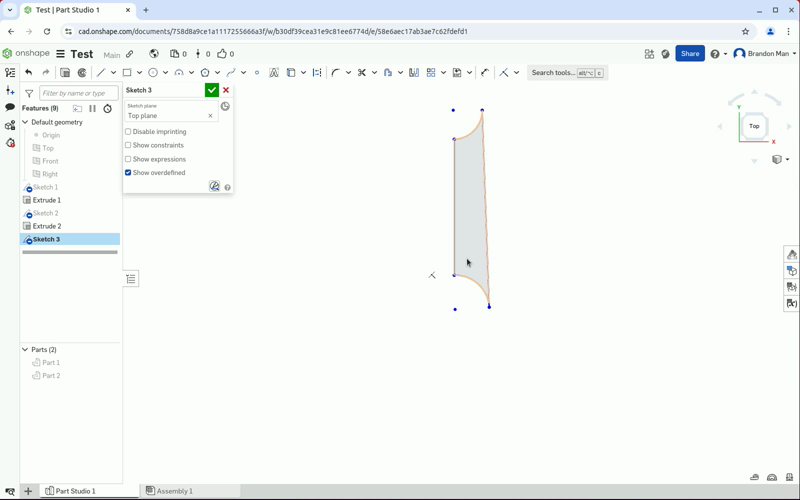
scroll(6)
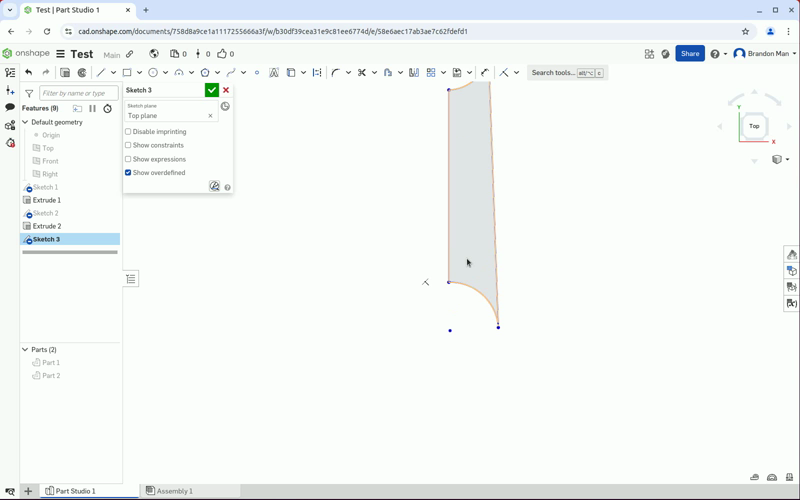
scroll(6)
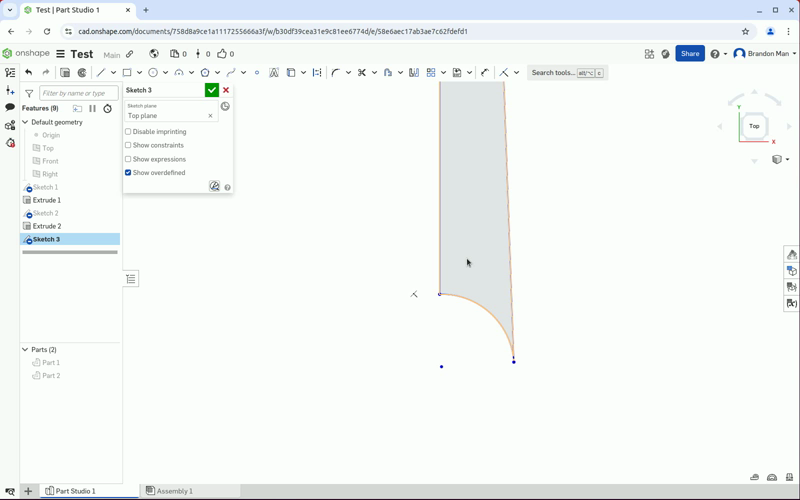
scroll(6)
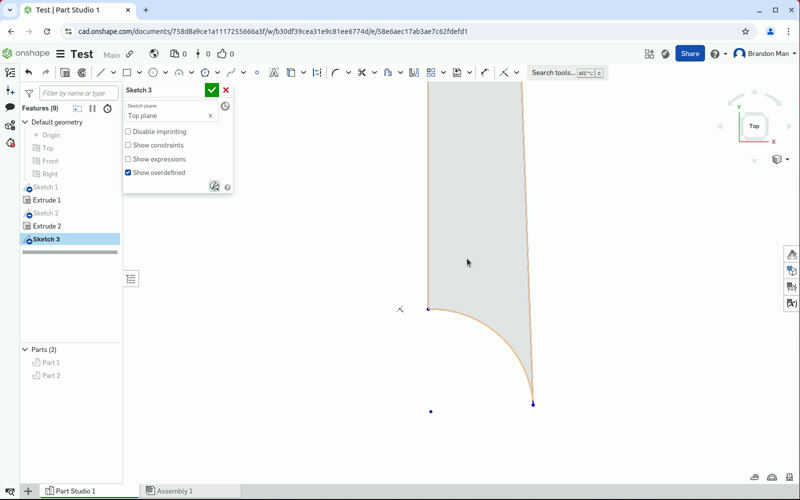
scroll(6)
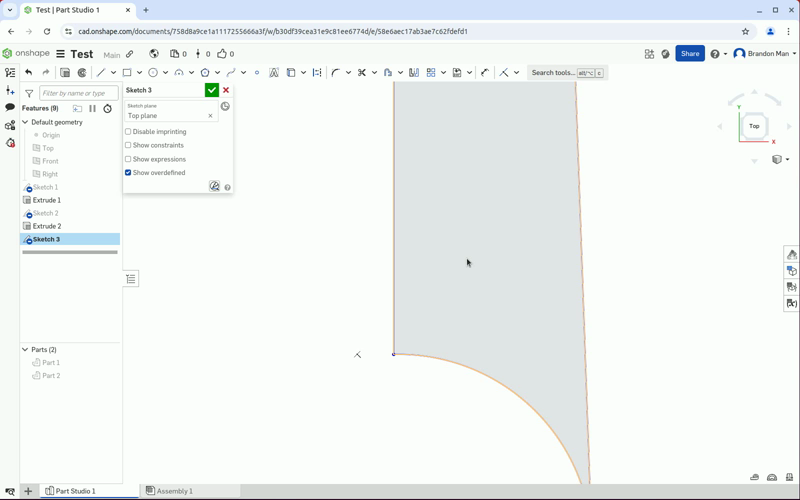
click(467, 258)
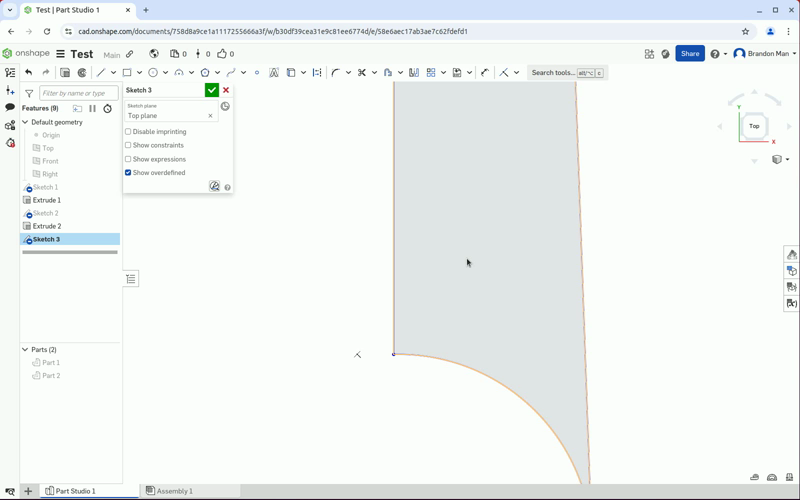
scroll(-6)
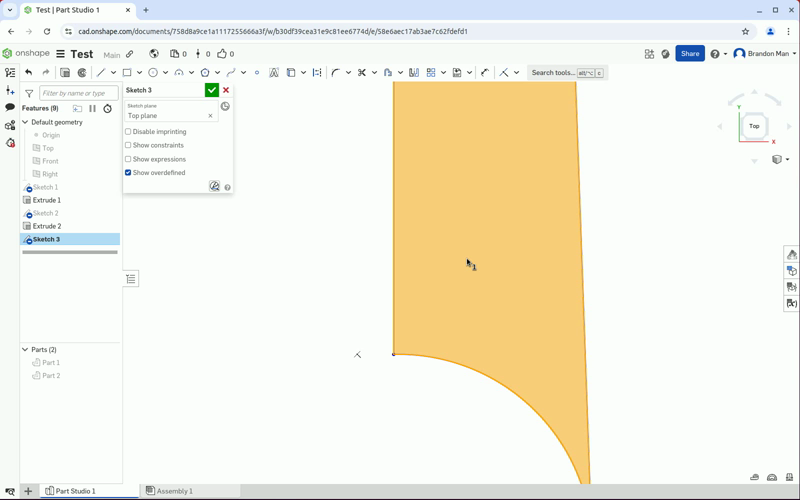
scroll(-6)
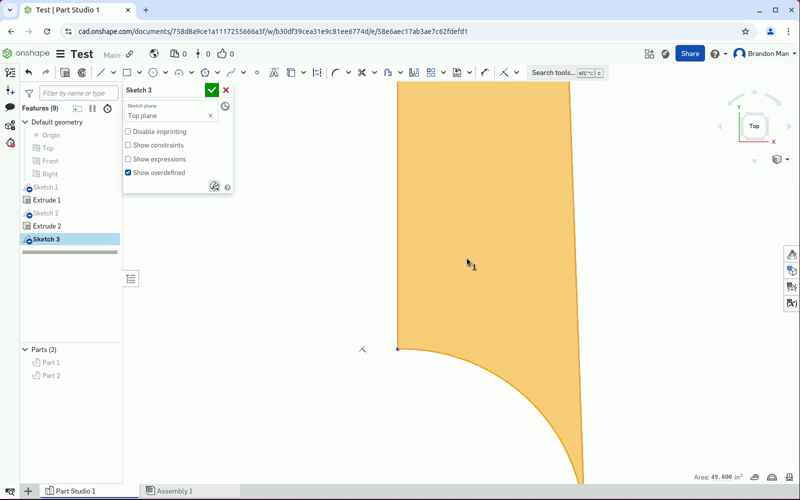
scroll(-6)
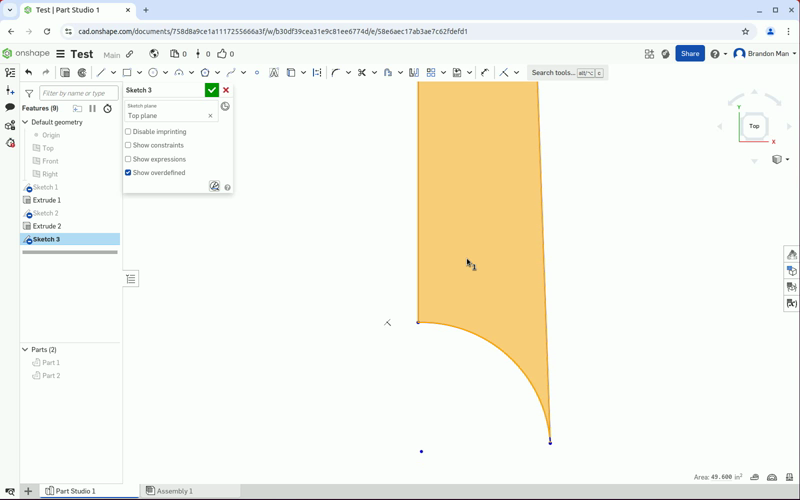
scroll(-6)
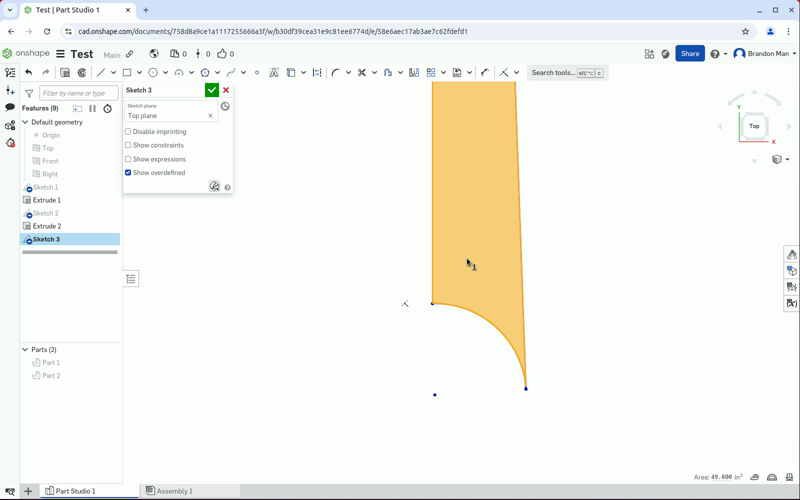
scroll(-6)
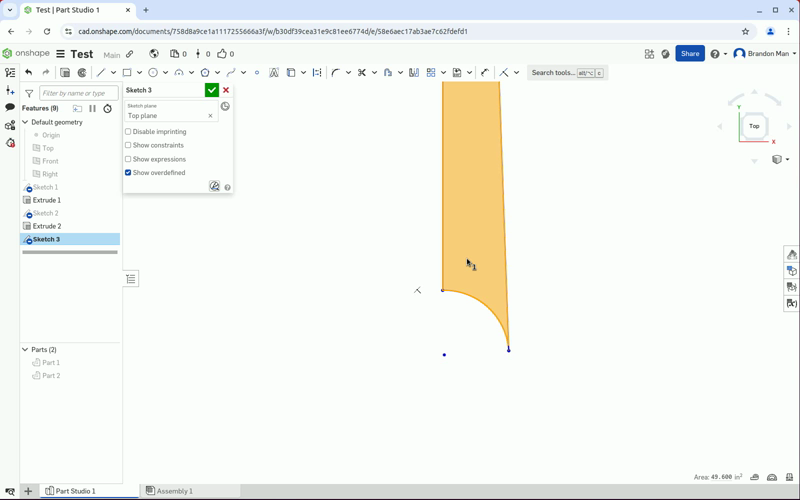
scroll(-6)
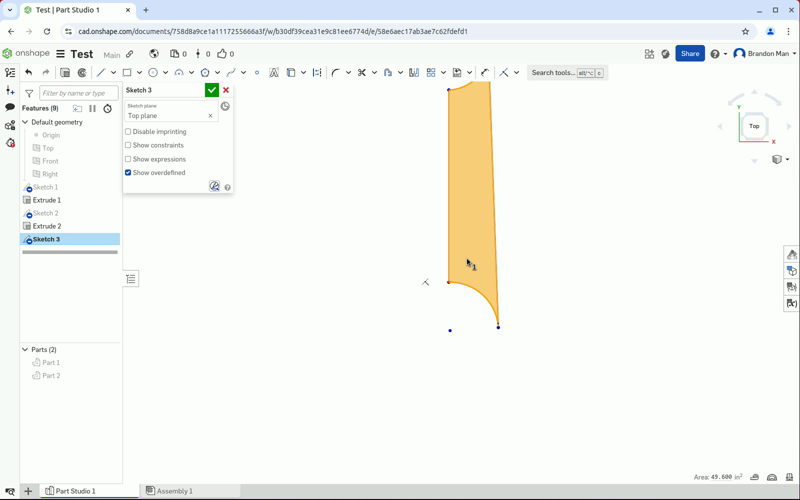
scroll(-6)
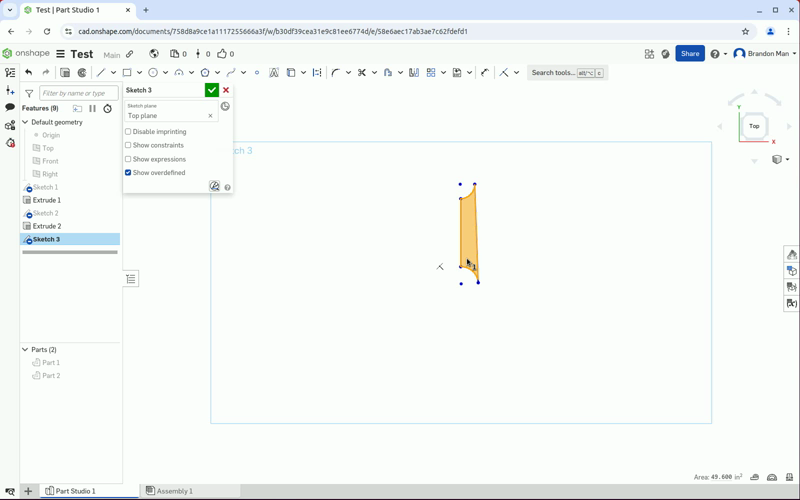
mouse_move(73, 352)
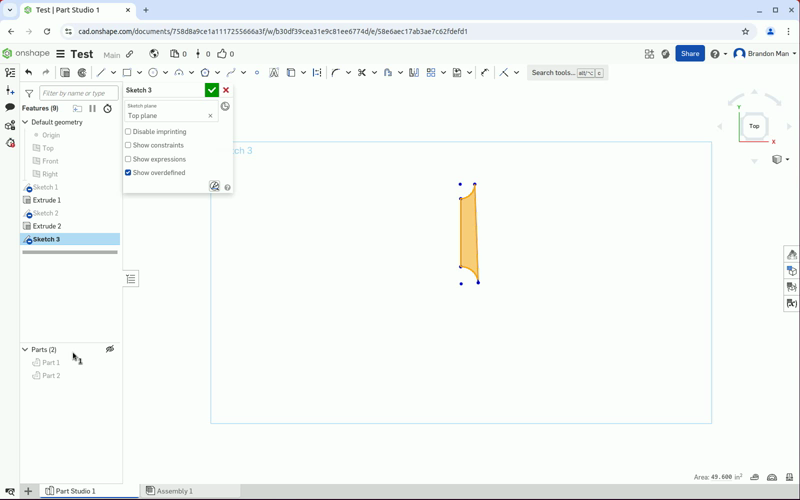
key(shift+y)
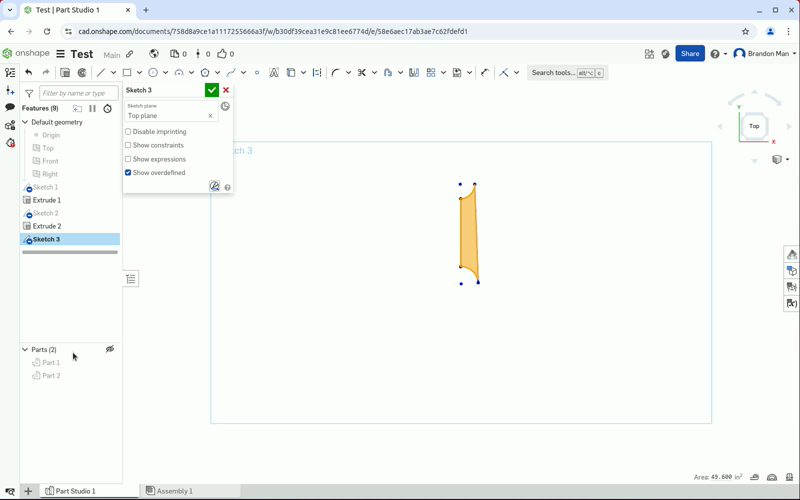
key(shift+e)
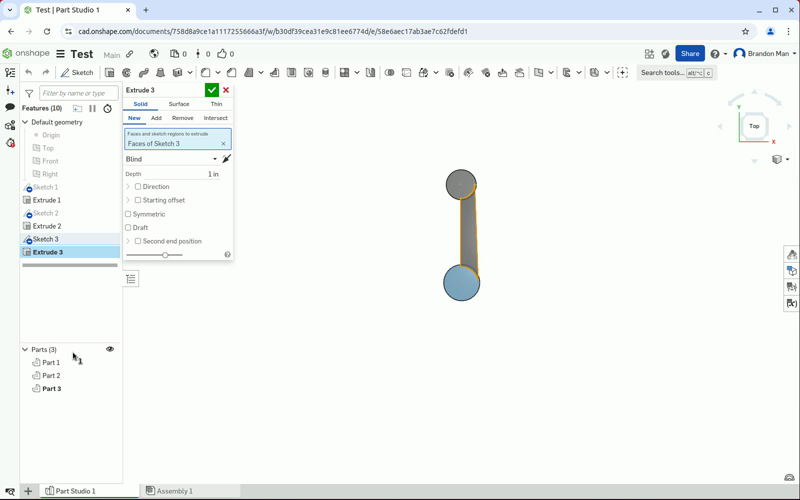
mouse_move(143, 106)
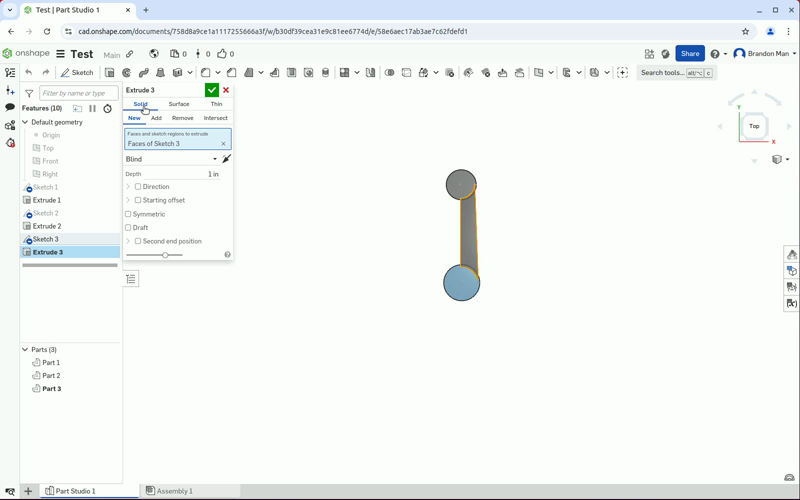
click(143, 106)
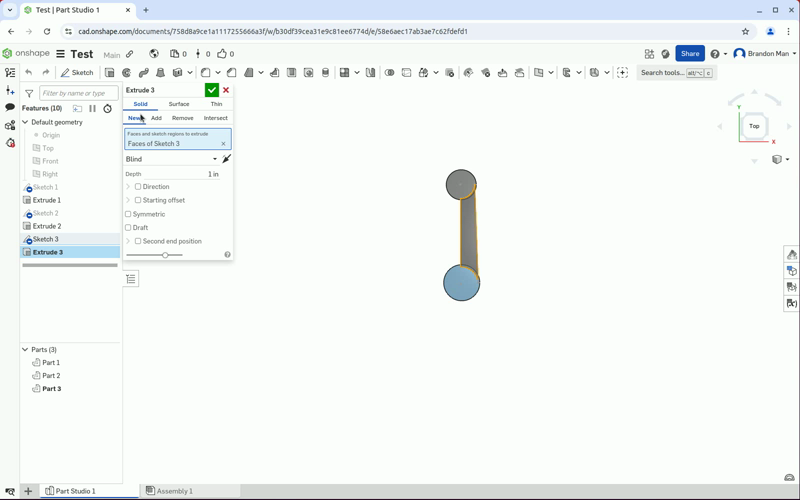
mouse_move(137, 120)
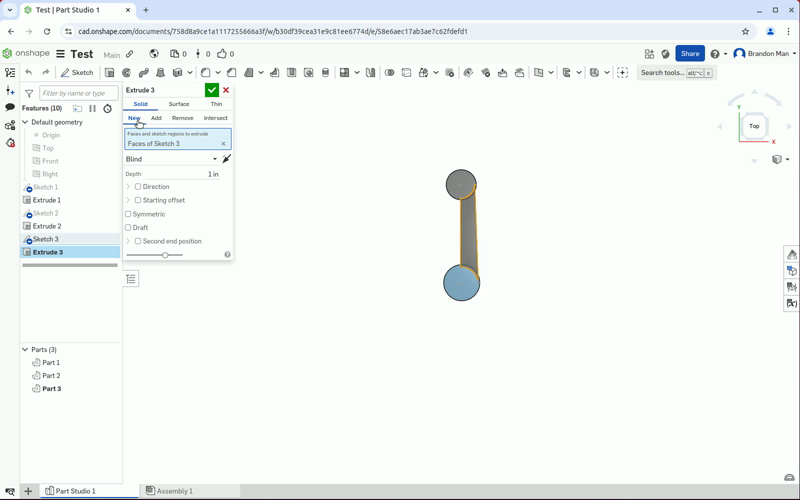
click(137, 120)
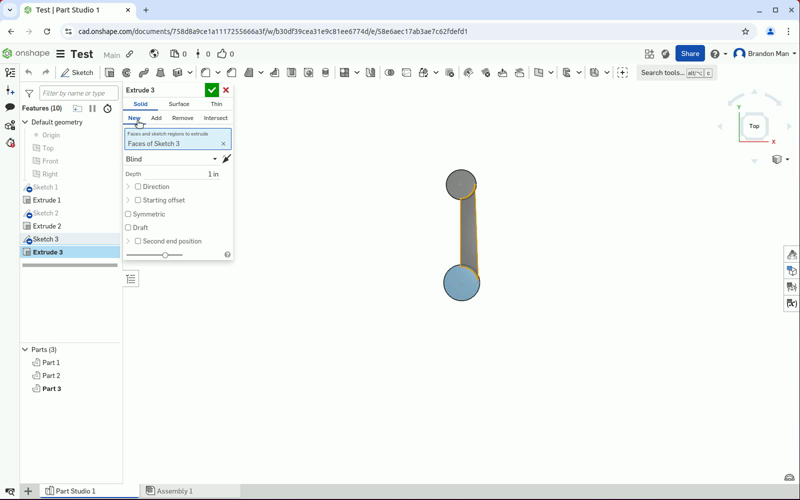
key(tab, 4)
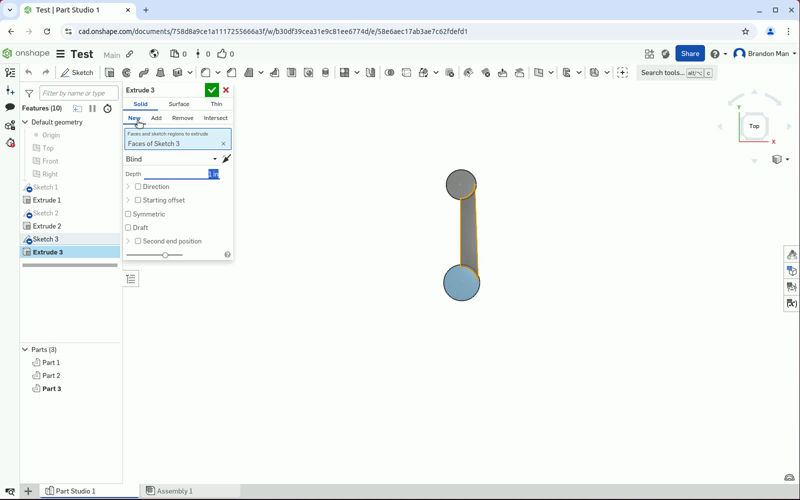
text(4.574)
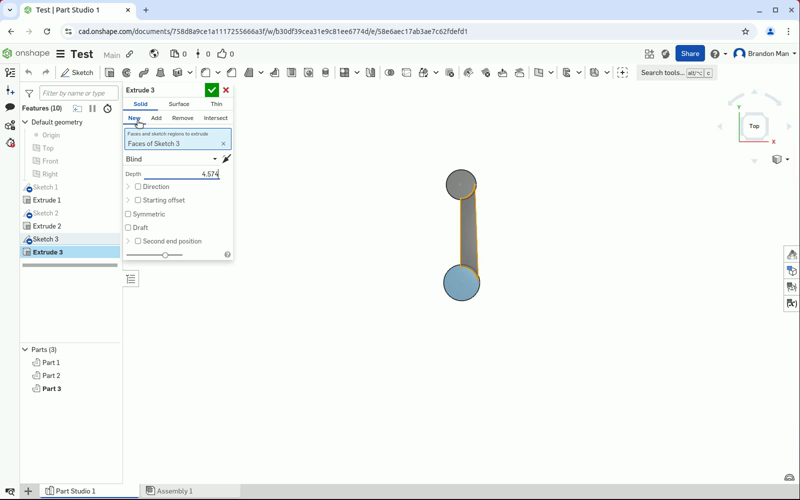
key(enter)
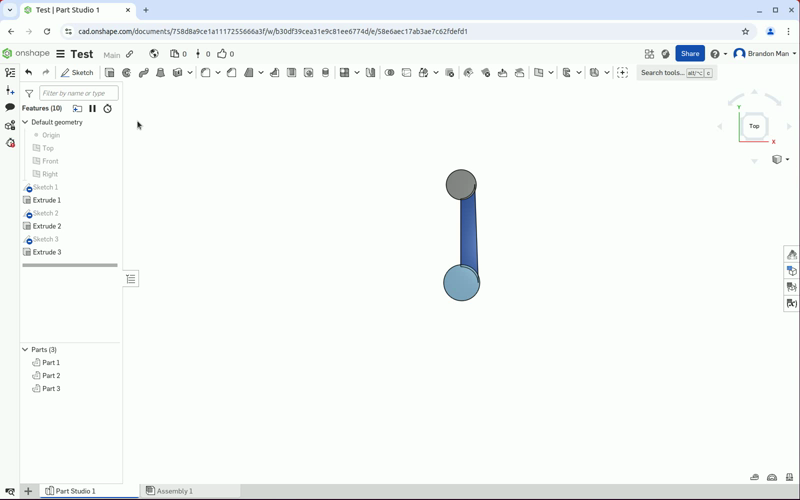
key(shift+h)
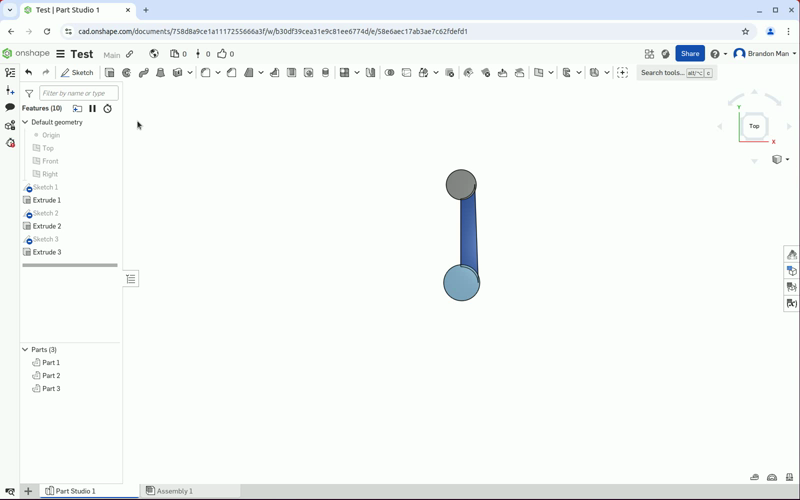
key(shift+h)
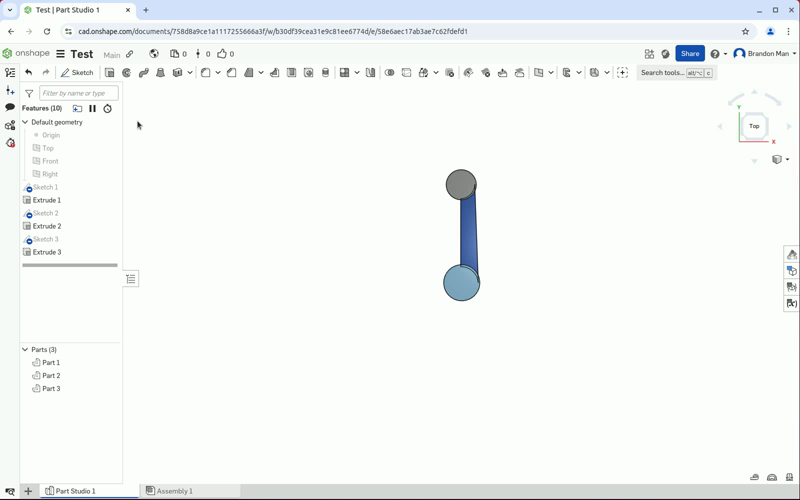
mouse_move(73, 189)
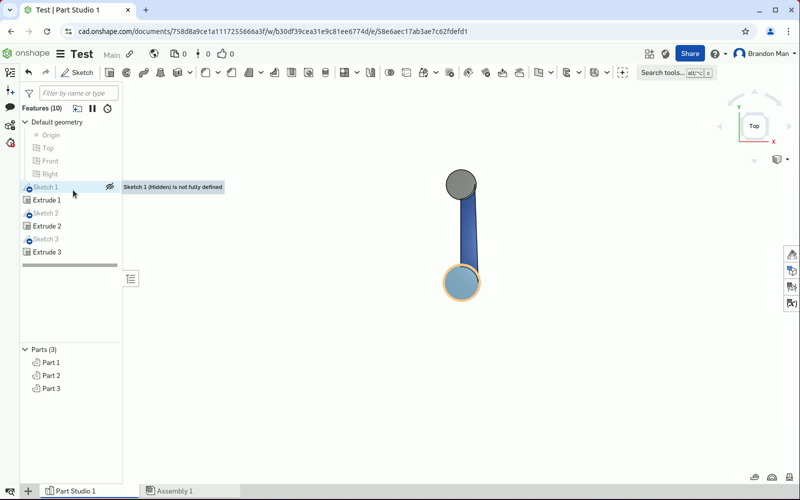
click(73, 189)
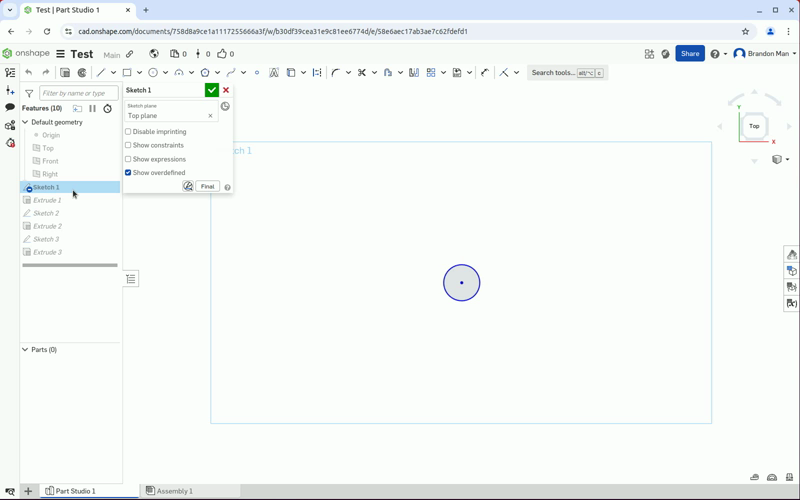
mouse_move(229, 92)
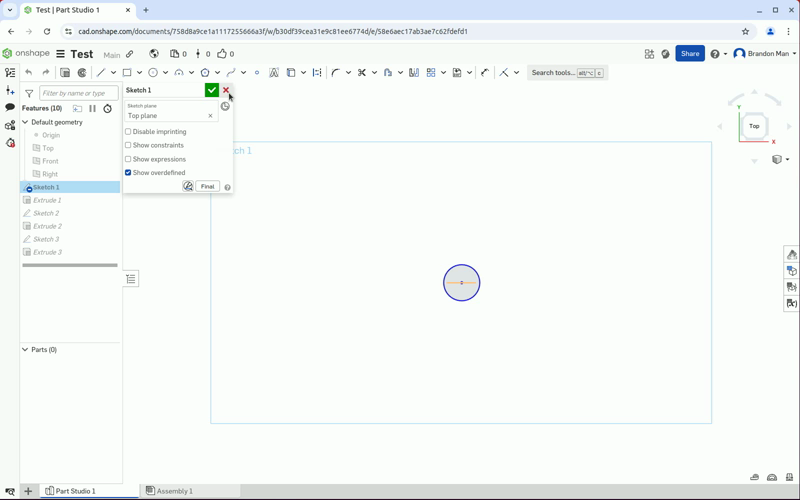
click(229, 92)
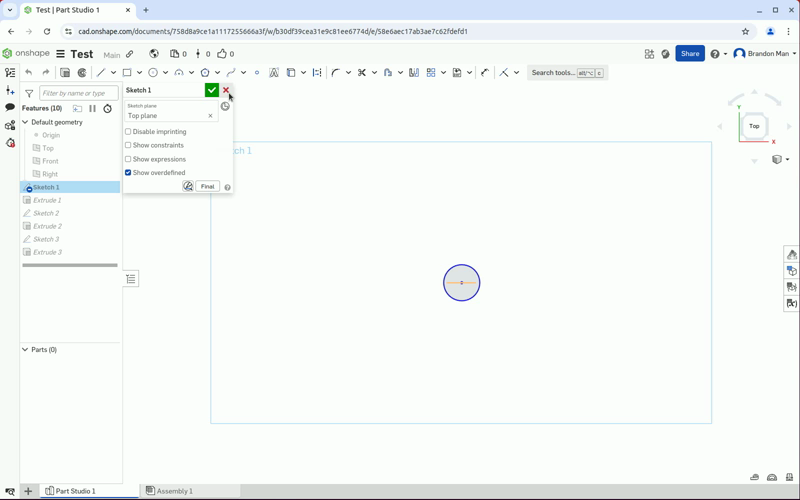
key(shift+s)
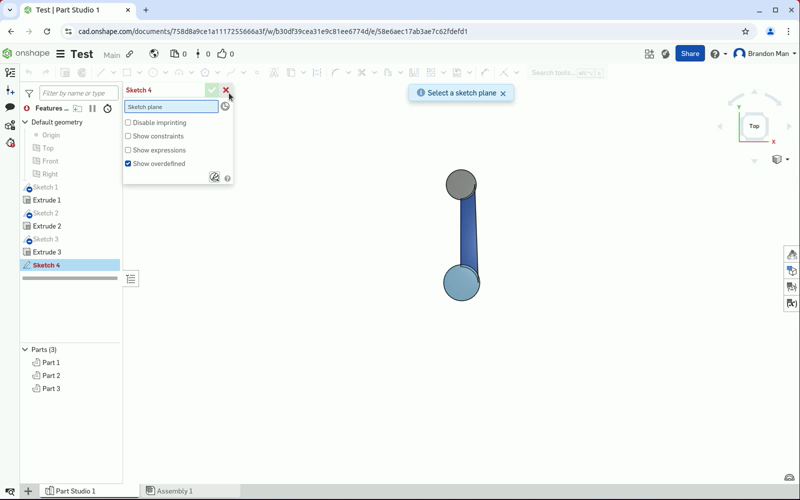
mouse_move(73, 150)
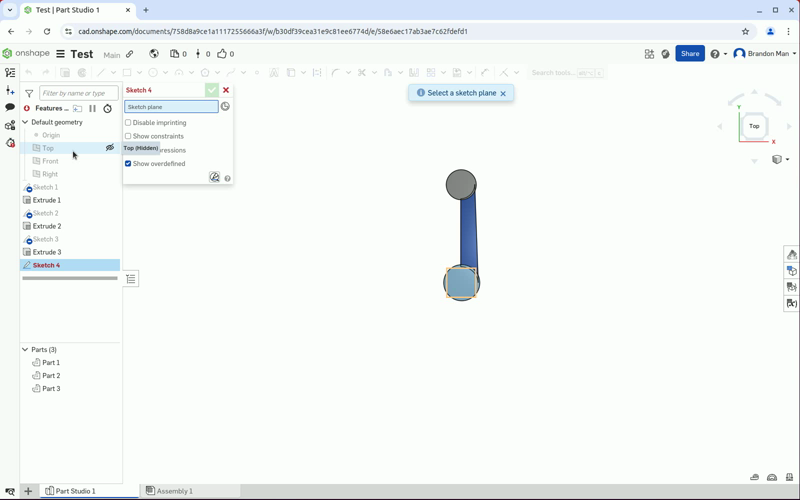
click(73, 150)
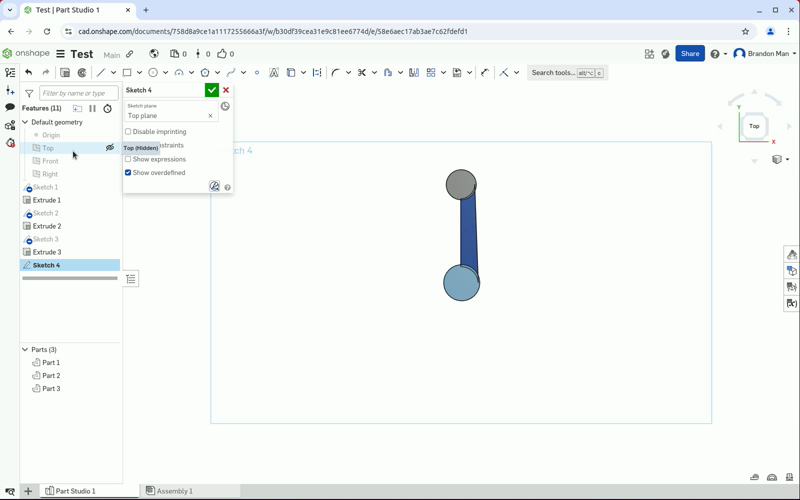
mouse_move(73, 352)
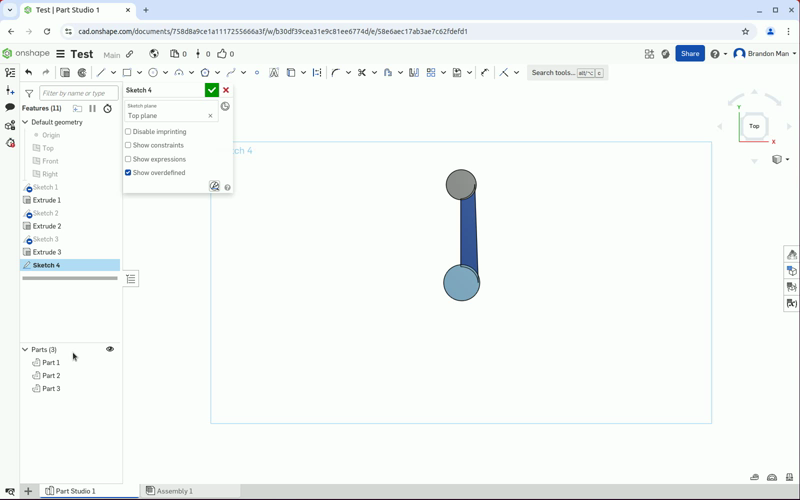
key(y)
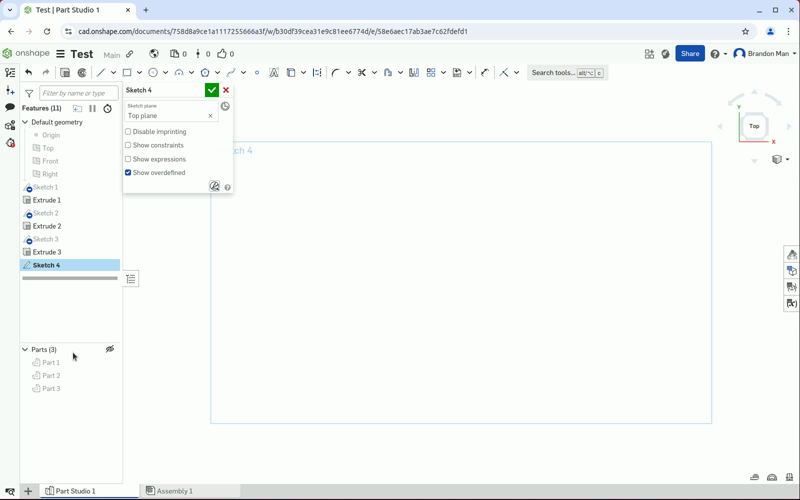
key(a)
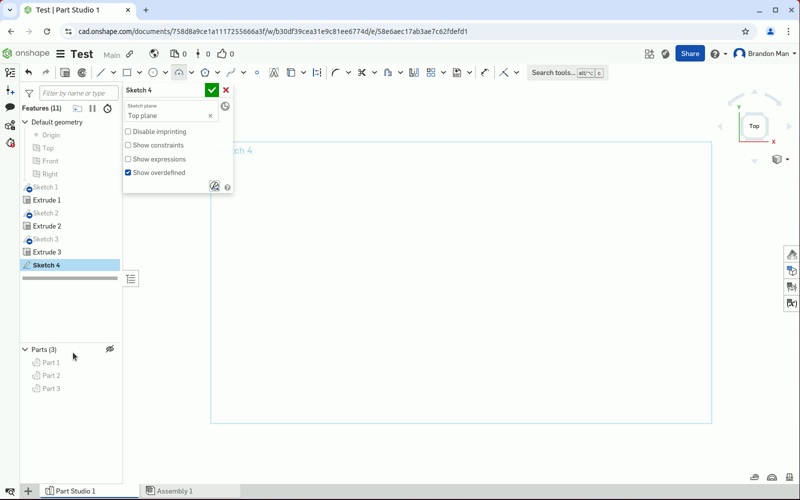
key_down(shift)
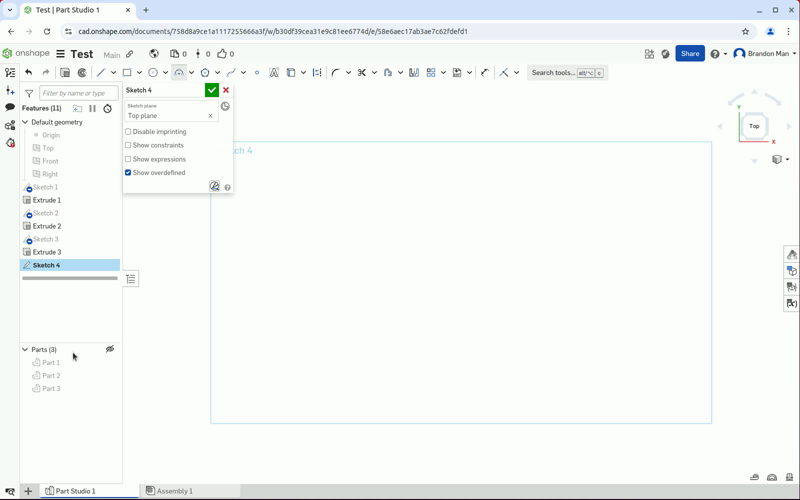
mouse_move(444, 282)
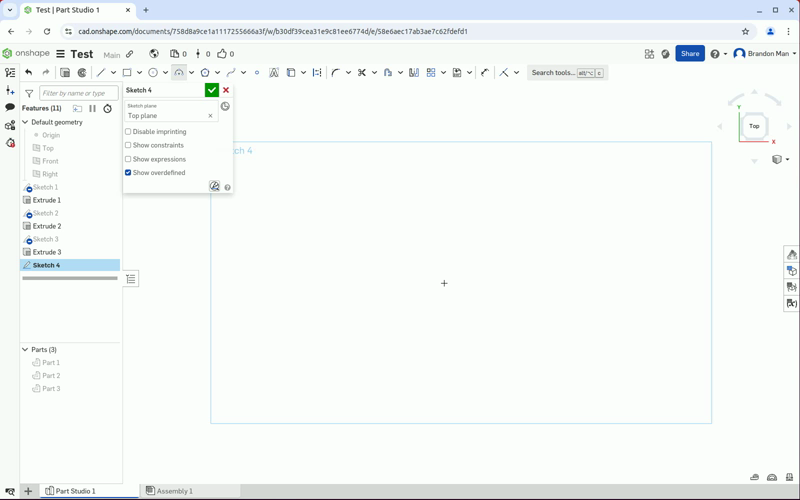
click(444, 282)
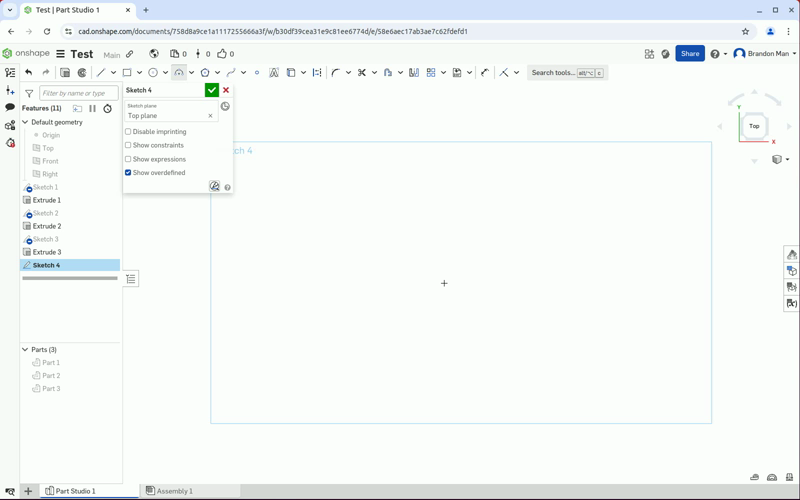
key_up(shift)
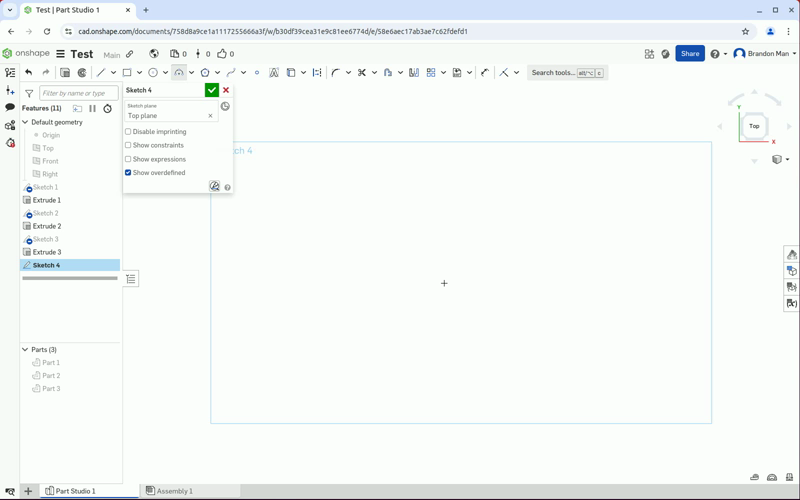
key_down(shift)
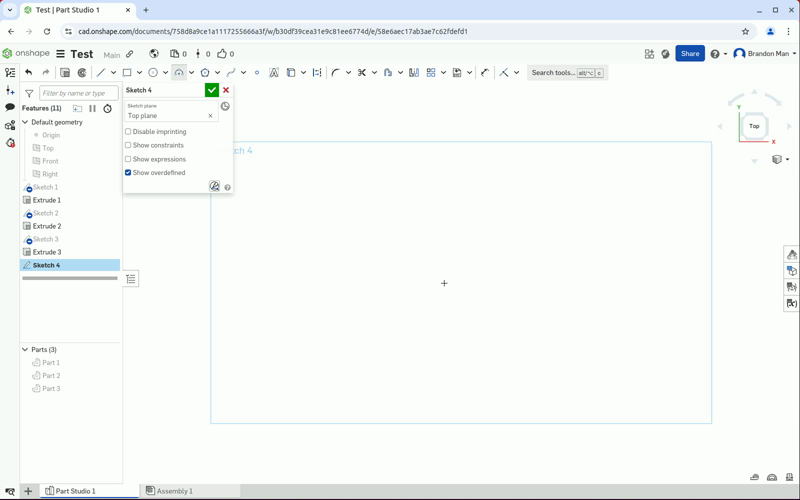
mouse_move(461, 266)
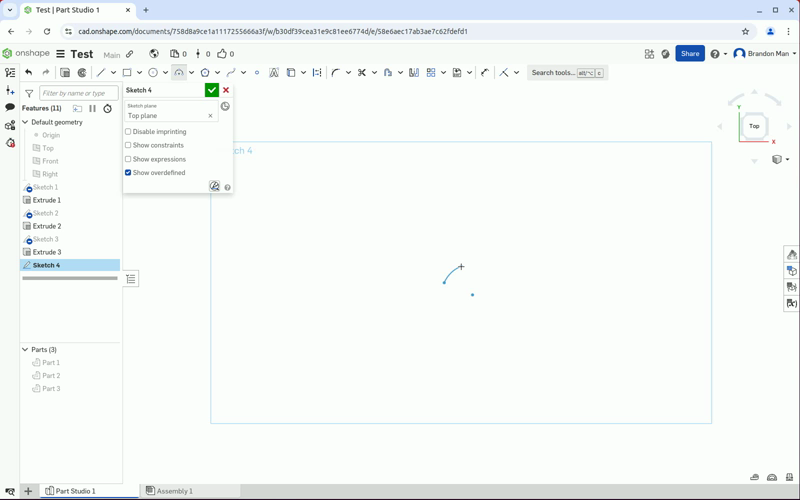
click(461, 266)
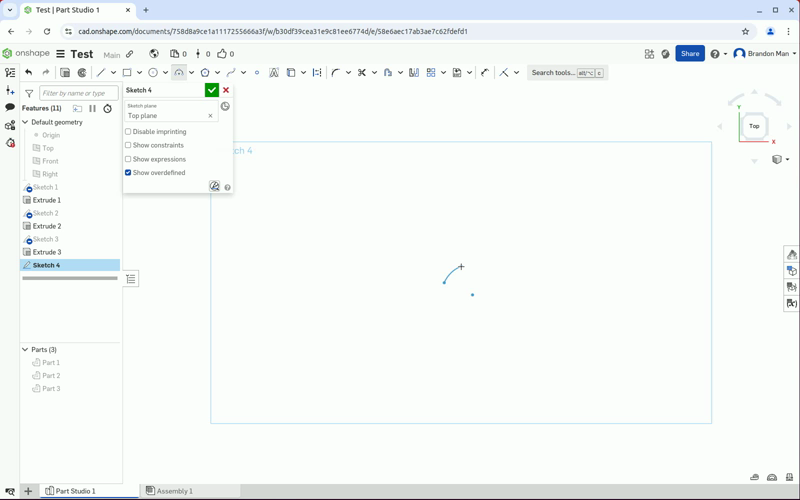
mouse_move(449, 271)
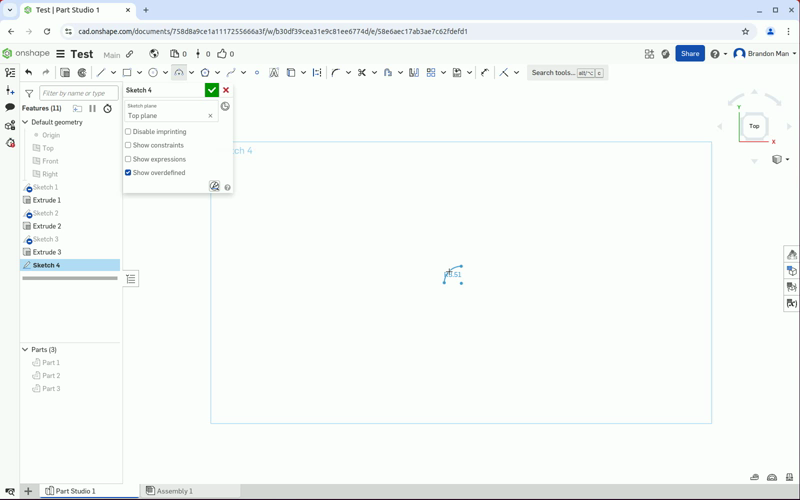
click(449, 271)
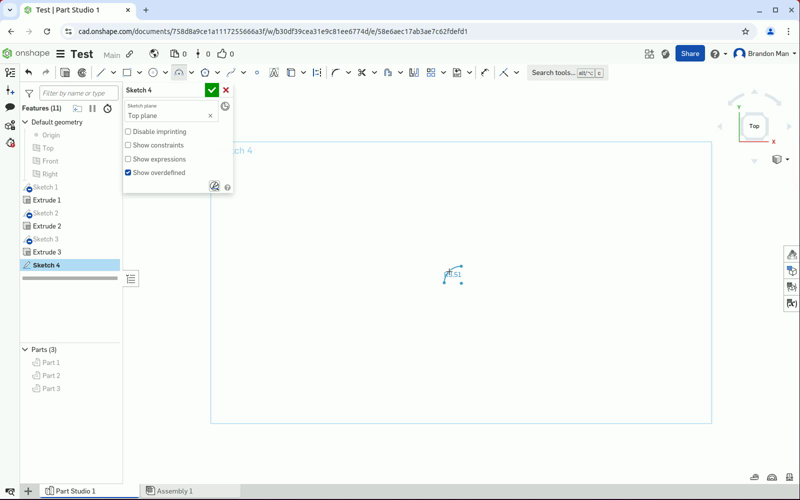
key_up(shift)
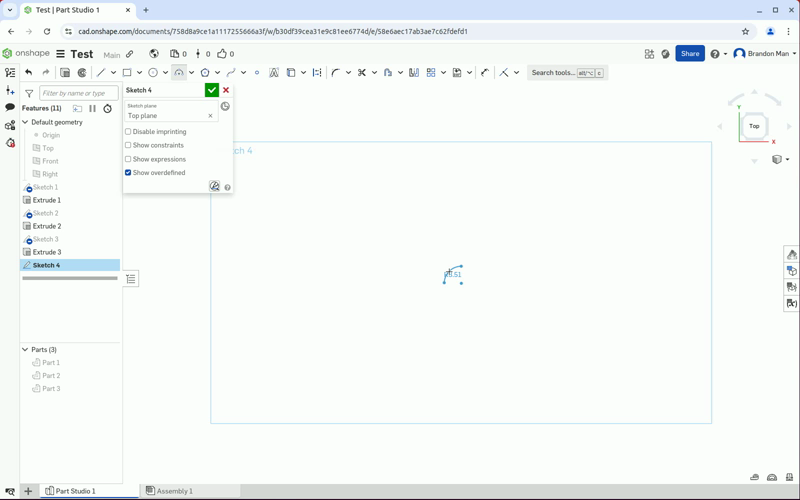
key(esc)
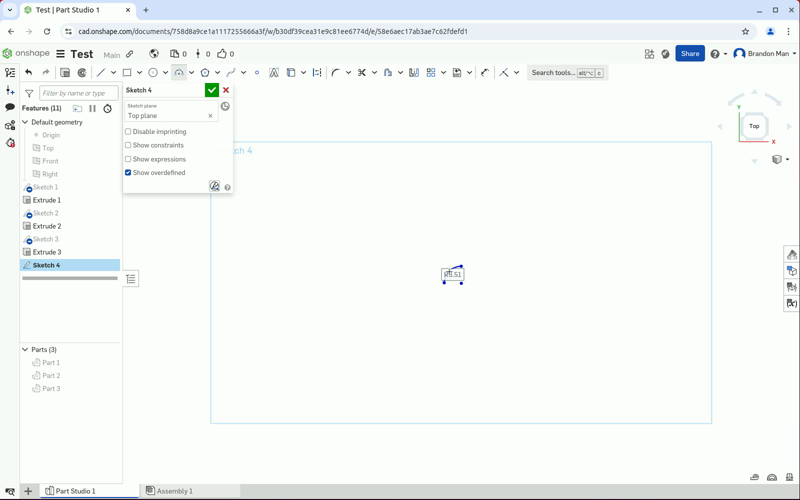
key(l)
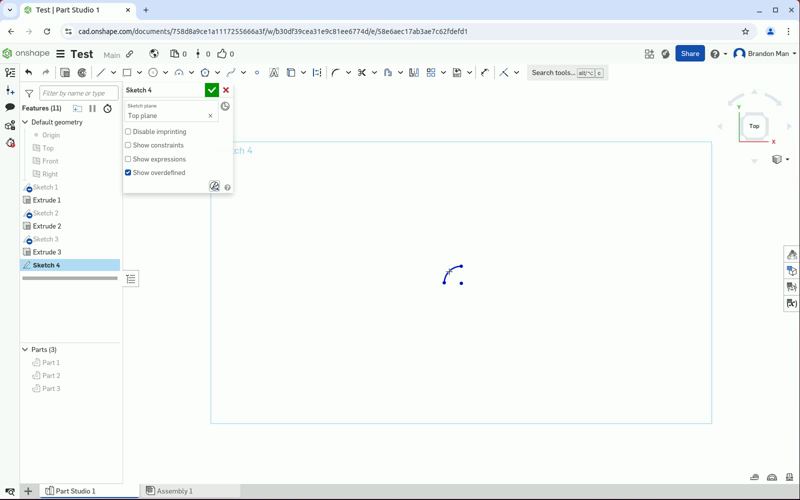
mouse_move(461, 266)
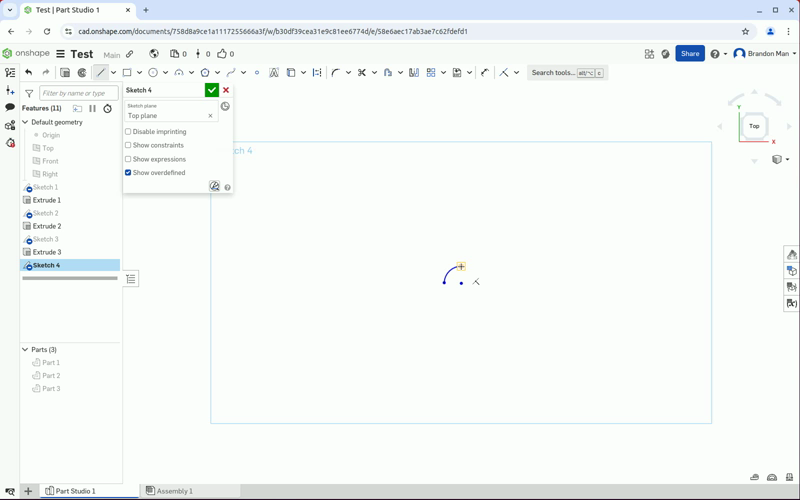
click(461, 266)
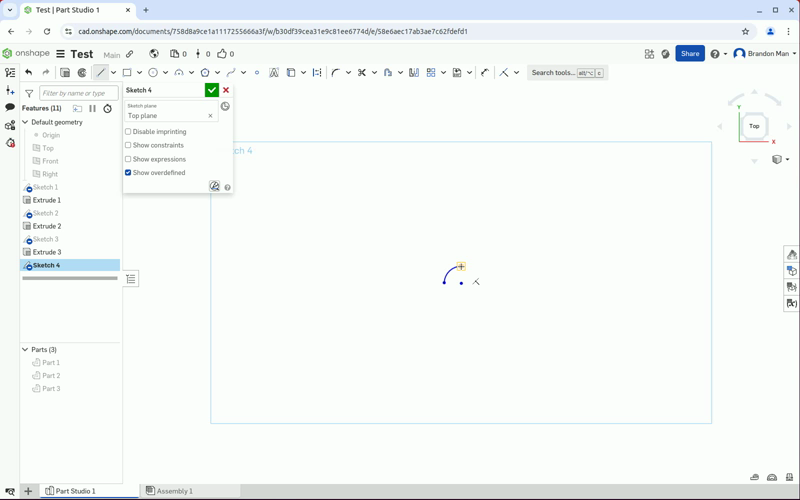
key_down(shift)
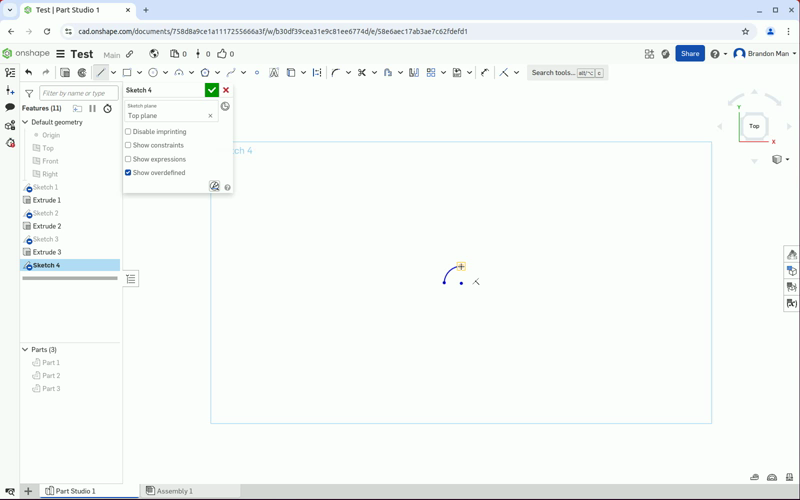
mouse_move(461, 198)
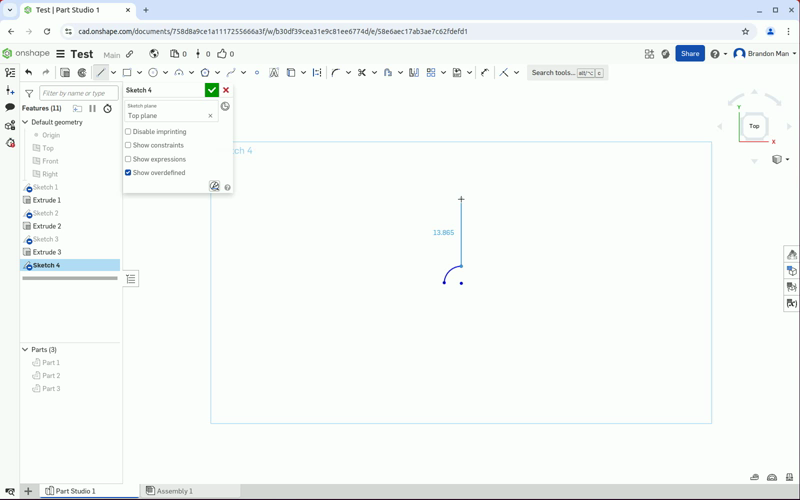
click(461, 198)
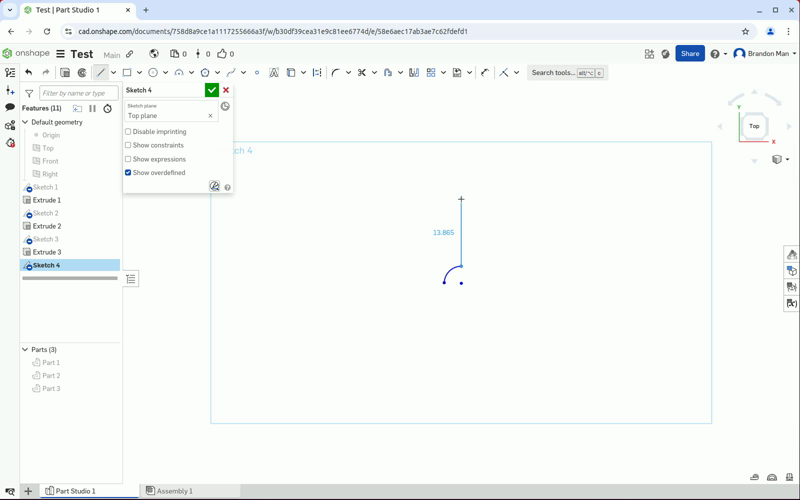
key_up(shift)
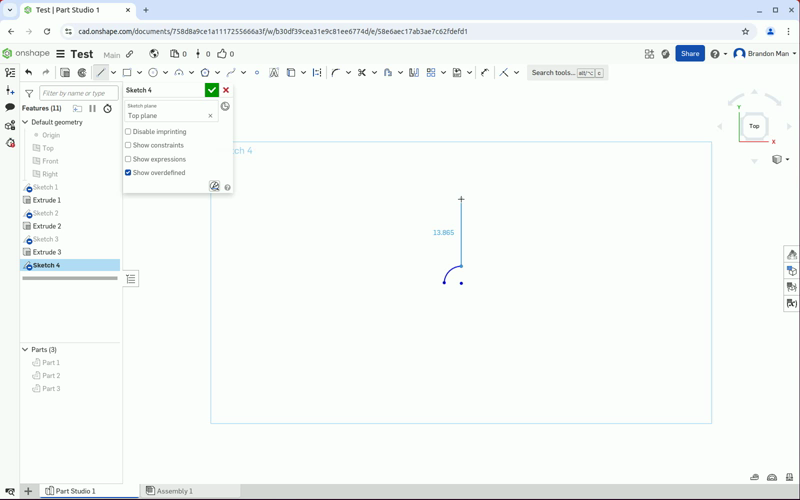
key(esc)
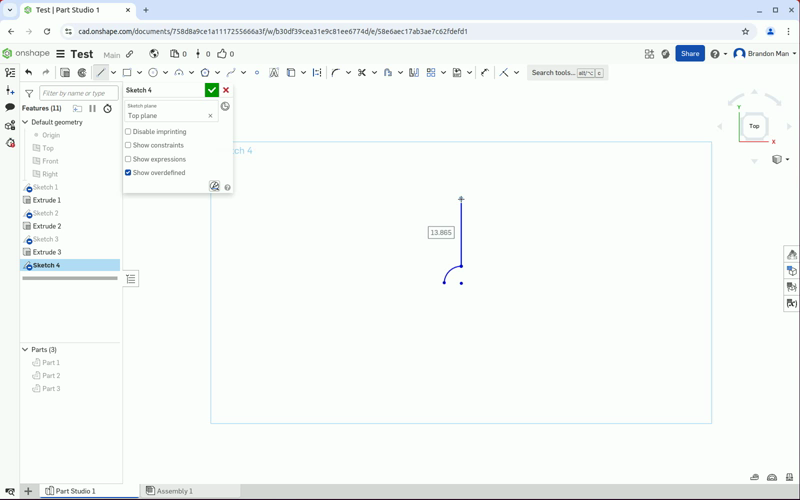
key(a)
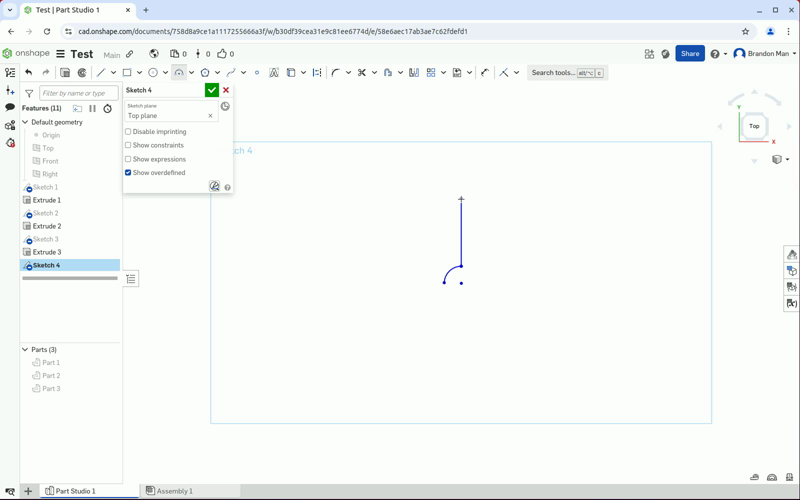
mouse_move(461, 198)
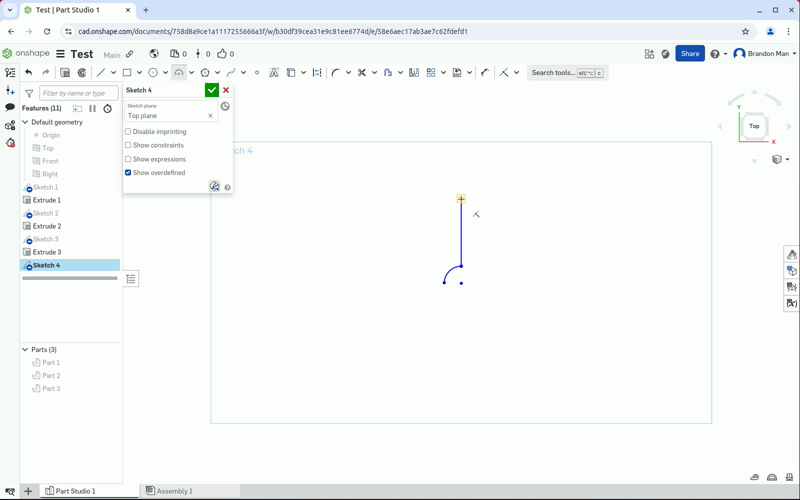
click(461, 198)
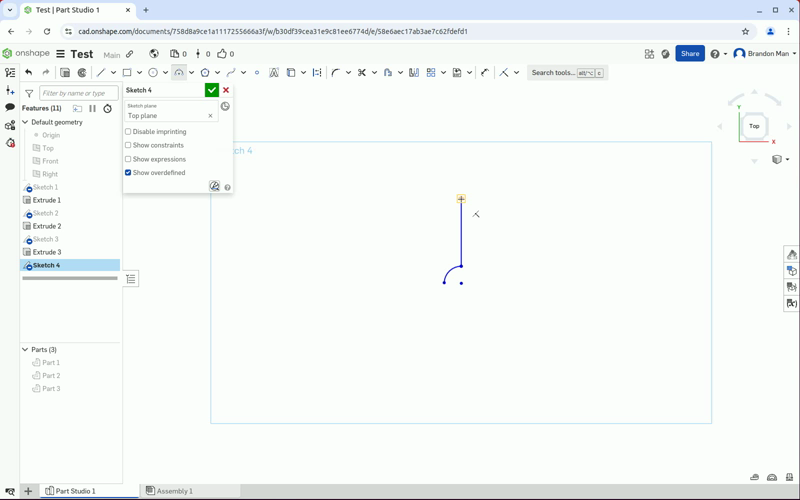
key_down(shift)
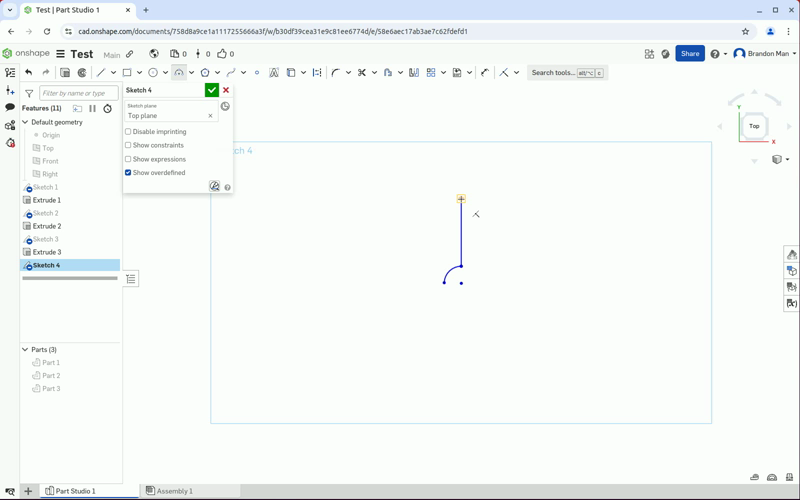
mouse_move(447, 184)
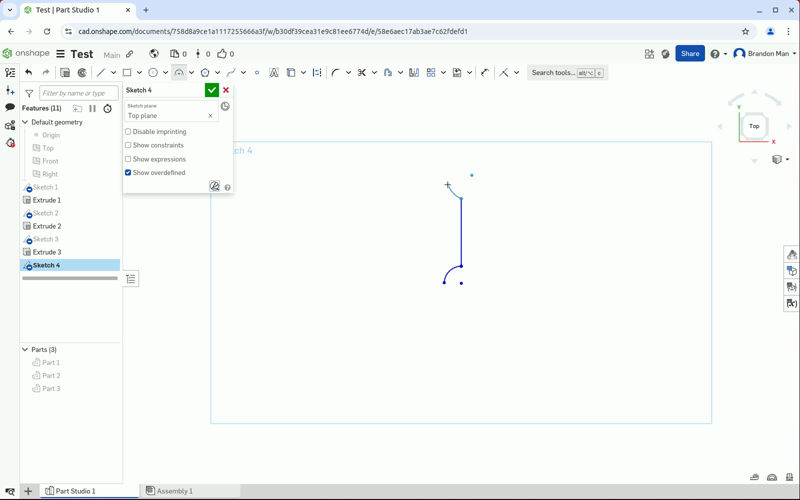
click(447, 184)
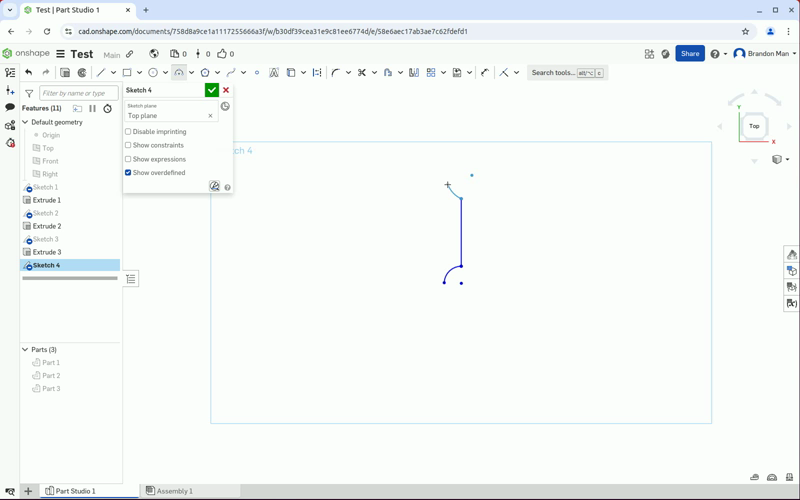
mouse_move(451, 194)
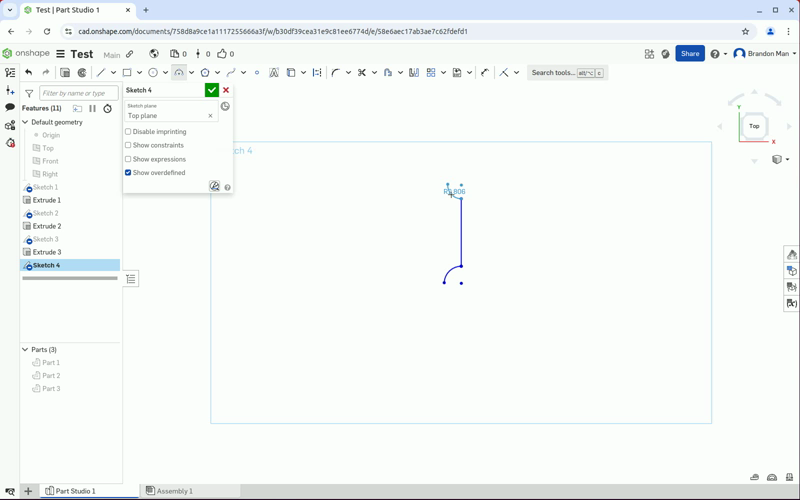
click(451, 194)
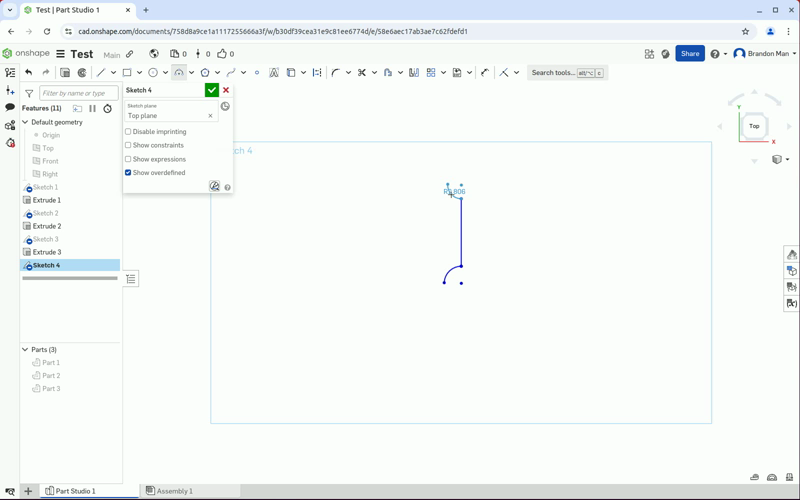
key_up(shift)
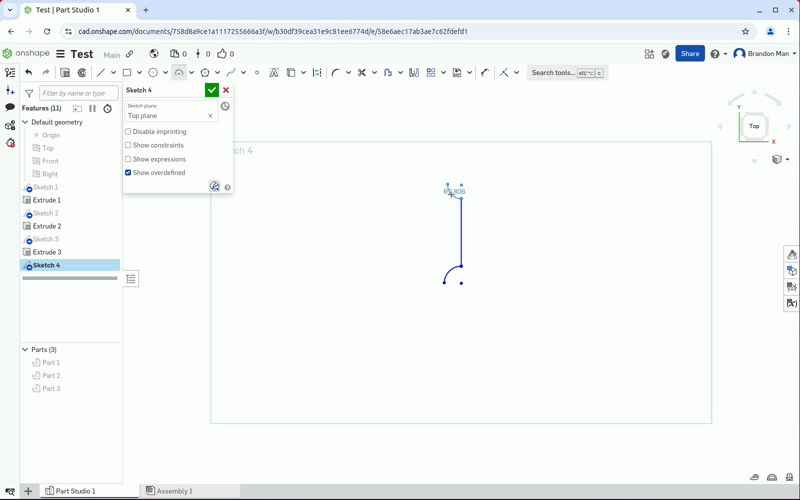
key(esc)
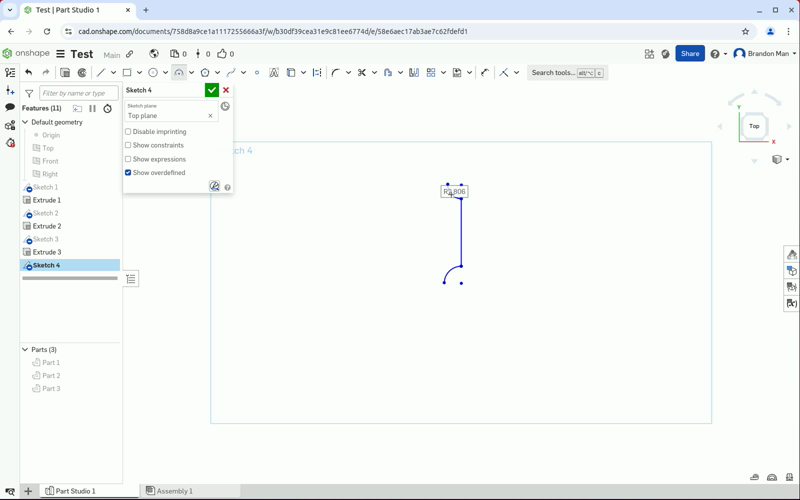
key(l)
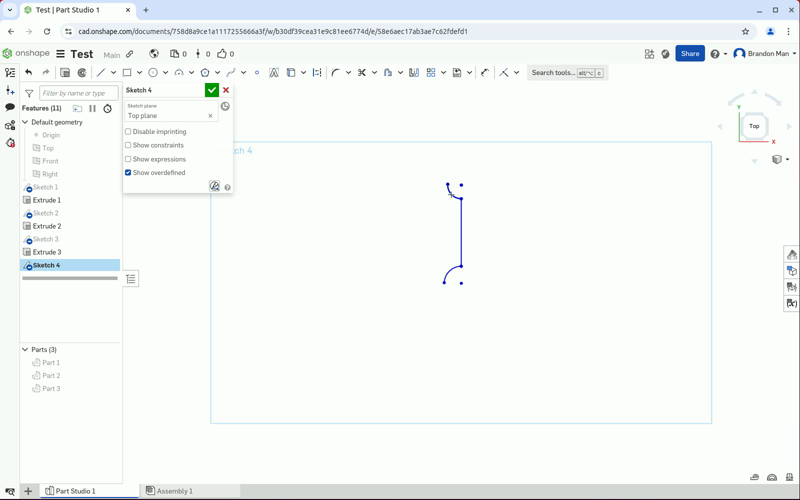
mouse_move(447, 184)
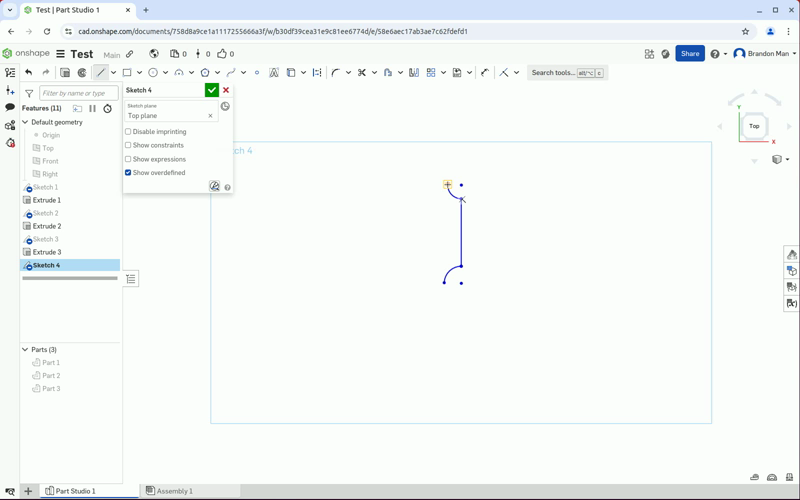
click(447, 184)
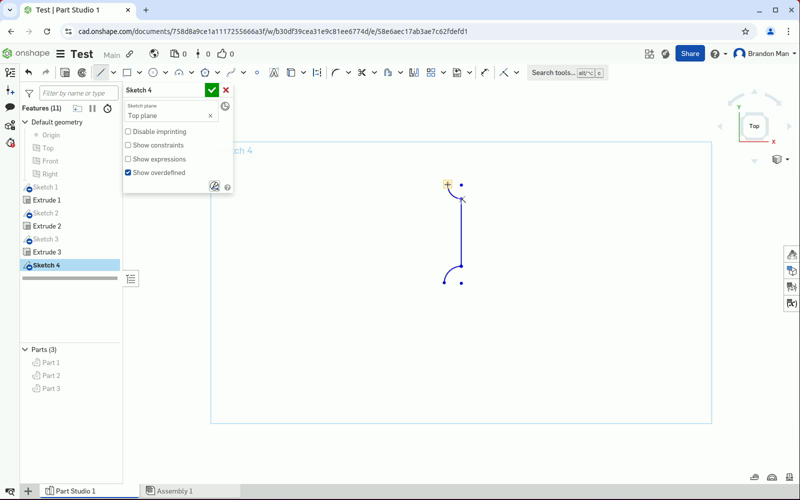
key_down(shift)
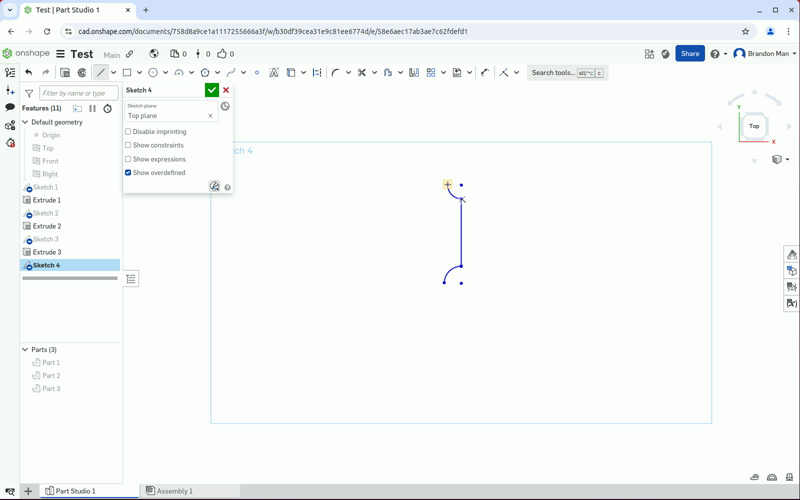
mouse_move(444, 282)
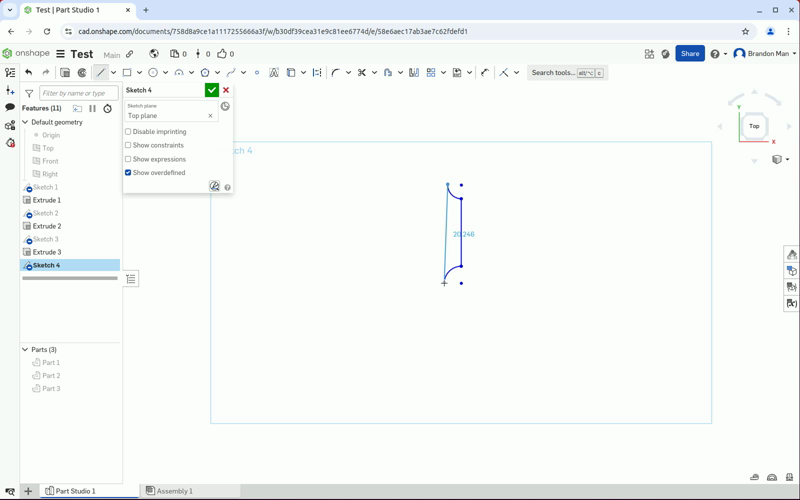
key_up(shift)
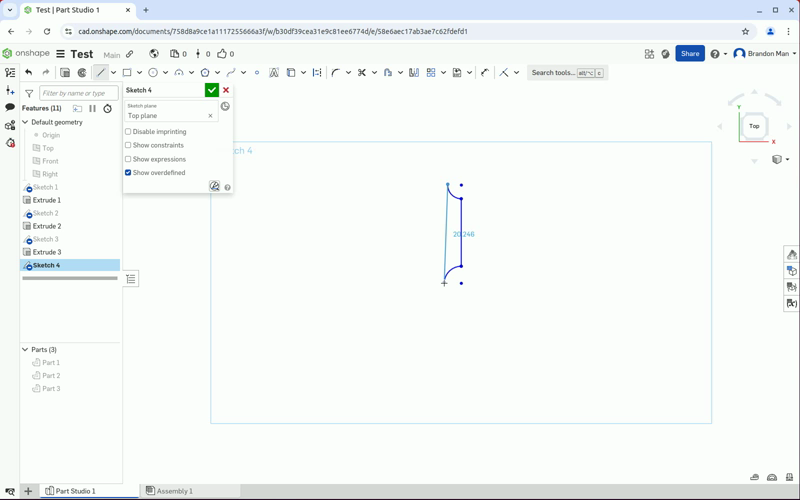
click(444, 282)
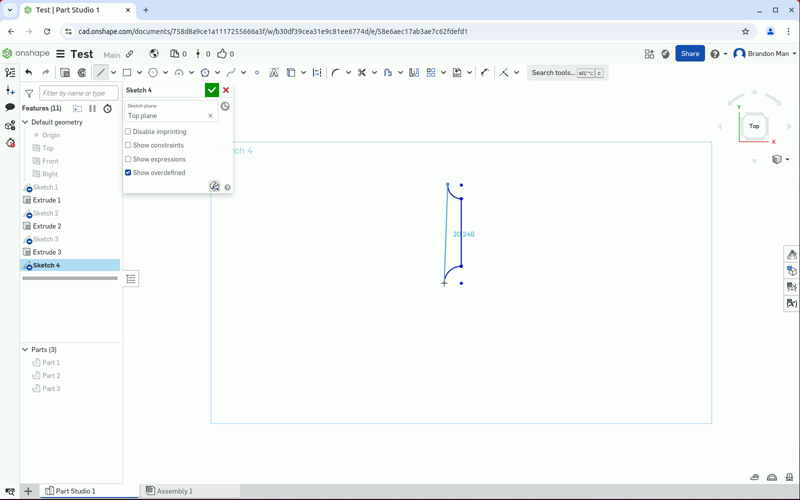
key(esc)
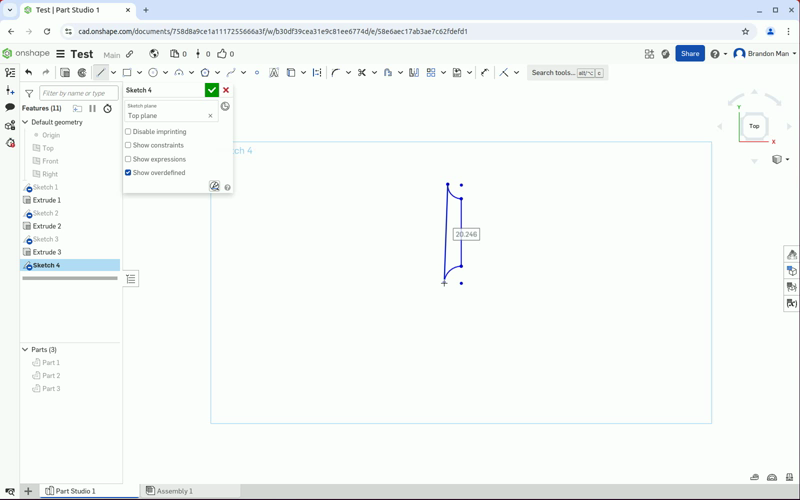
mouse_move(450, 242)
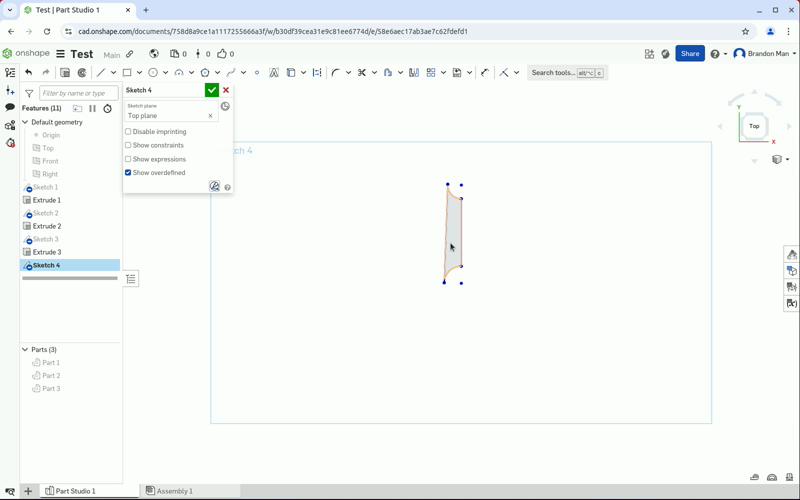
scroll(6)
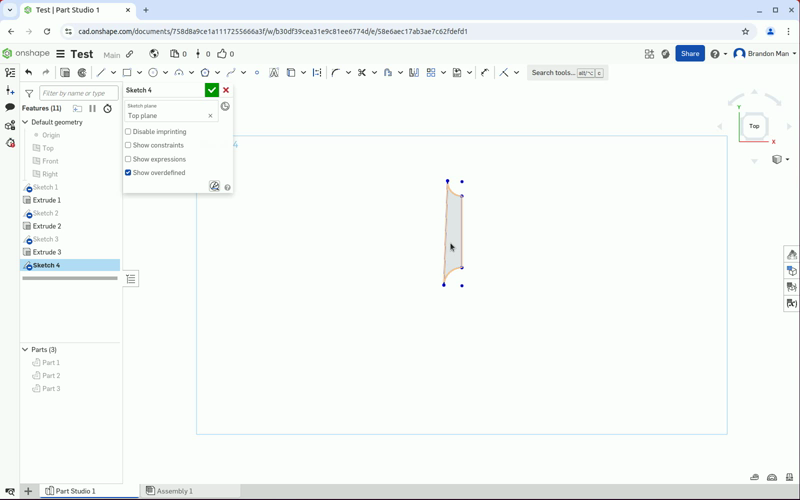
scroll(6)
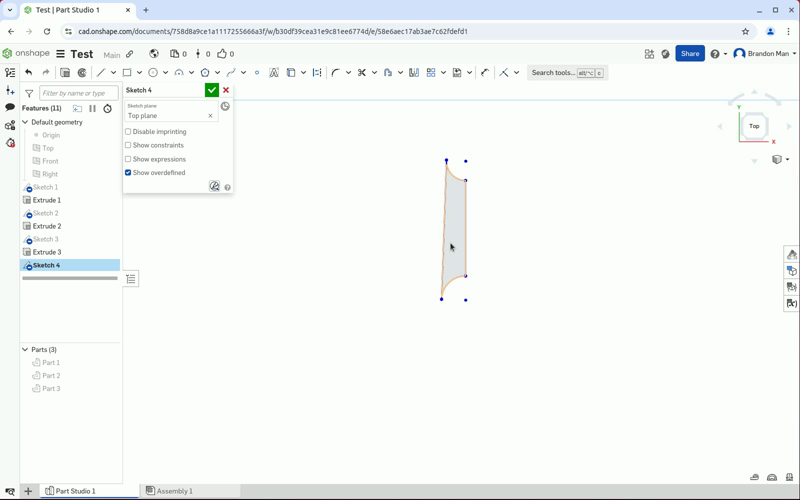
scroll(6)
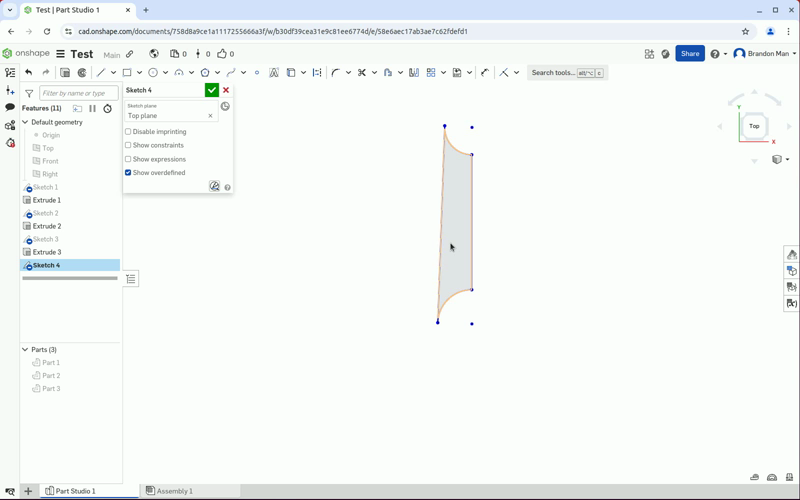
scroll(6)
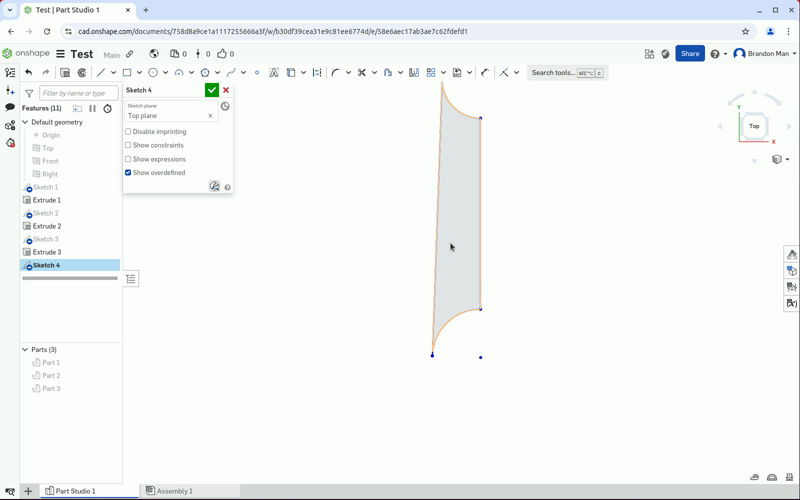
scroll(6)
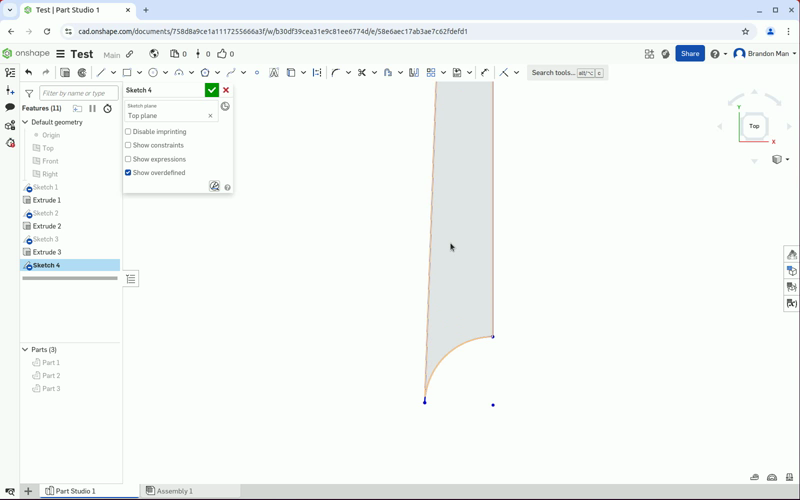
scroll(6)
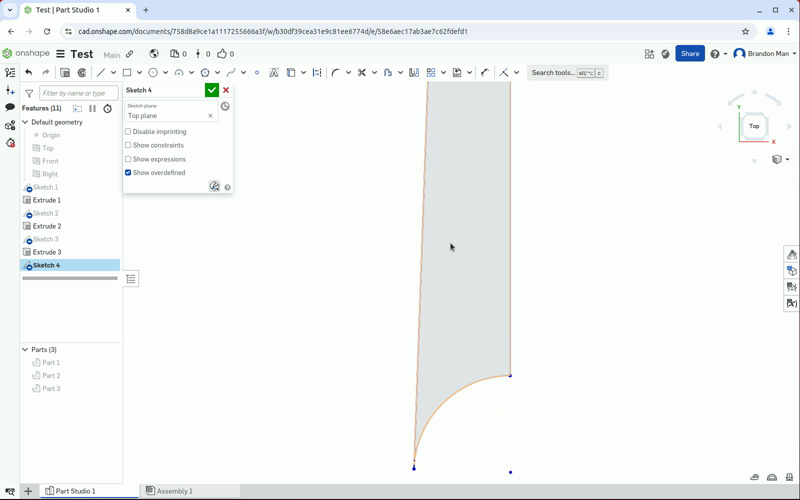
scroll(6)
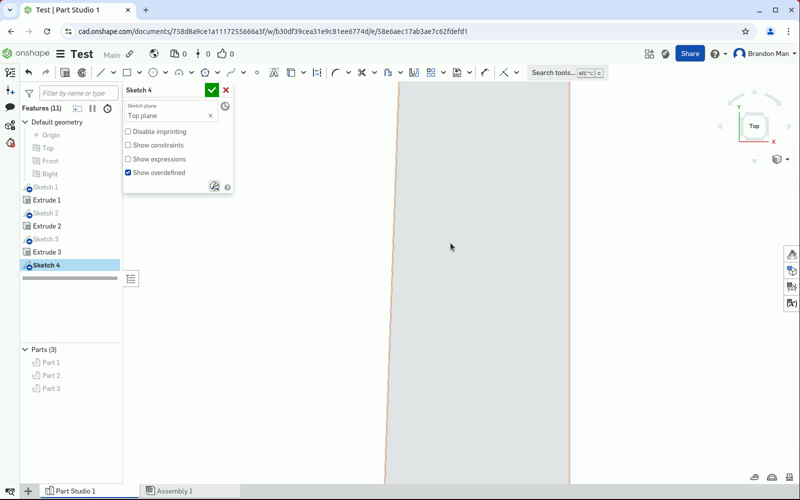
click(450, 242)
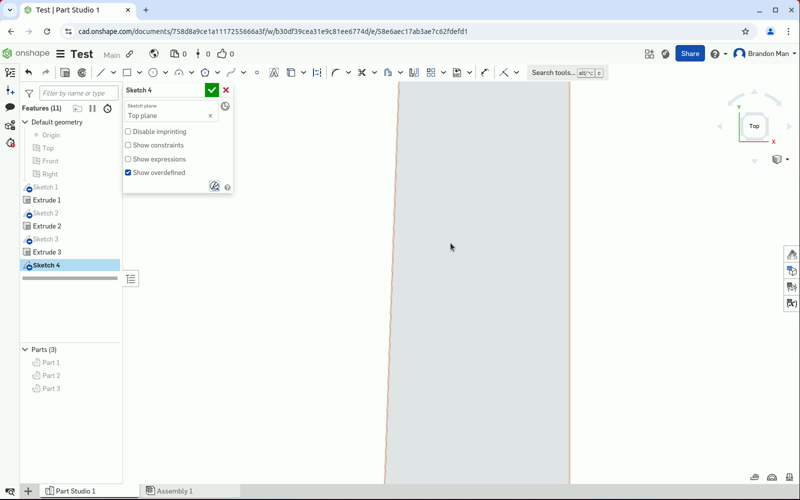
scroll(-6)
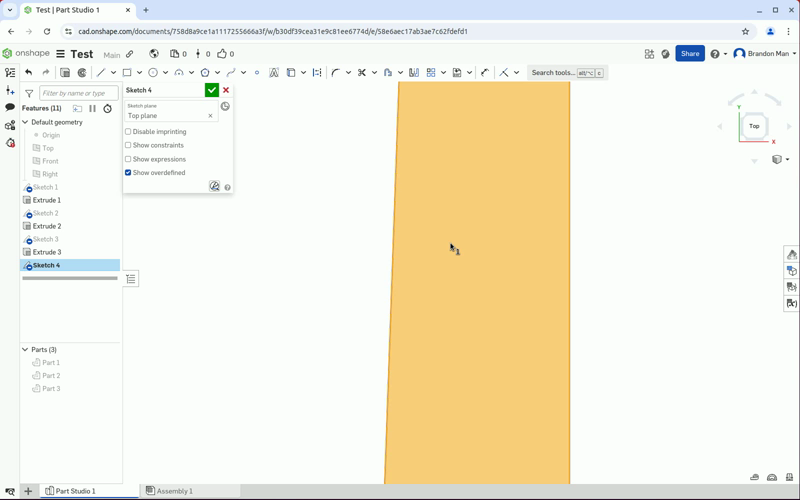
scroll(-6)
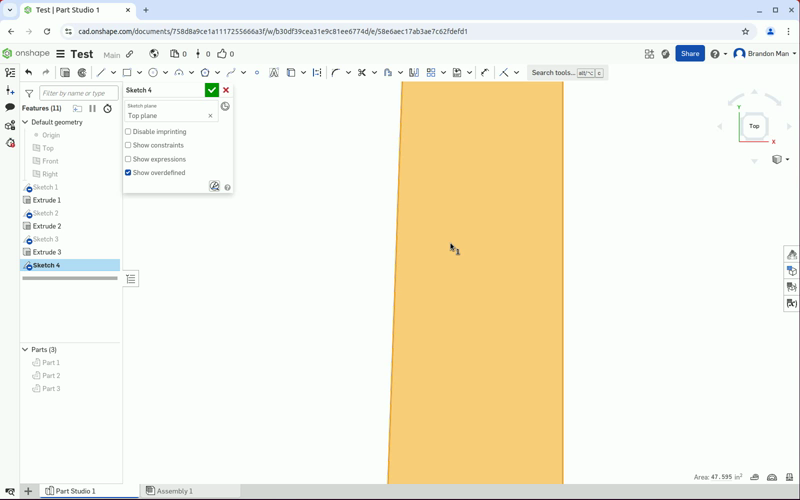
scroll(-6)
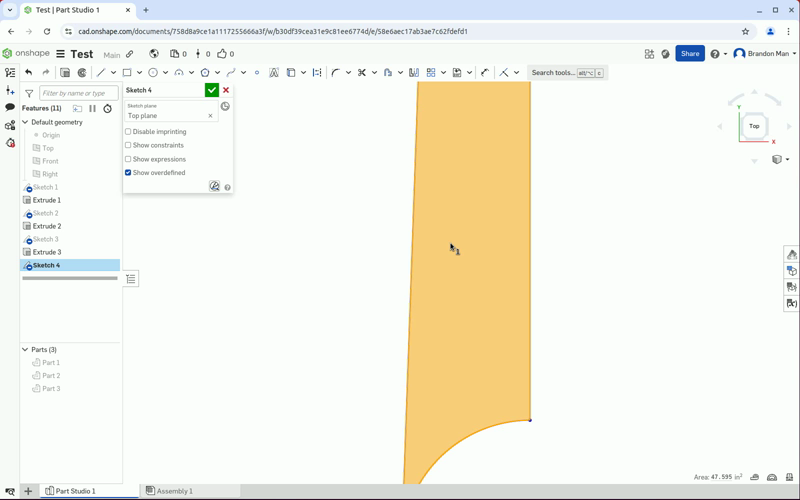
scroll(-6)
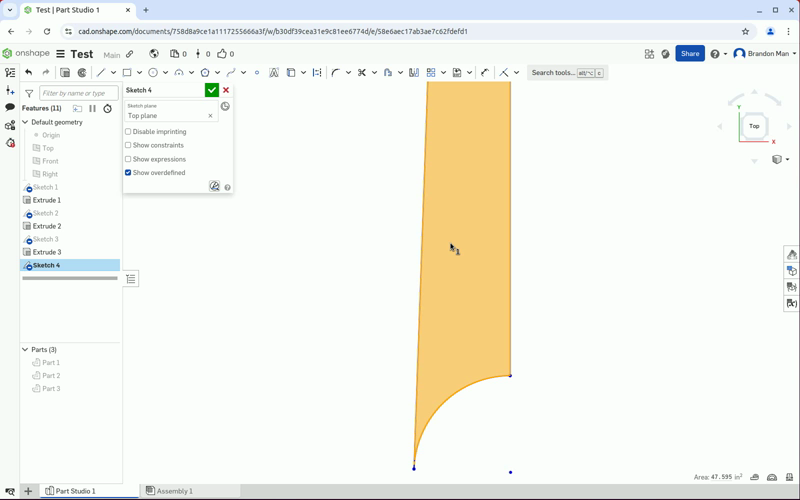
scroll(-6)
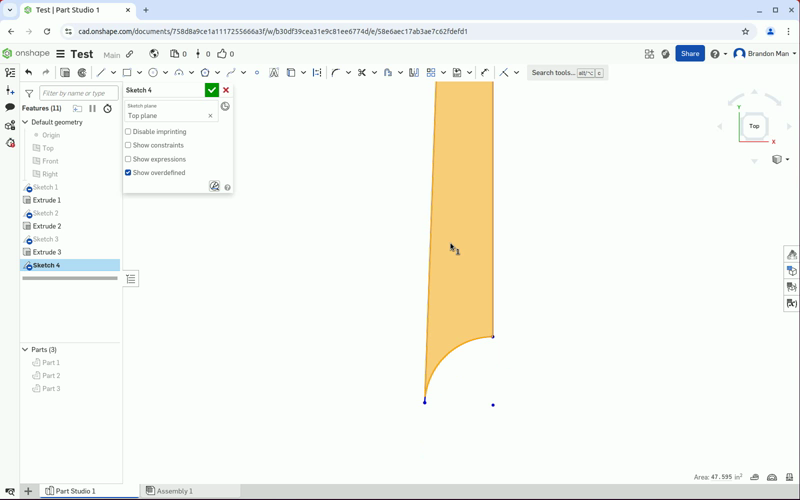
scroll(-6)
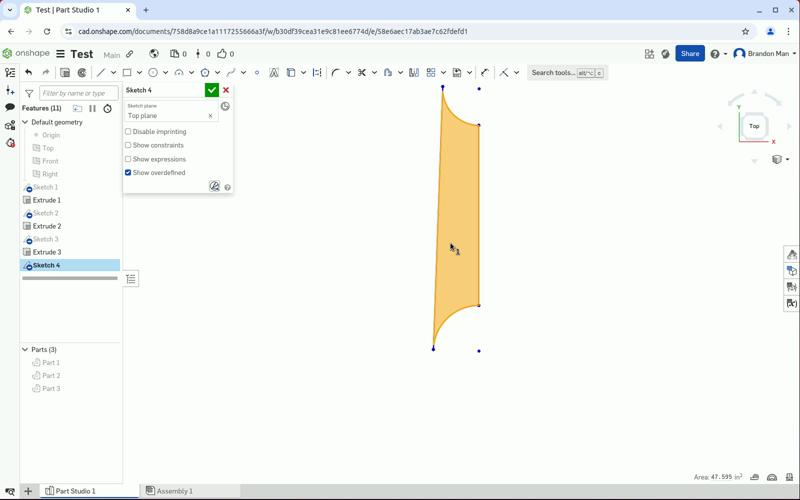
scroll(-6)
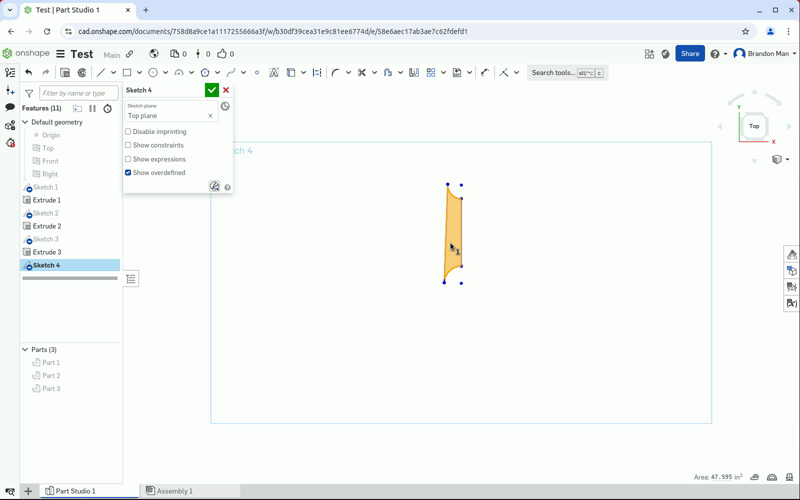
mouse_move(73, 352)
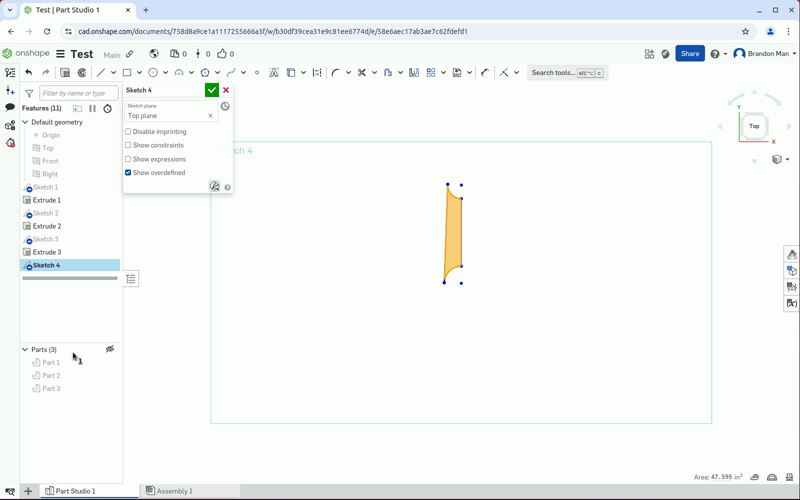
key(shift+y)
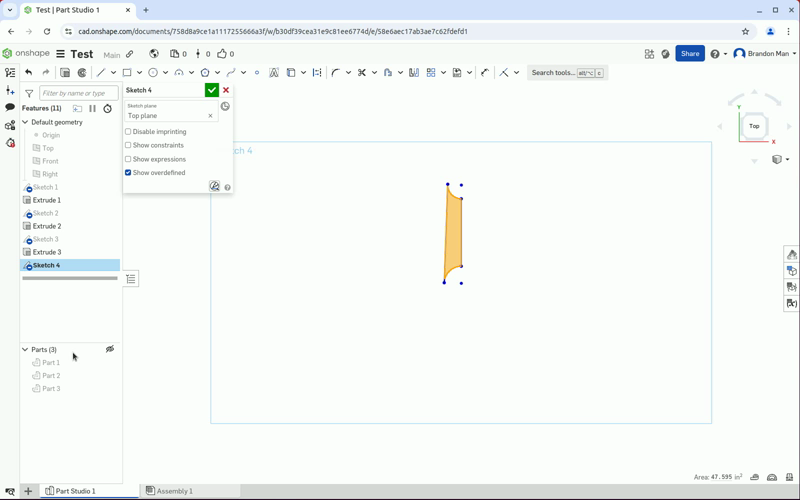
key(shift+e)
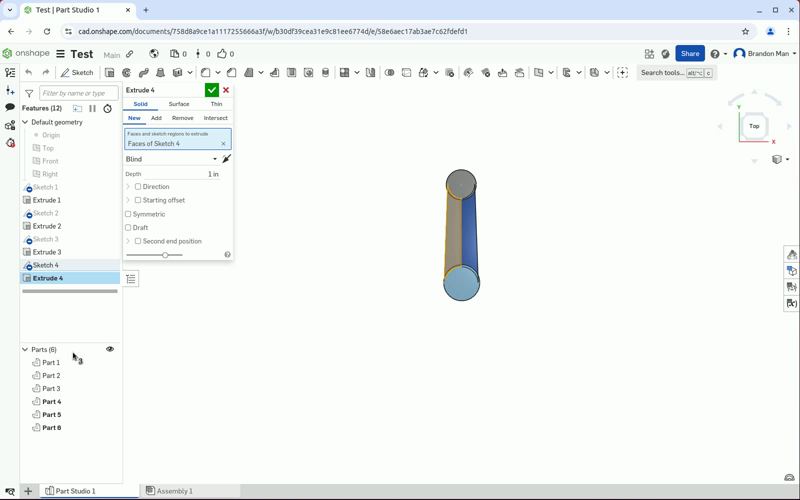
mouse_move(143, 106)
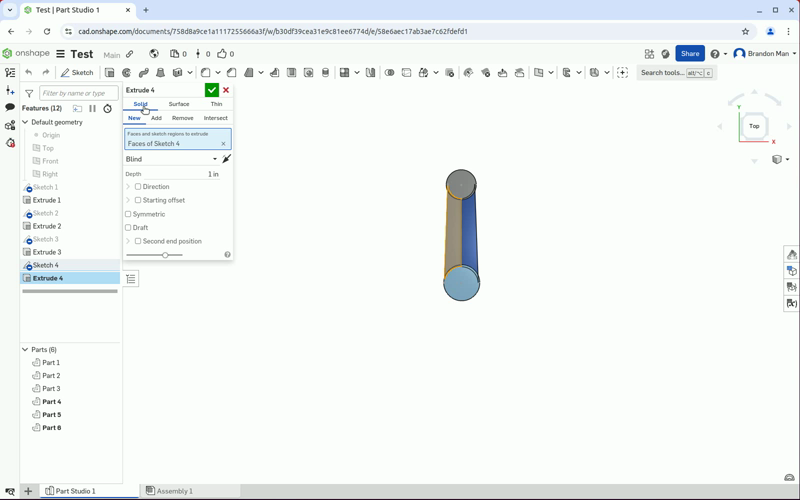
click(143, 106)
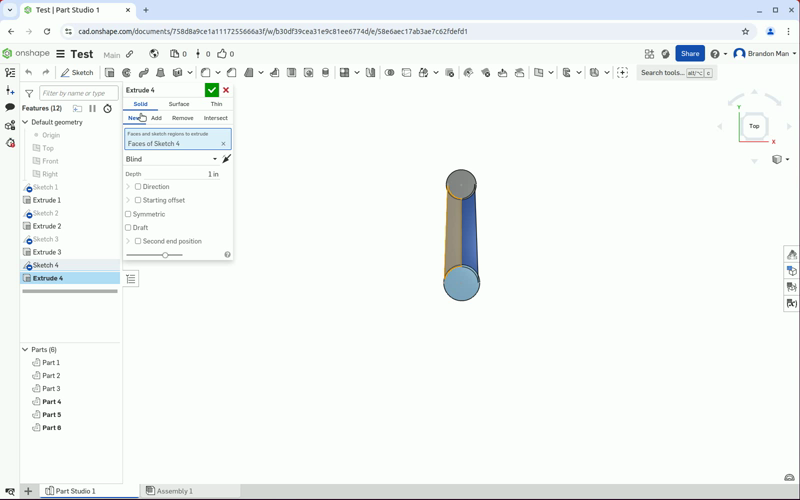
mouse_move(137, 120)
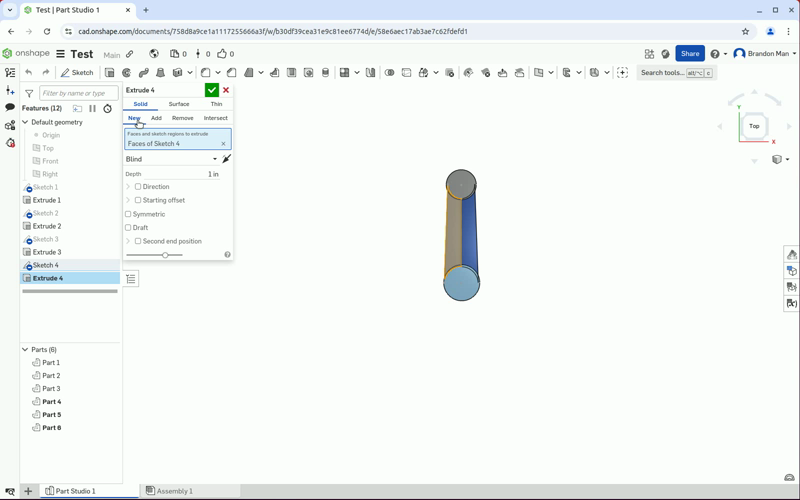
click(137, 120)
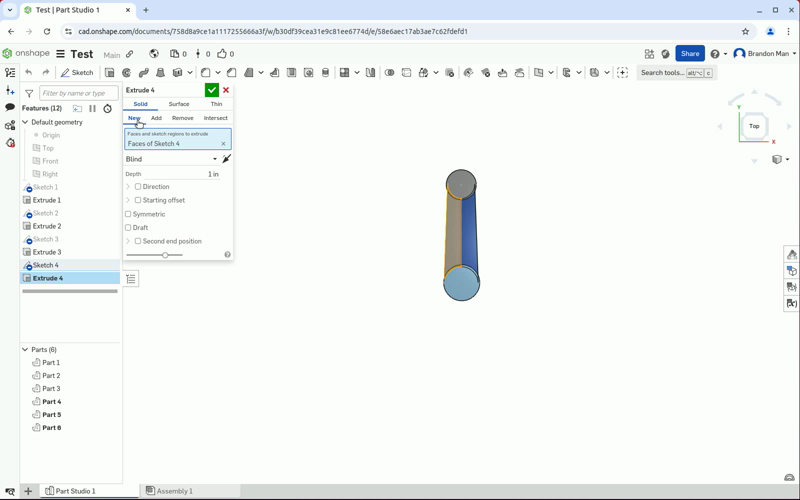
key(tab, 4)
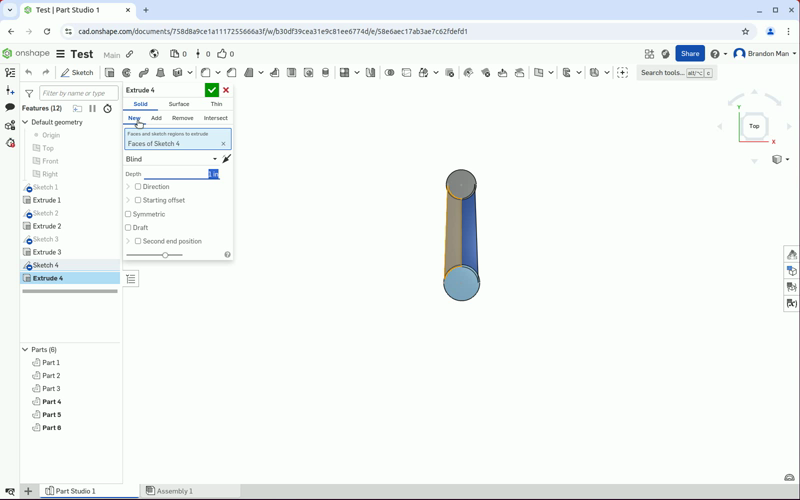
text(4.574)
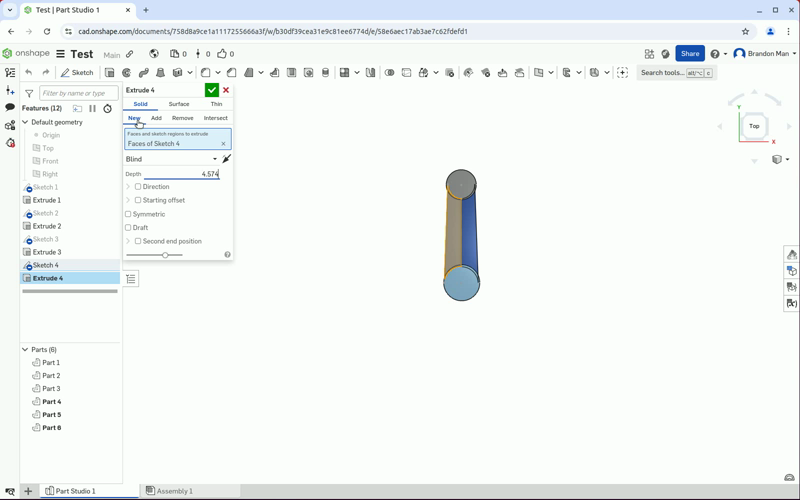
key(enter)
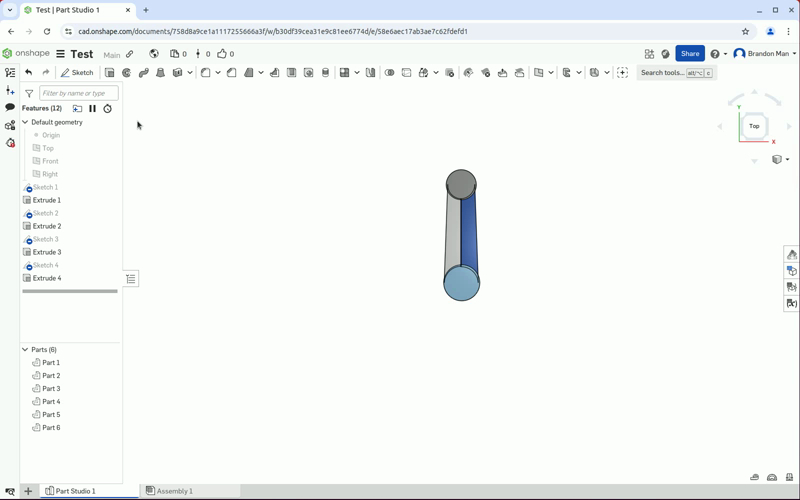
key(shift+h)
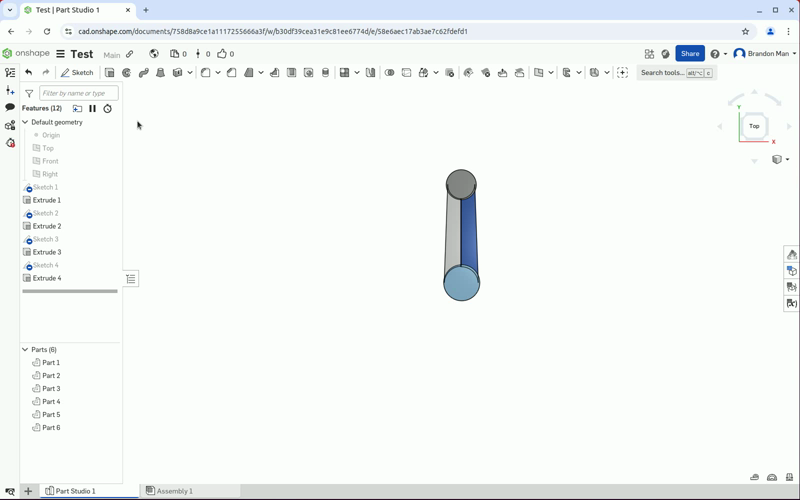
key(shift+h)
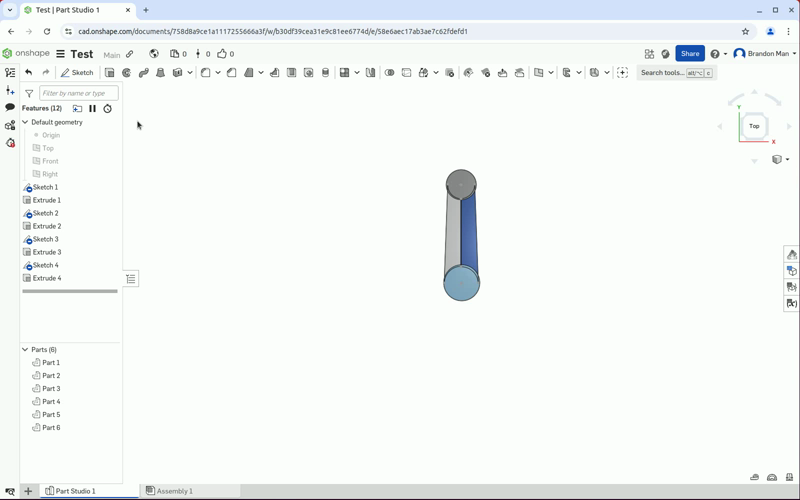
key(shift+7)
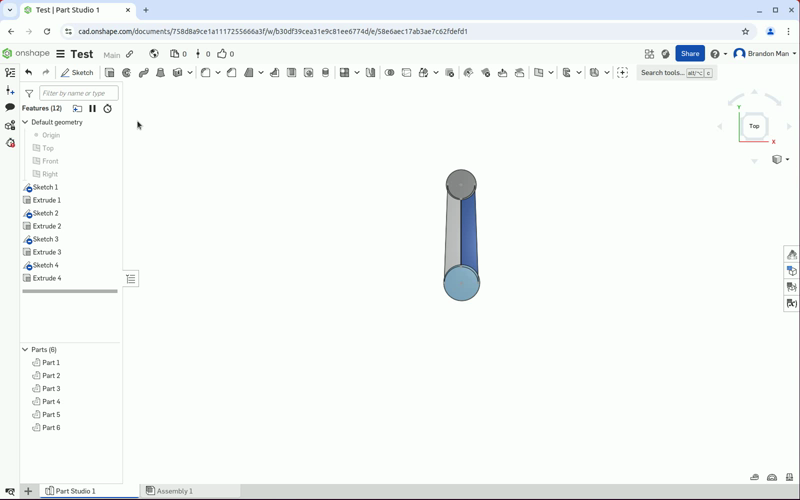
key(up, 3)
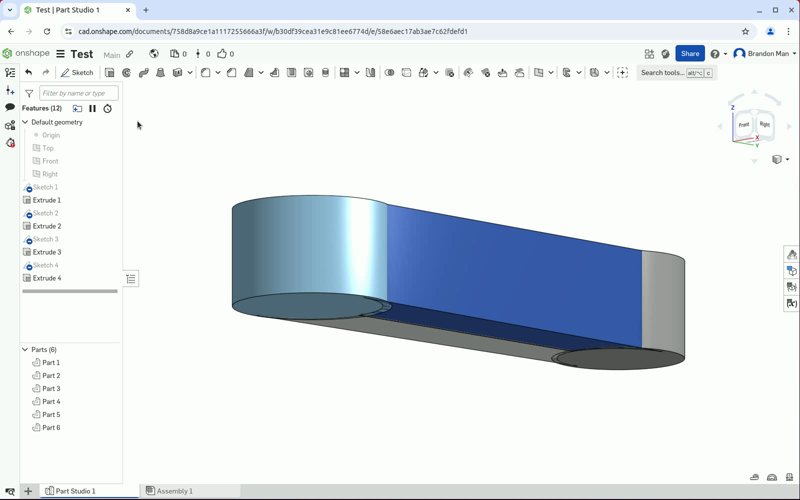
key(left, 3)
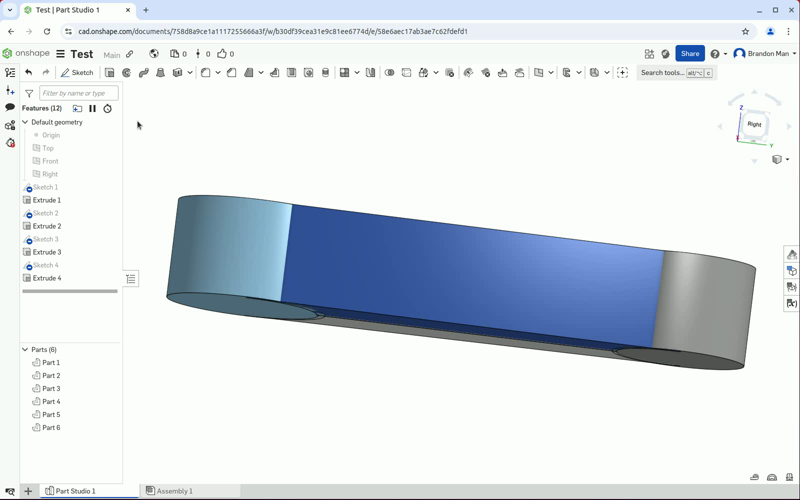
key(right, 3)
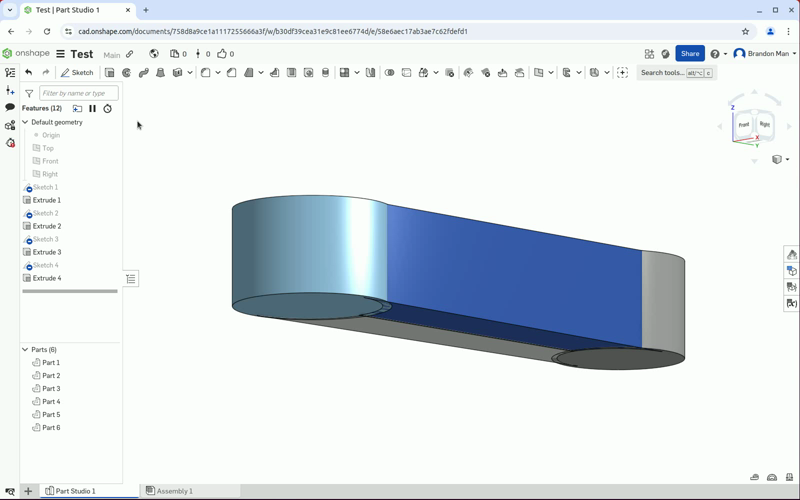
key(down, 3)
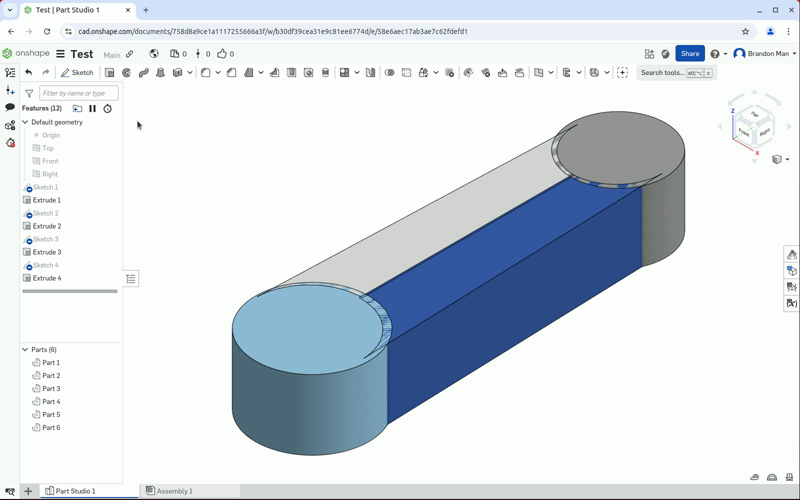
mouse_move(73, 189)
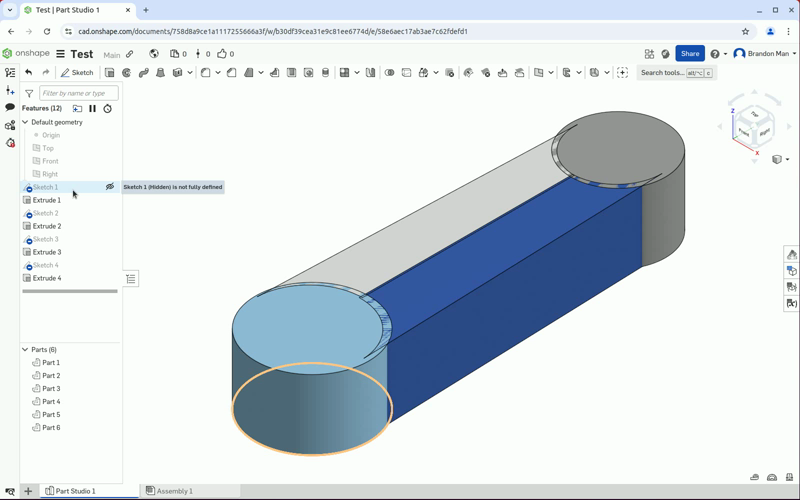
click(73, 189)